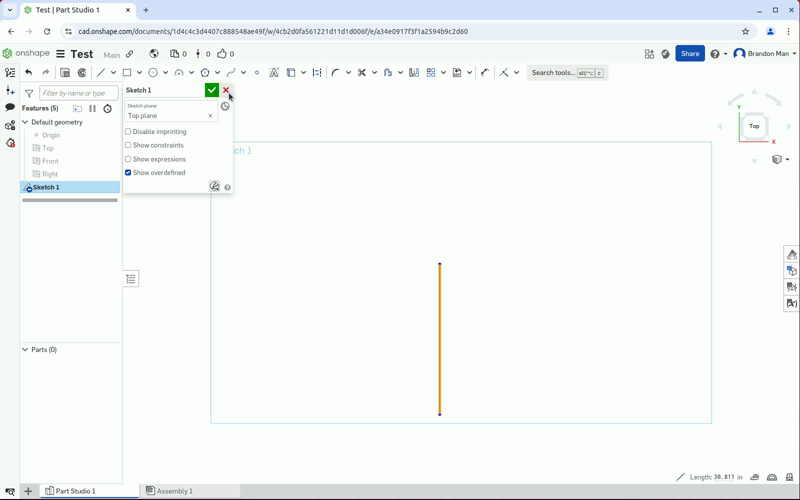
key(shift+h)
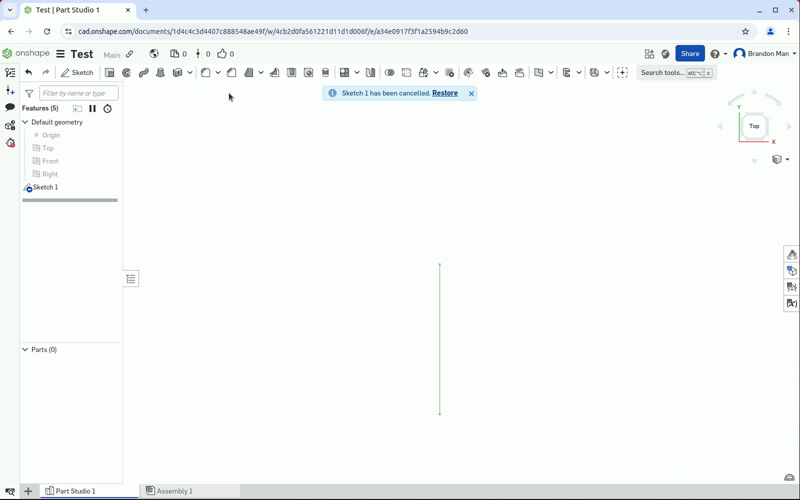
key(shift+s)
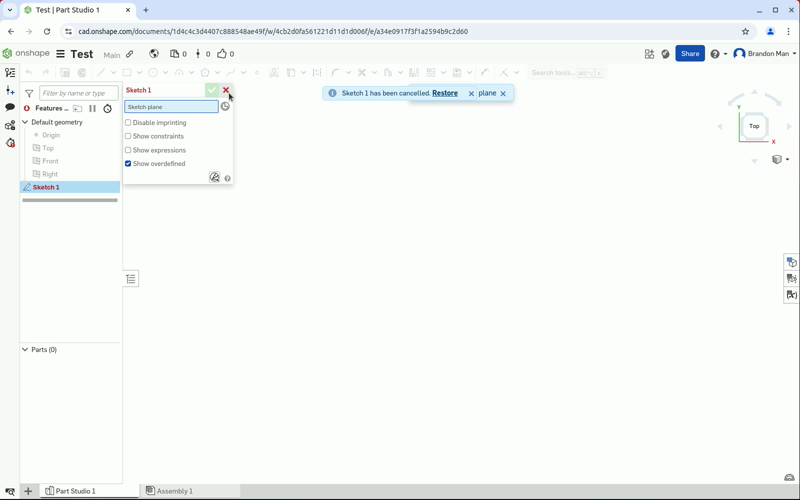
mouse_move(73, 150)
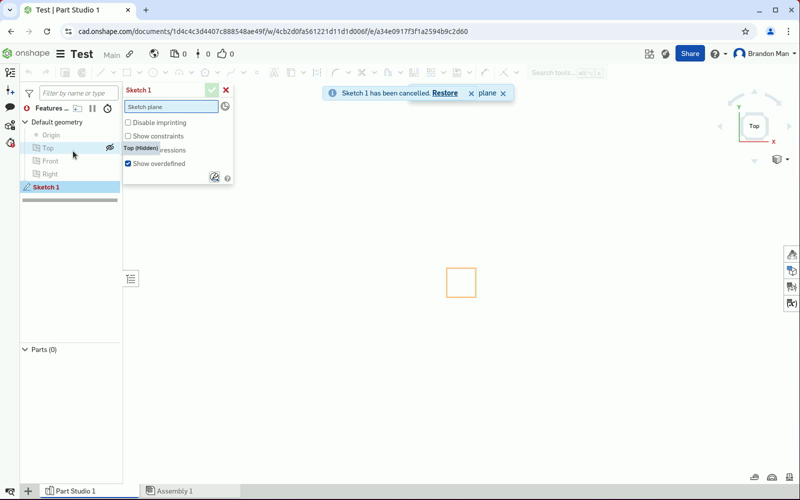
click(73, 150)
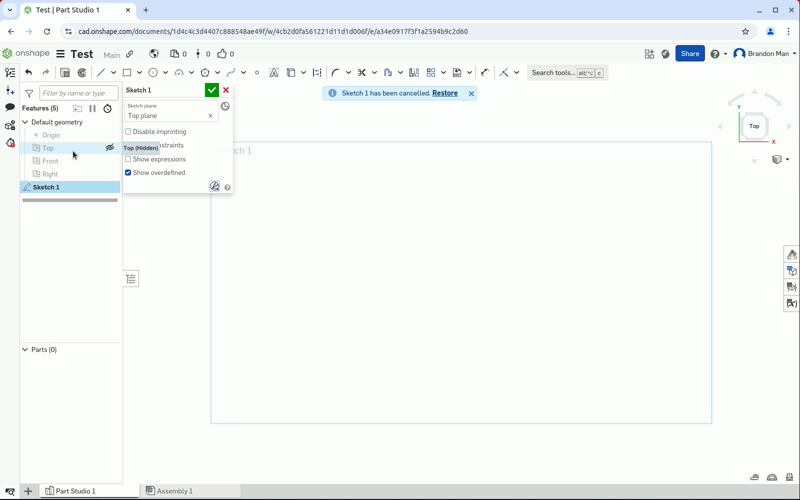
mouse_move(73, 352)
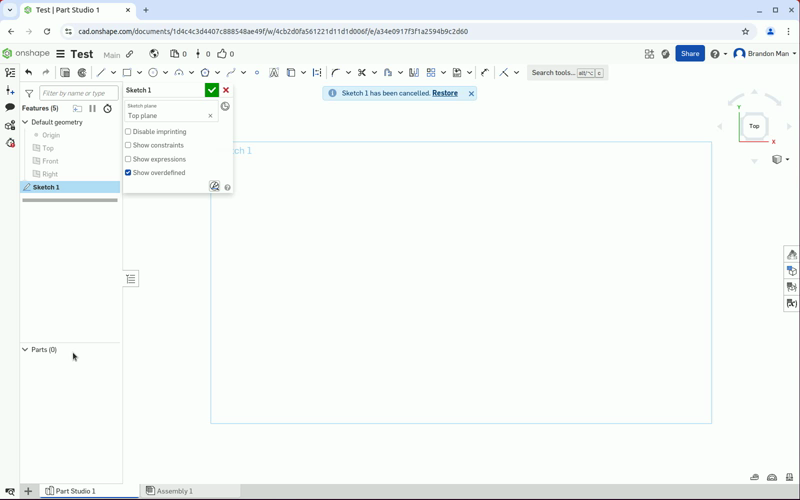
key(y)
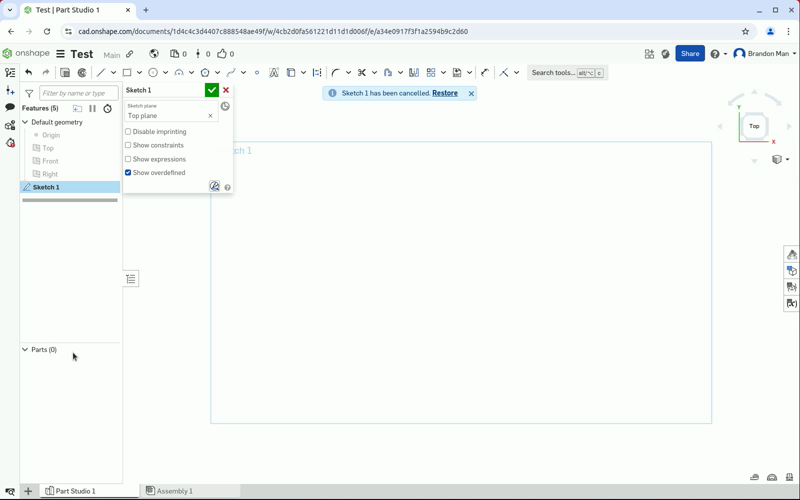
key(l)
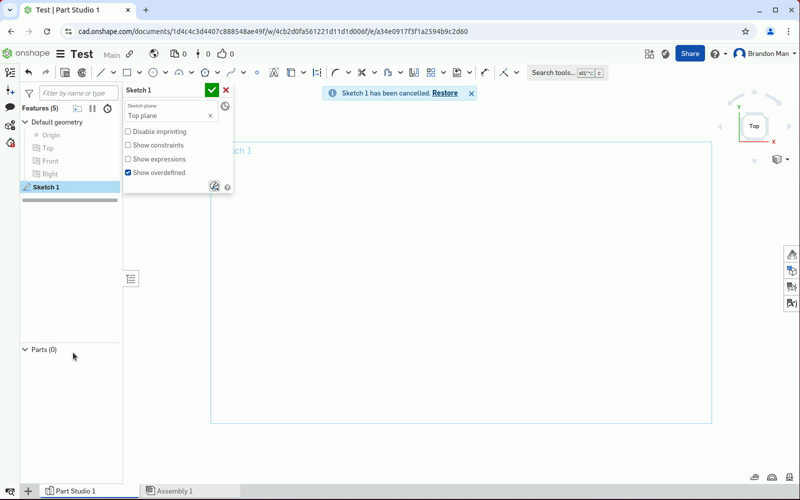
key_down(shift)
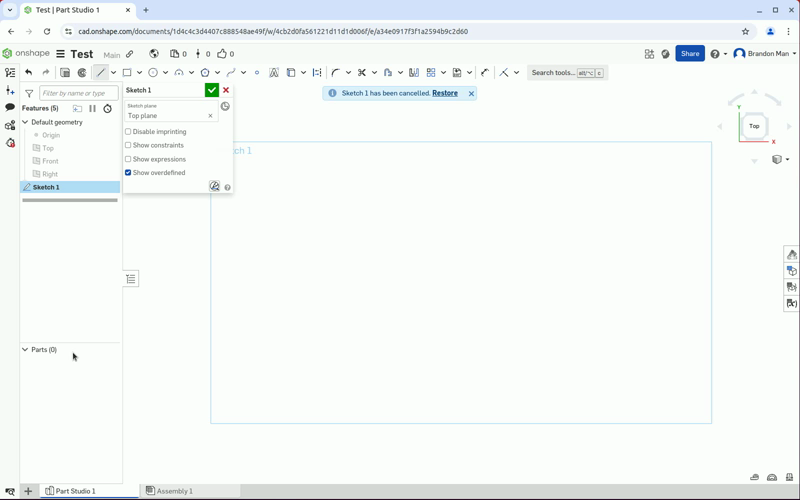
mouse_move(460, 282)
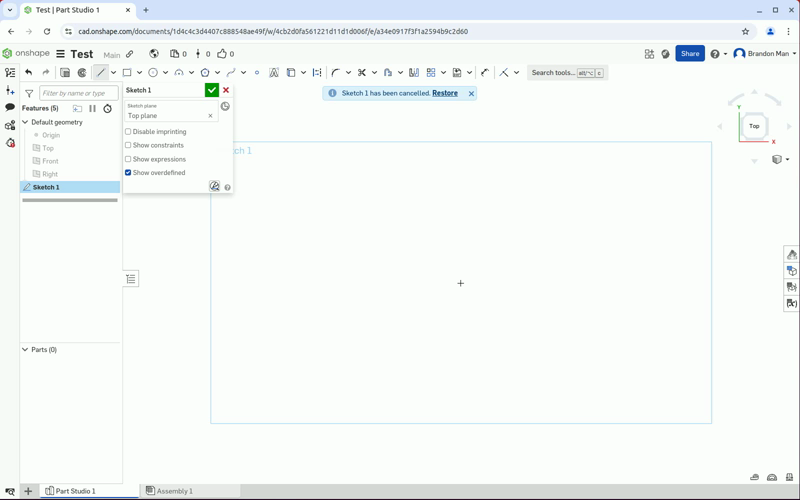
click(460, 282)
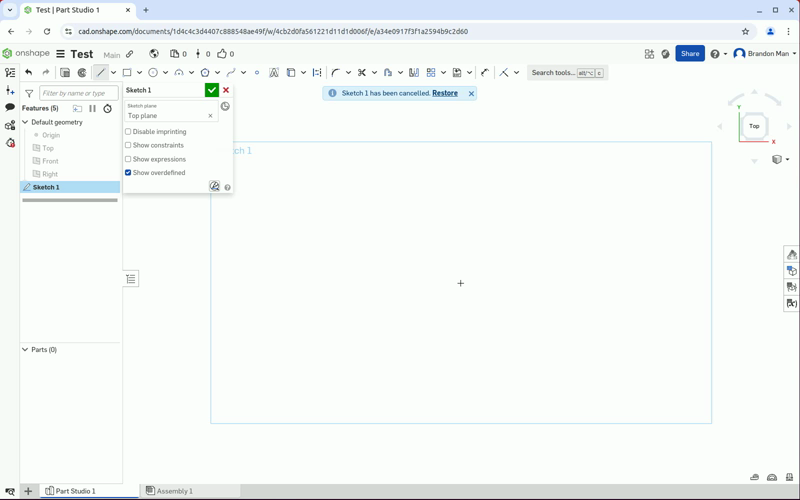
key_up(shift)
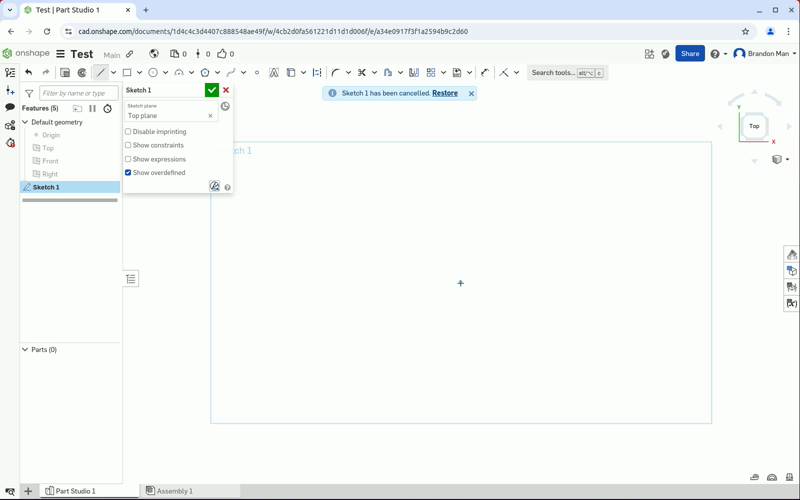
key_down(shift)
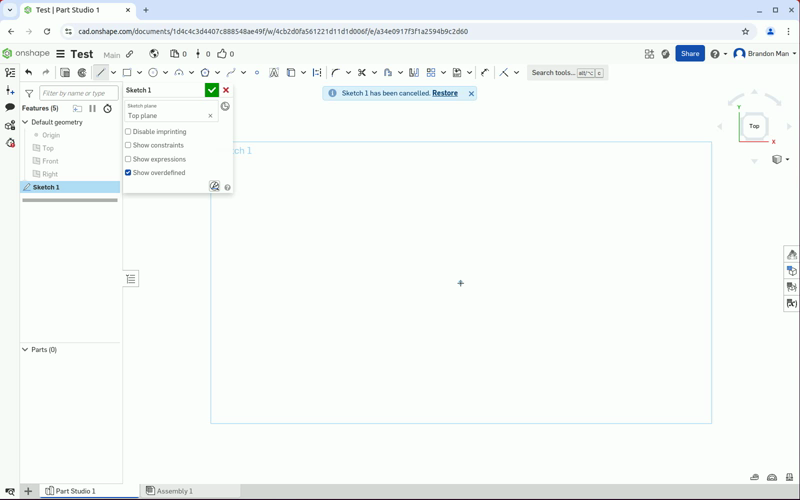
mouse_move(573, 282)
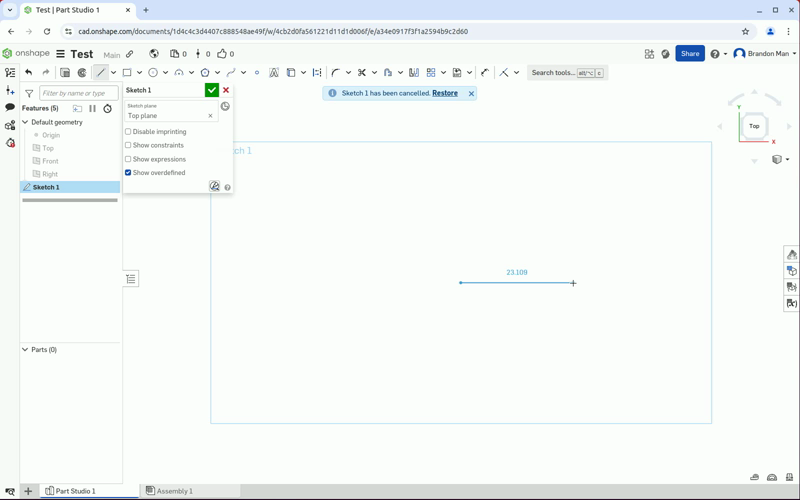
click(573, 282)
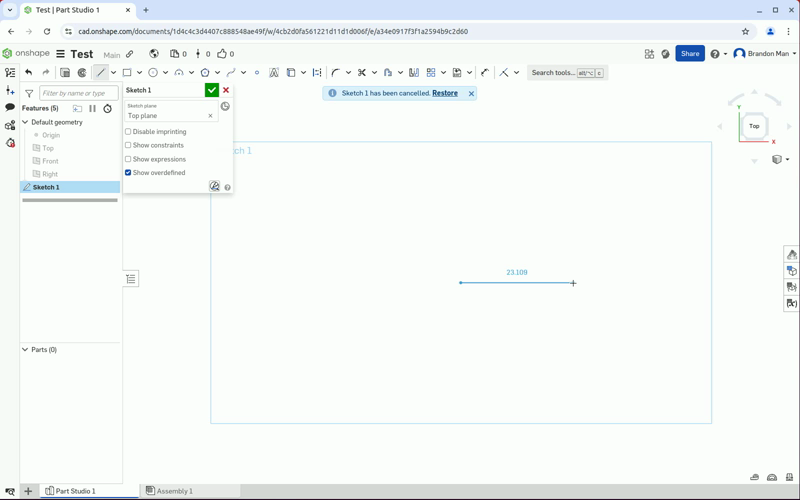
key_up(shift)
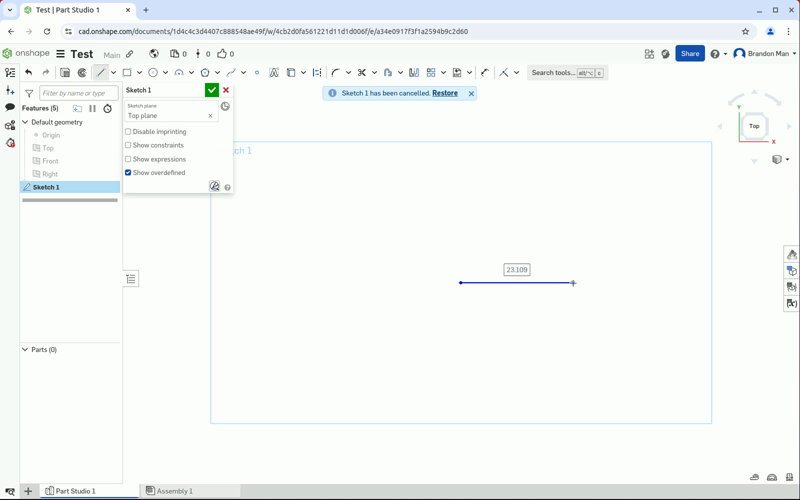
key_down(shift)
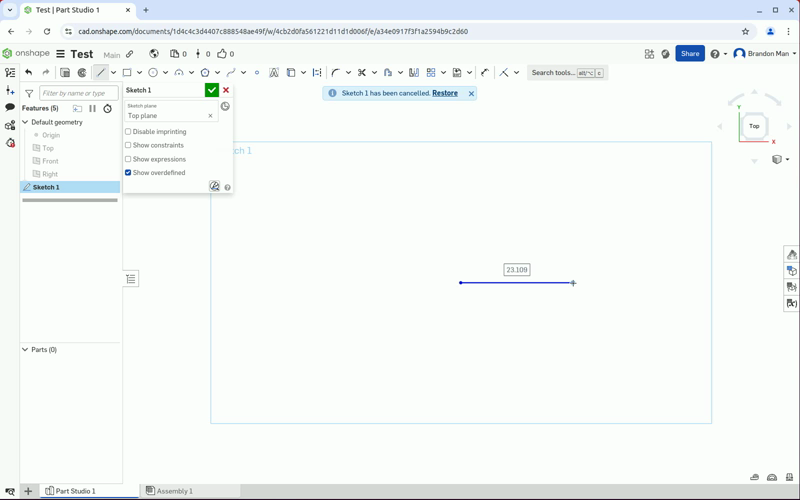
mouse_move(589, 282)
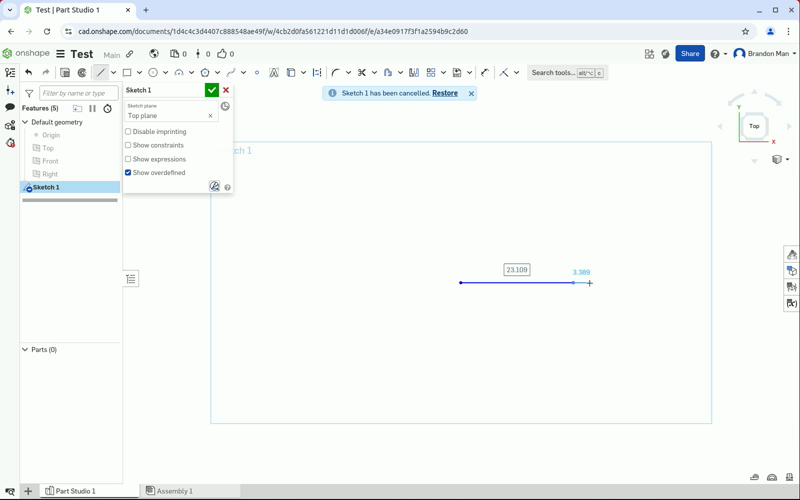
mouse_move(573, 226)
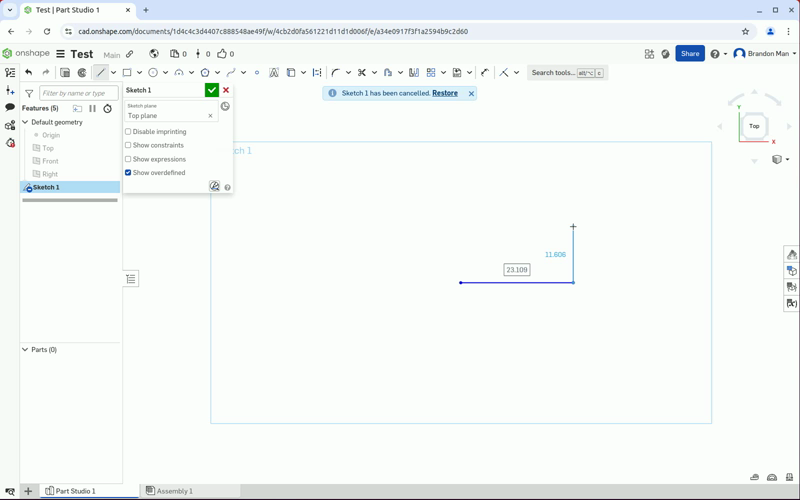
click(573, 226)
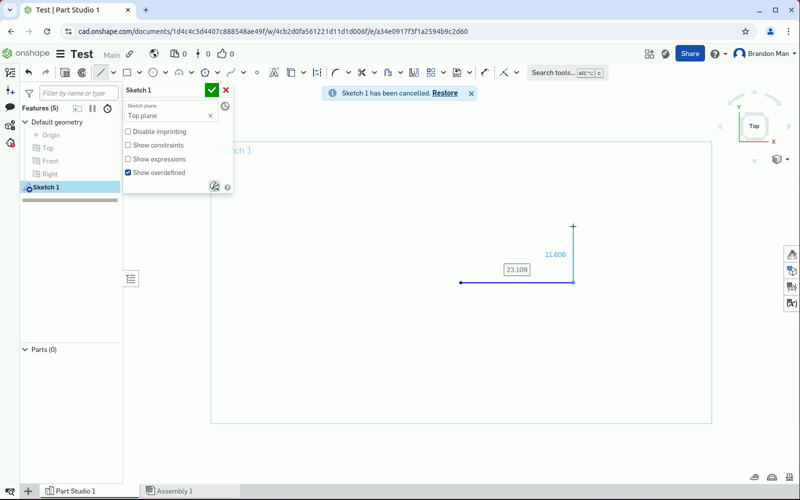
key_up(shift)
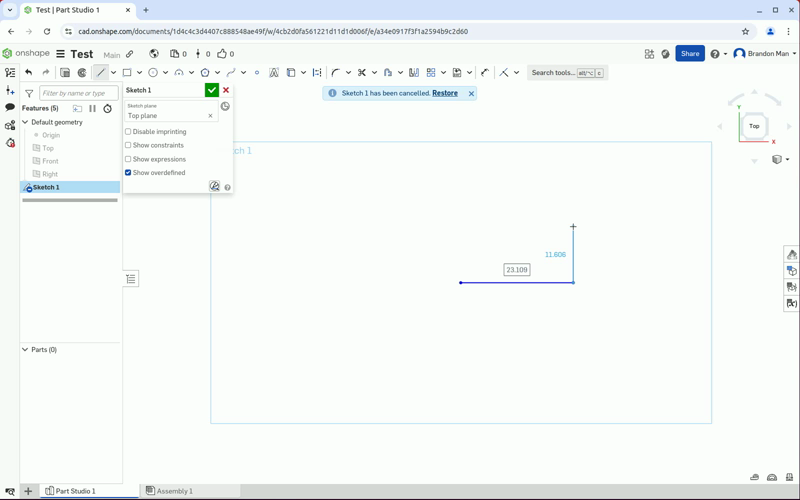
key_down(shift)
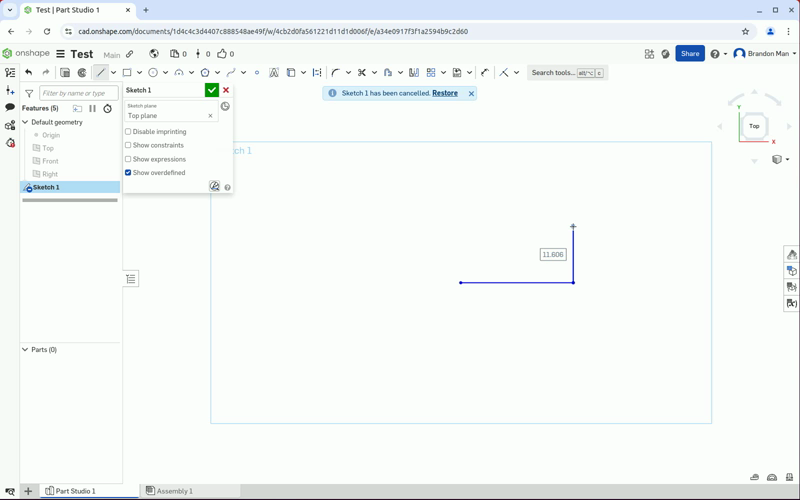
mouse_move(460, 226)
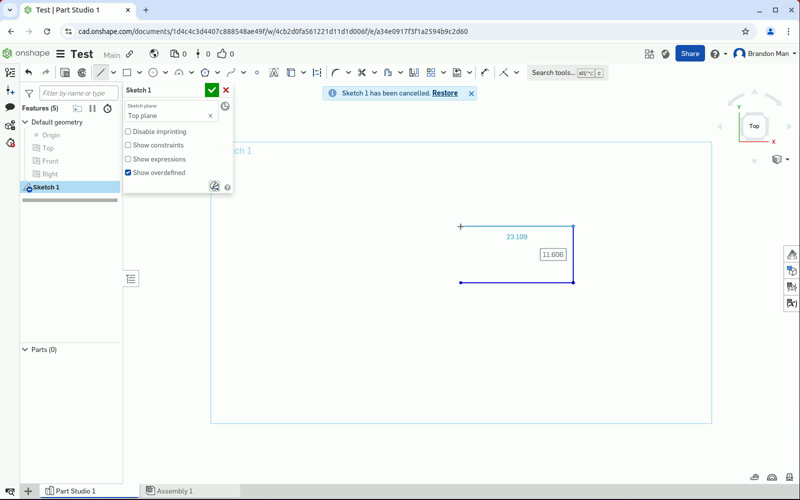
click(460, 226)
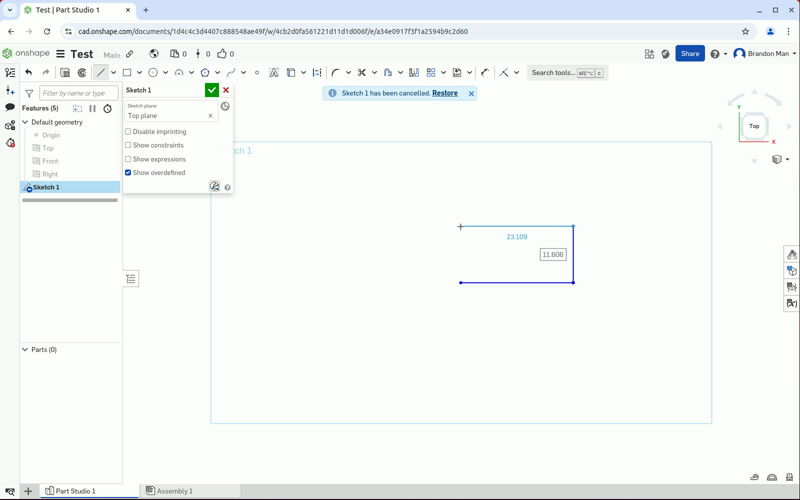
key_up(shift)
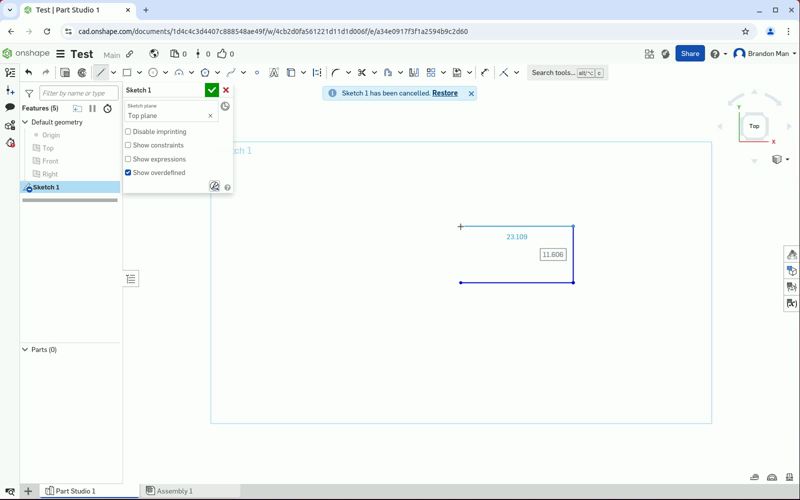
mouse_move(490, 226)
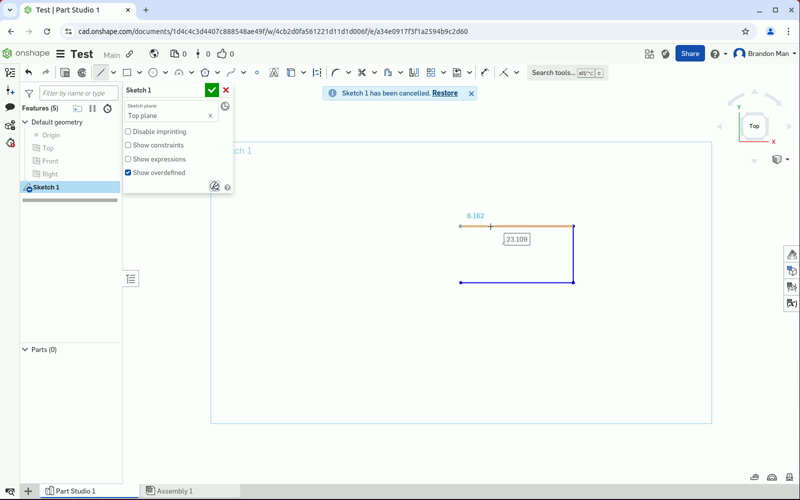
key_down(shift)
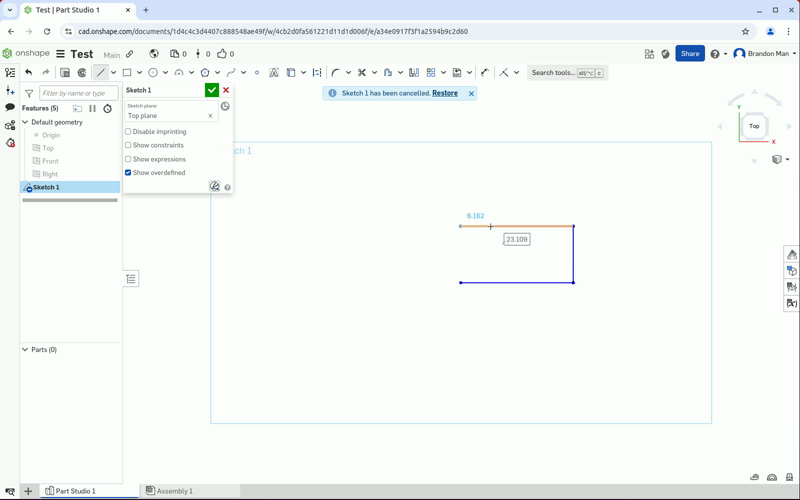
mouse_move(460, 282)
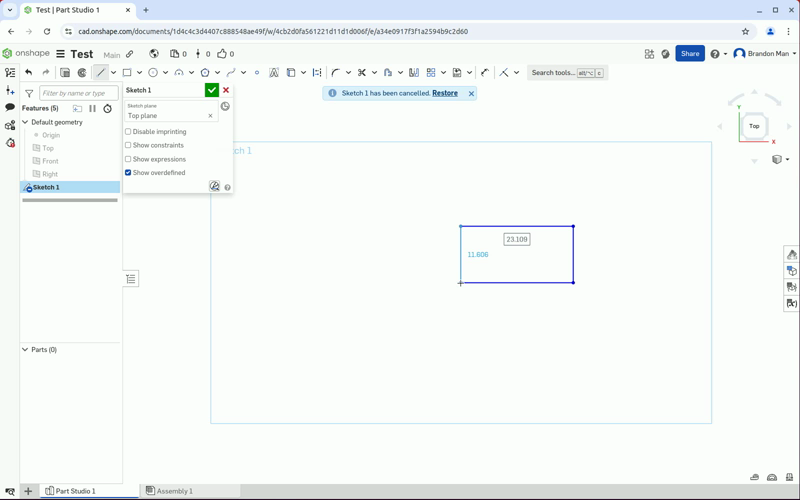
key_up(shift)
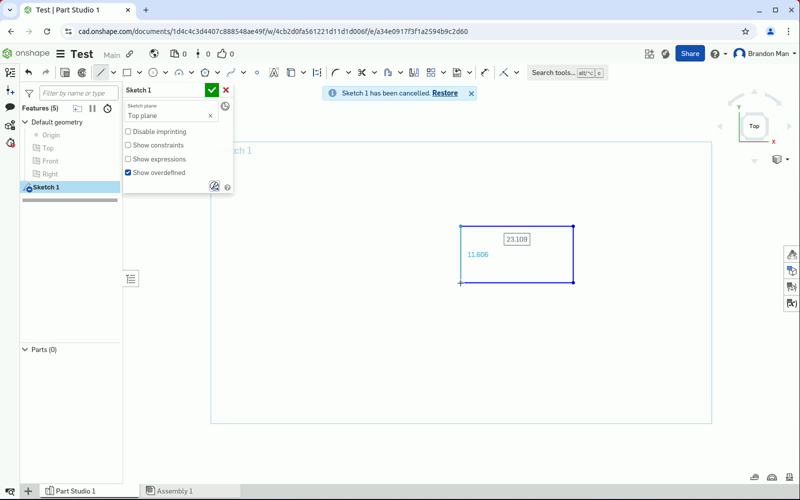
click(460, 282)
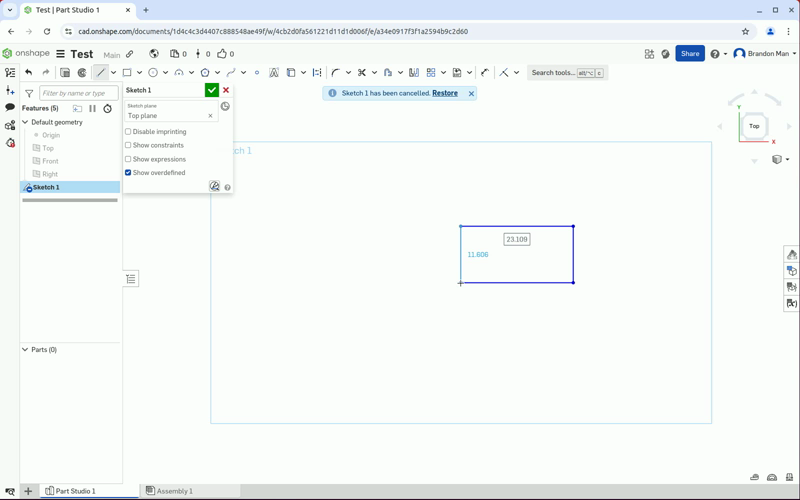
key(esc)
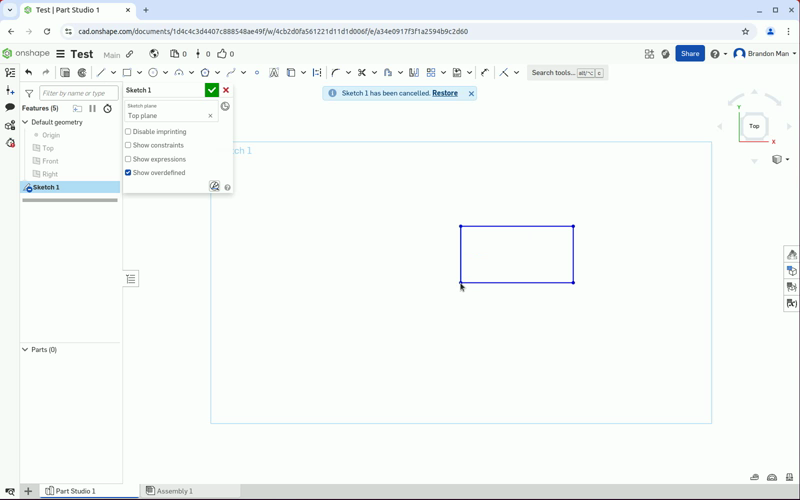
mouse_move(554, 263)
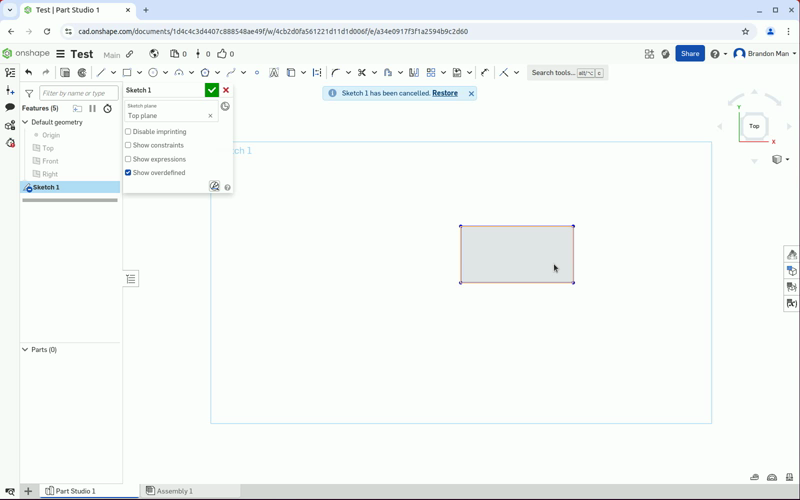
click(554, 263)
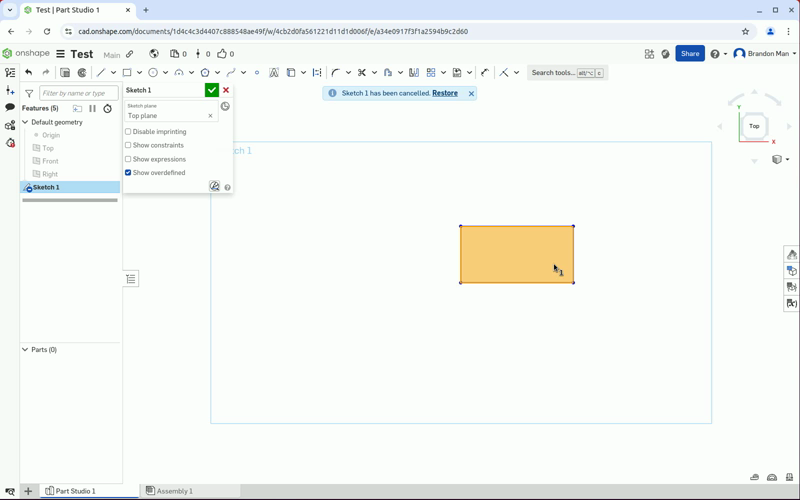
mouse_move(73, 352)
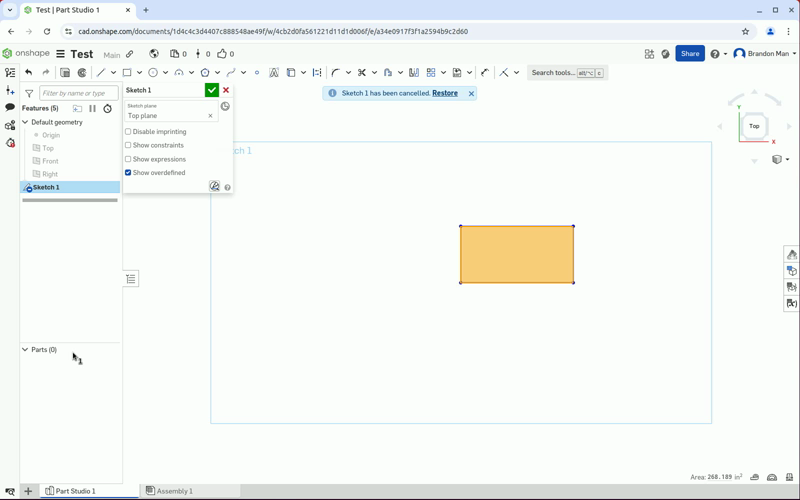
key(shift+y)
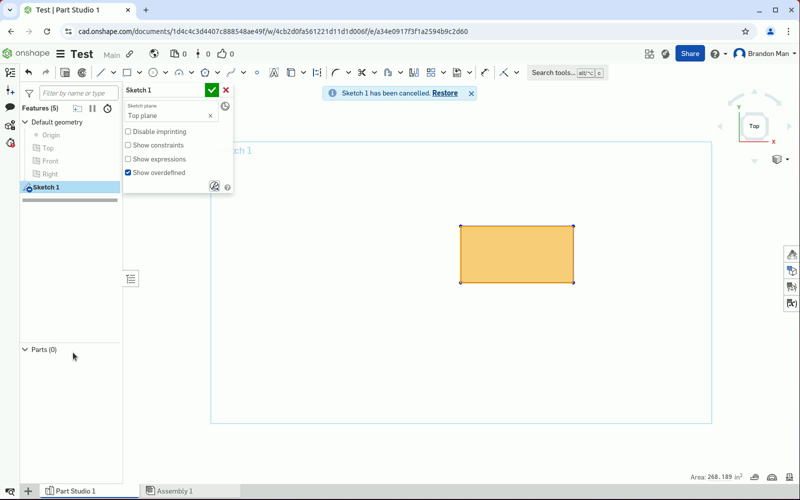
key(shift+e)
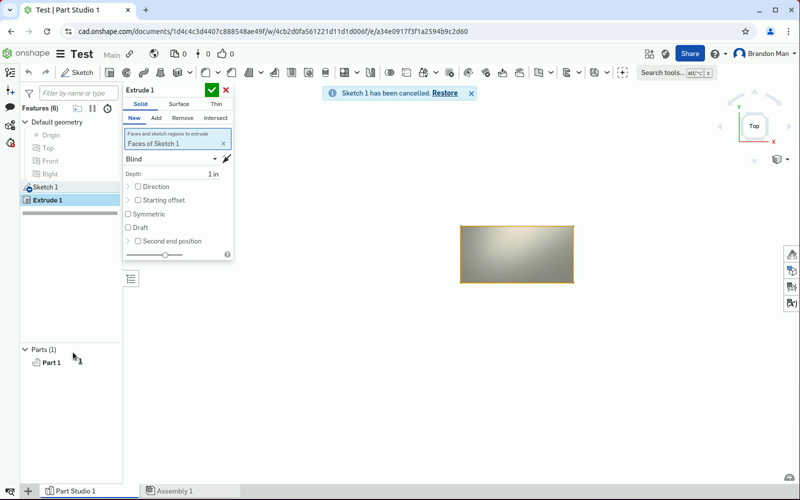
mouse_move(143, 106)
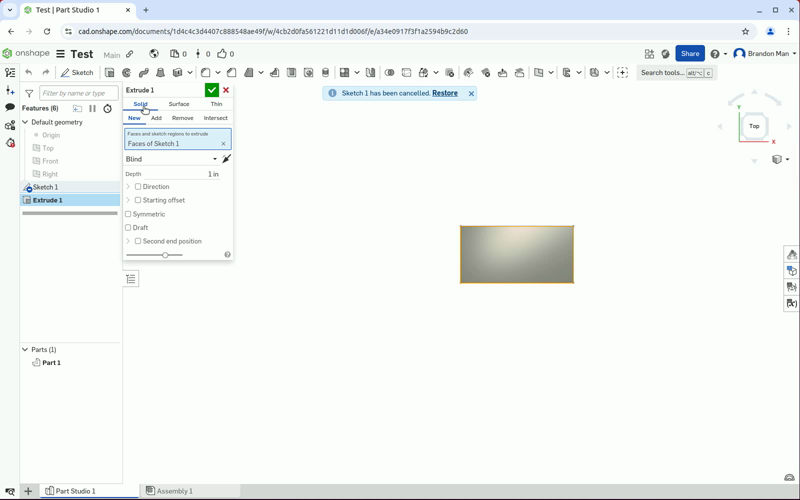
click(143, 106)
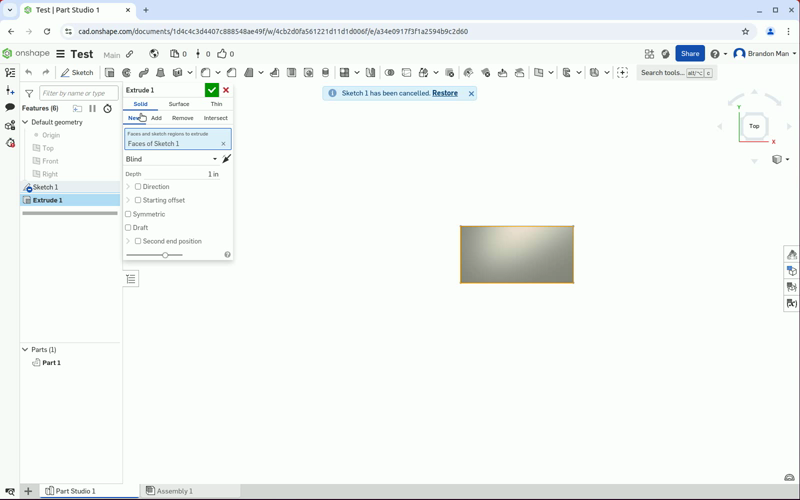
mouse_move(137, 120)
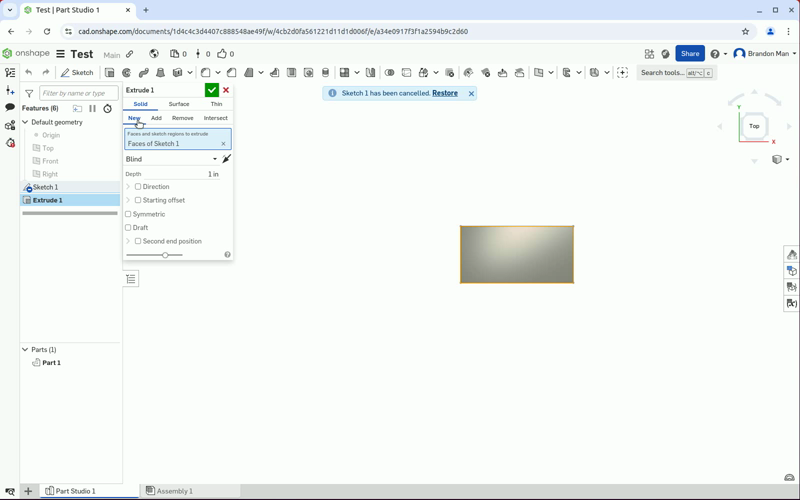
click(137, 120)
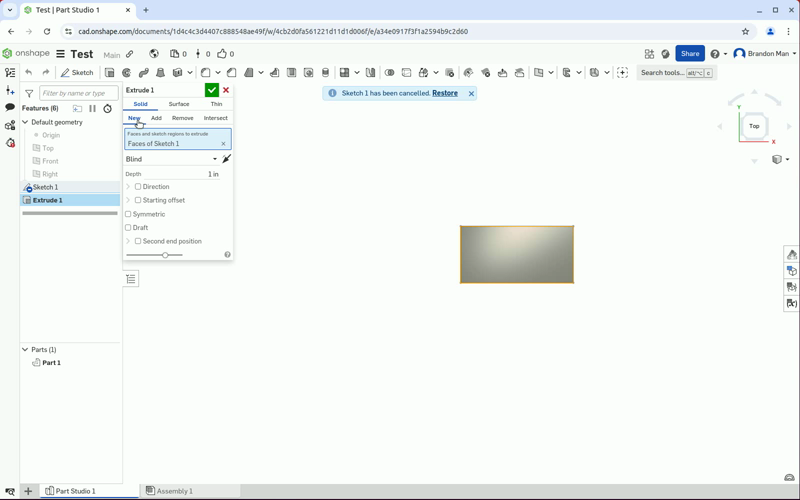
key(tab, 4)
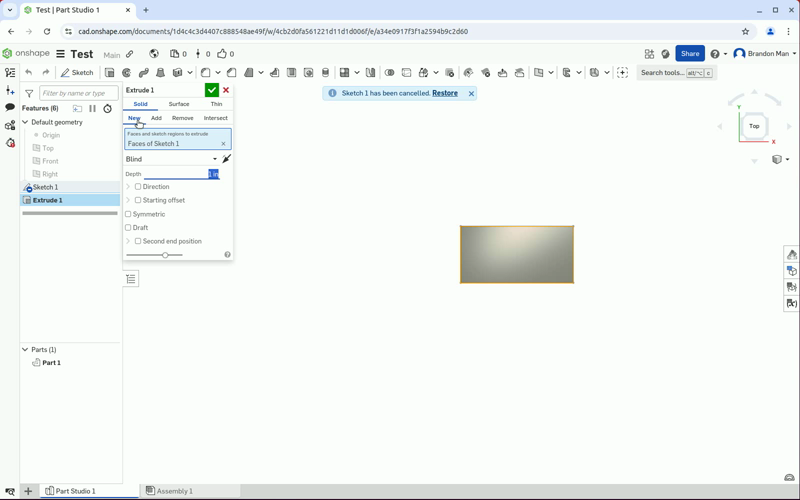
text(0.241)
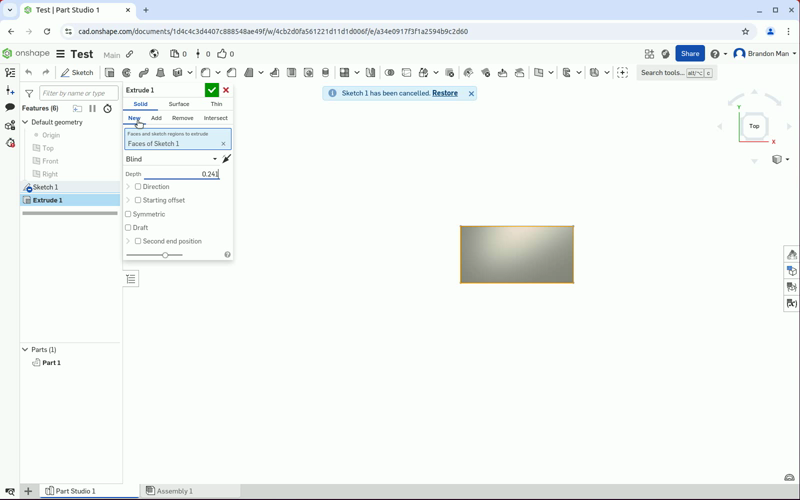
key(enter)
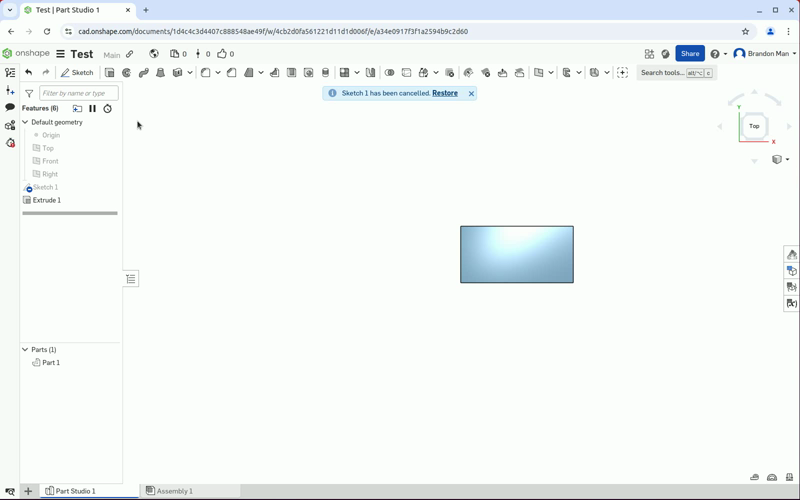
key(shift+h)
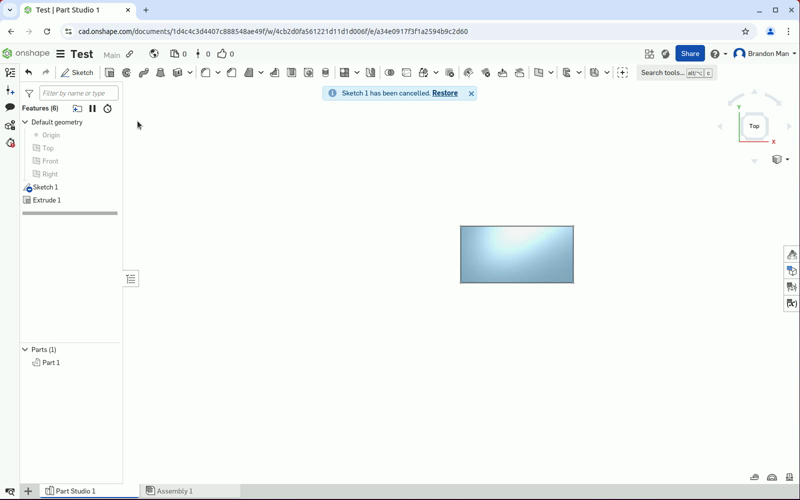
key(shift+h)
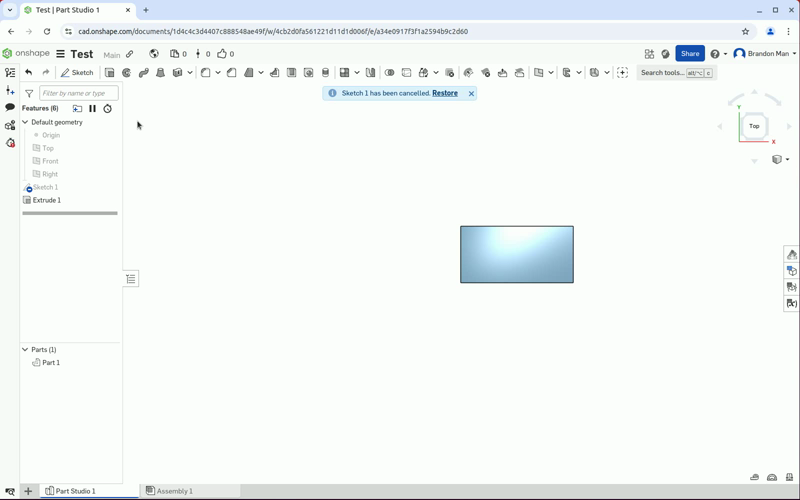
mouse_move(73, 189)
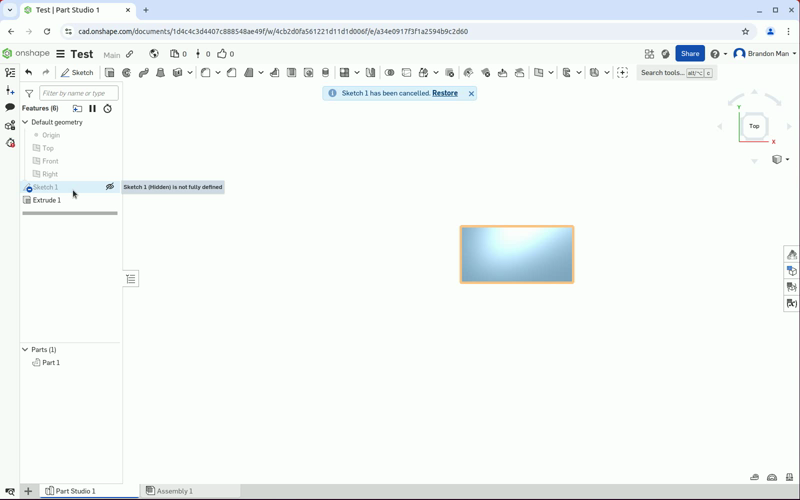
click(73, 189)
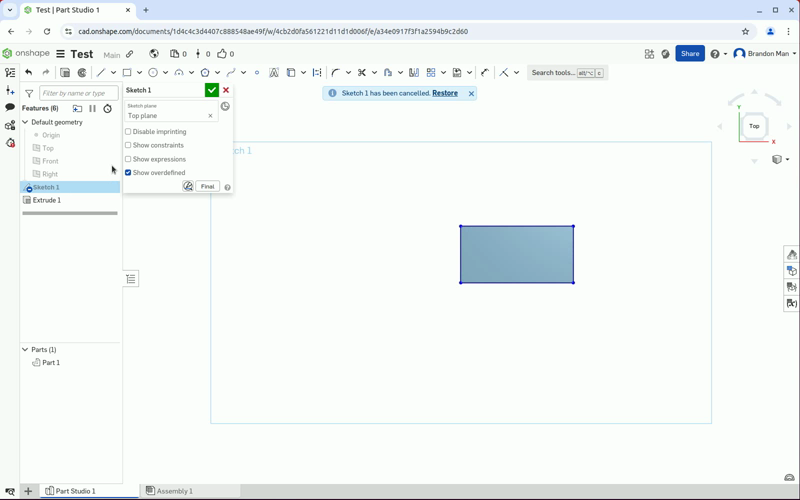
mouse_move(229, 92)
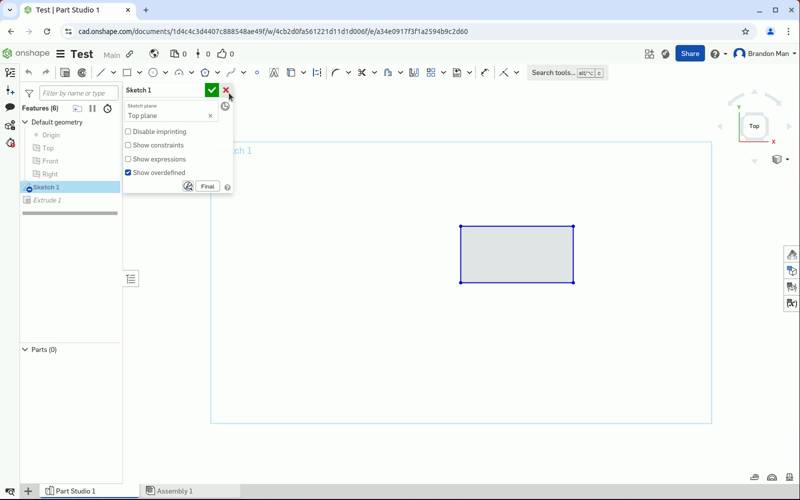
click(229, 92)
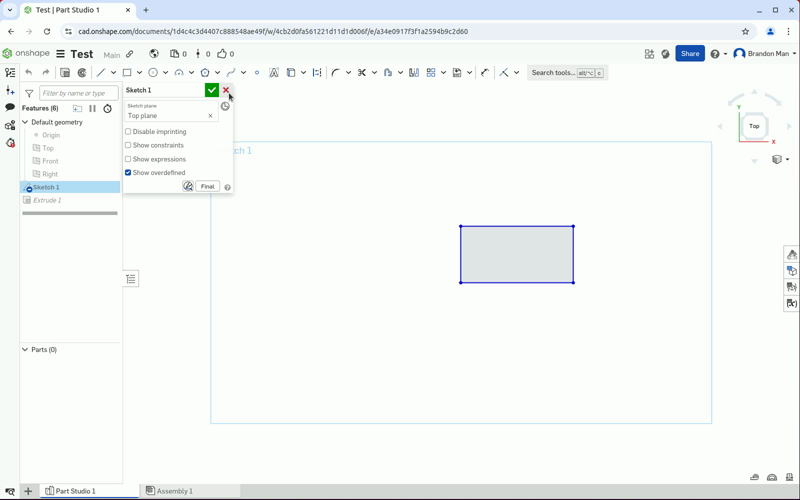
key(shift+s)
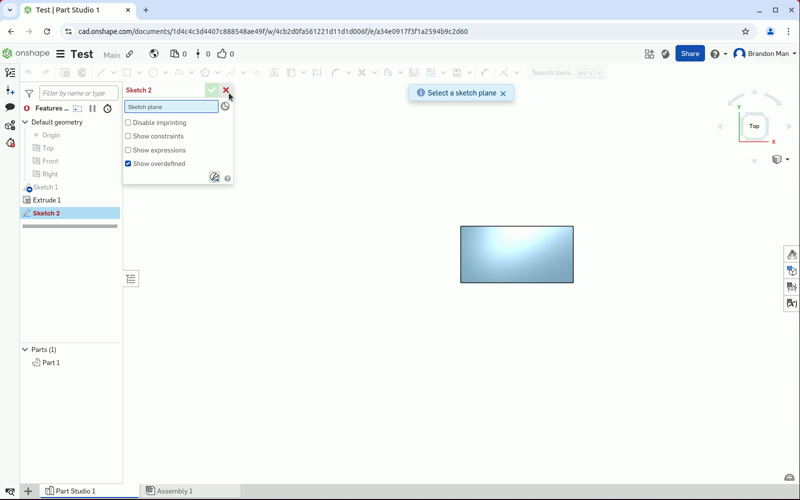
mouse_move(73, 150)
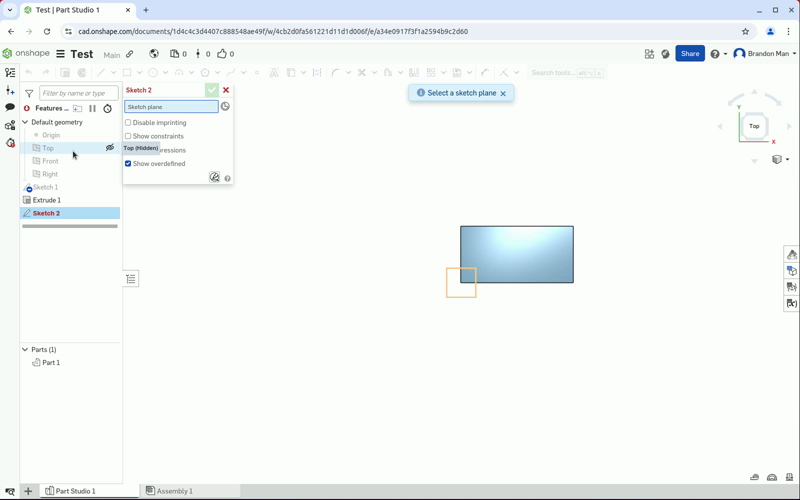
click(73, 150)
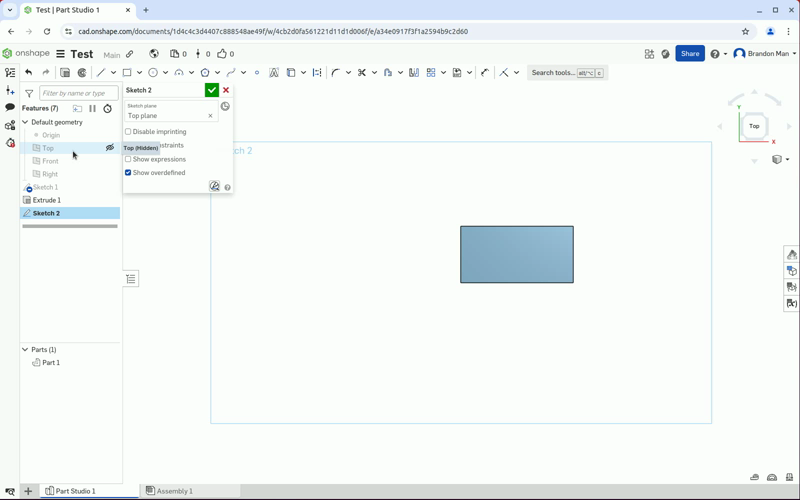
mouse_move(73, 352)
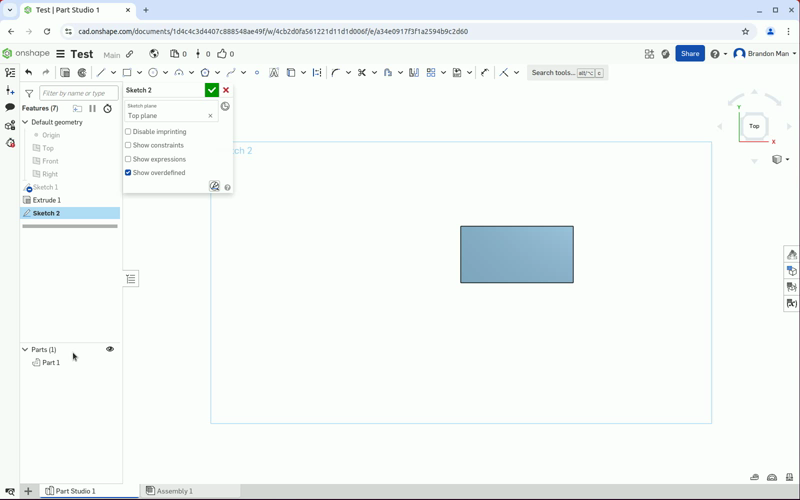
key(y)
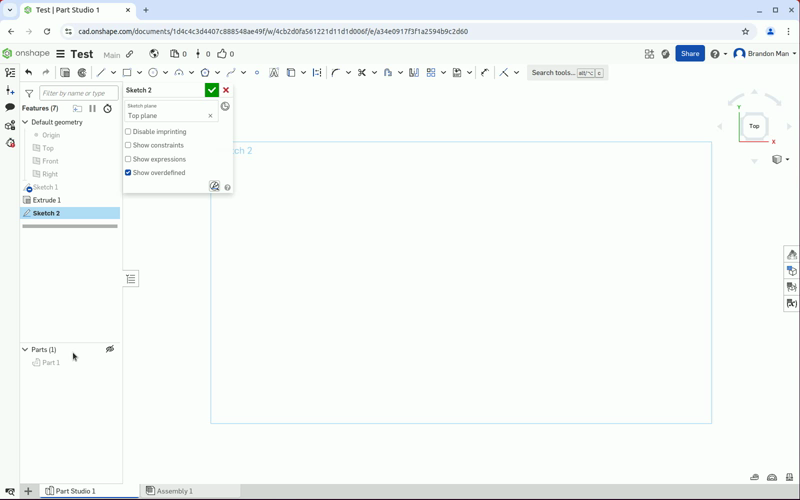
key(l)
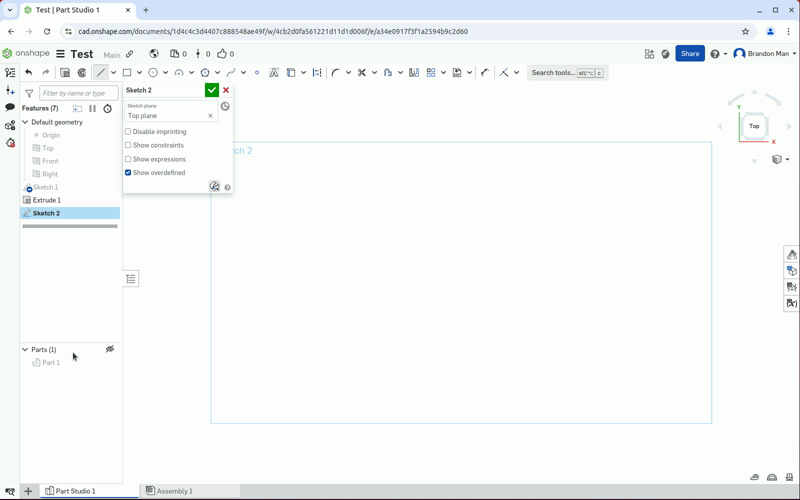
key_down(shift)
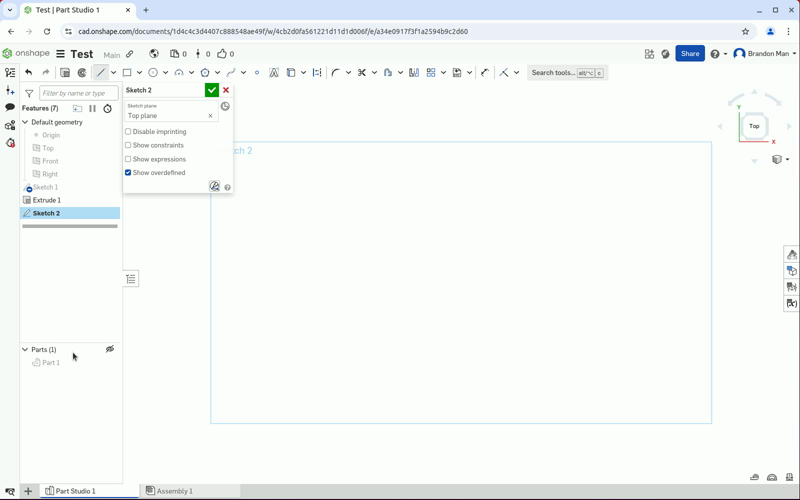
mouse_move(460, 282)
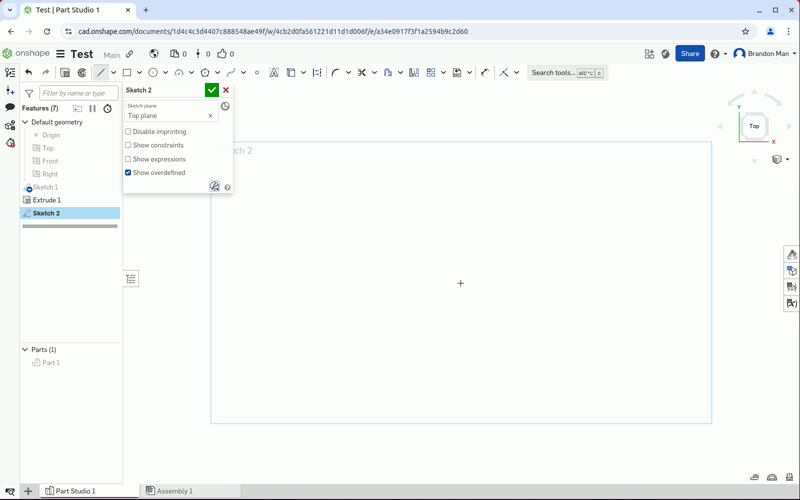
click(460, 282)
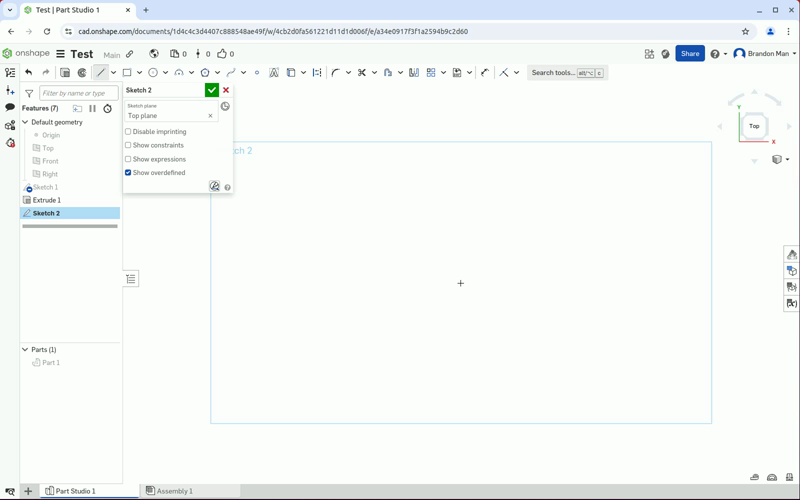
key_up(shift)
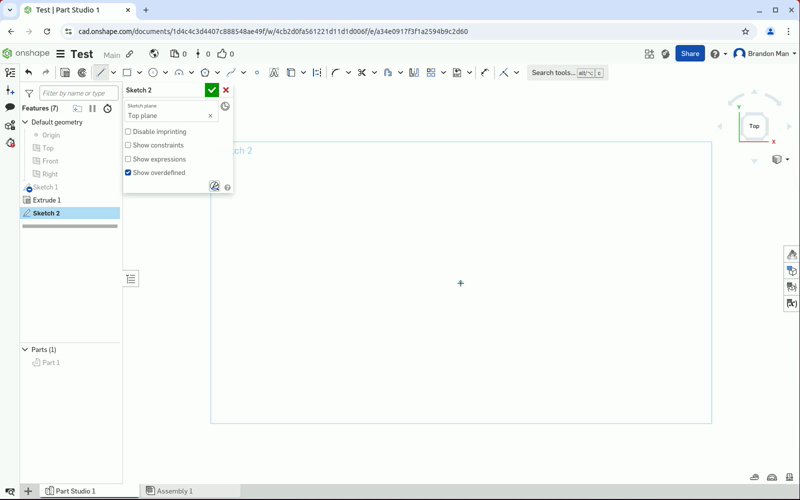
key_down(shift)
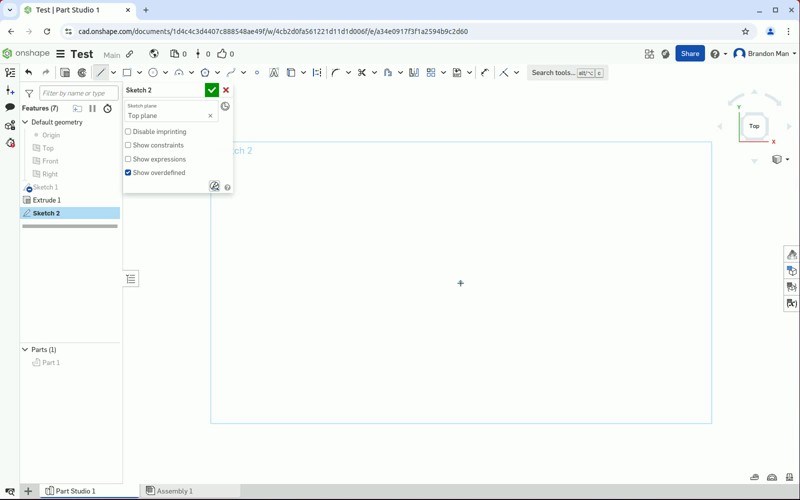
mouse_move(573, 282)
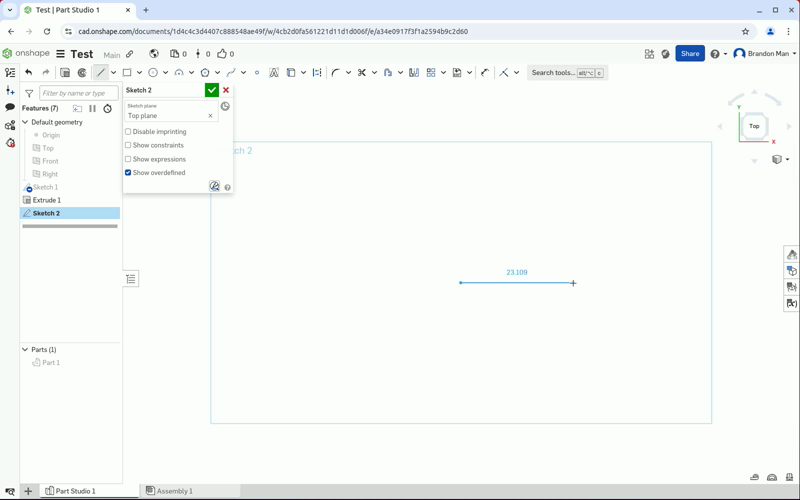
click(573, 282)
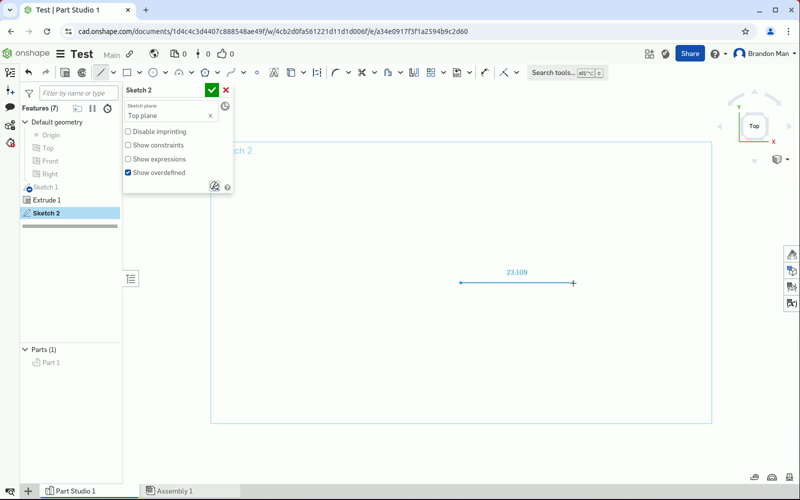
key_up(shift)
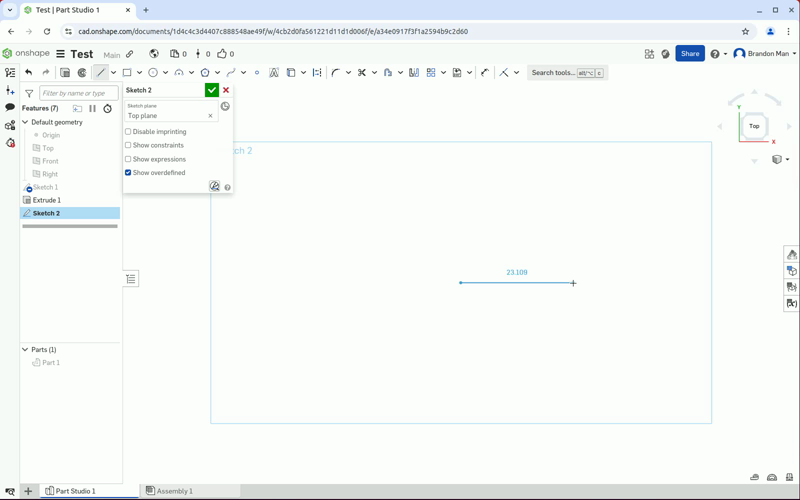
key_down(shift)
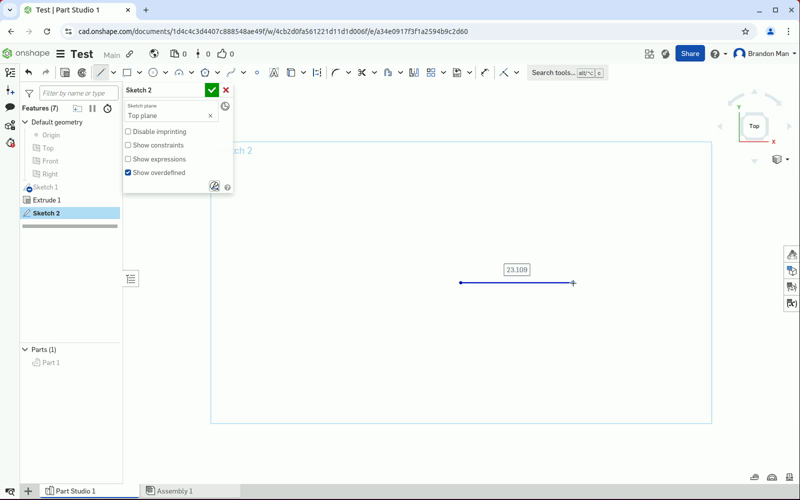
mouse_move(589, 282)
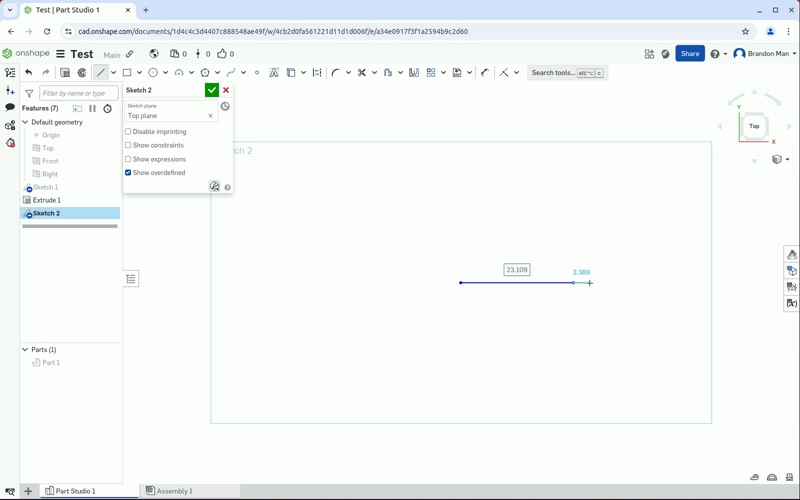
mouse_move(573, 226)
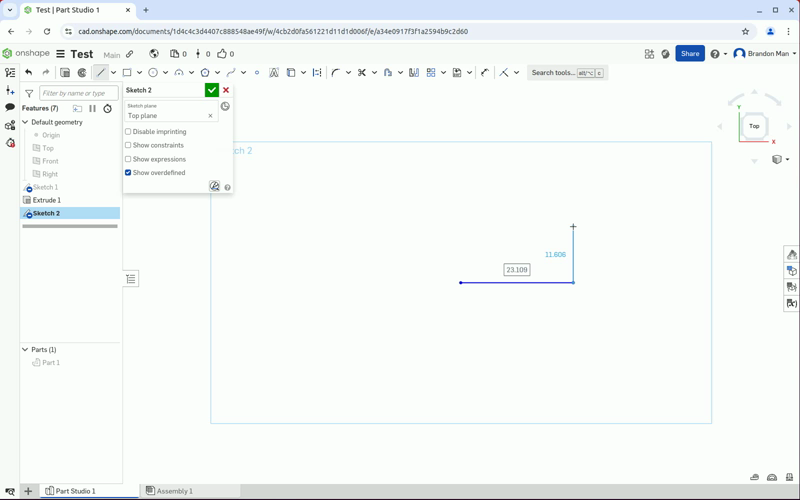
click(573, 226)
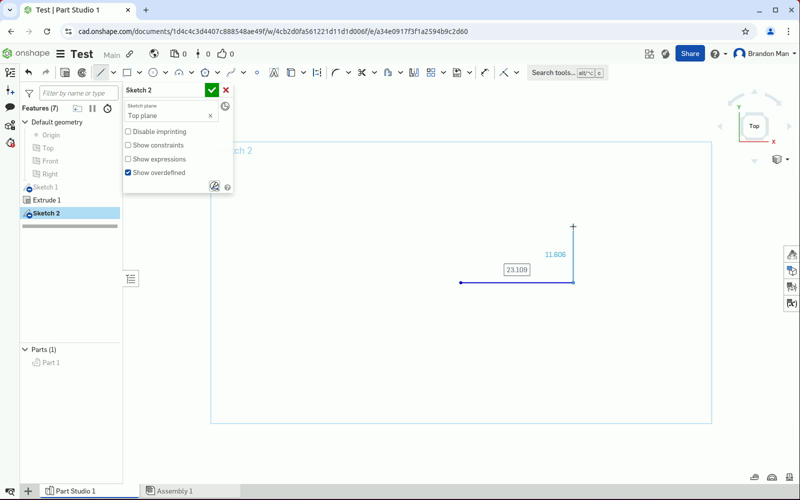
key_up(shift)
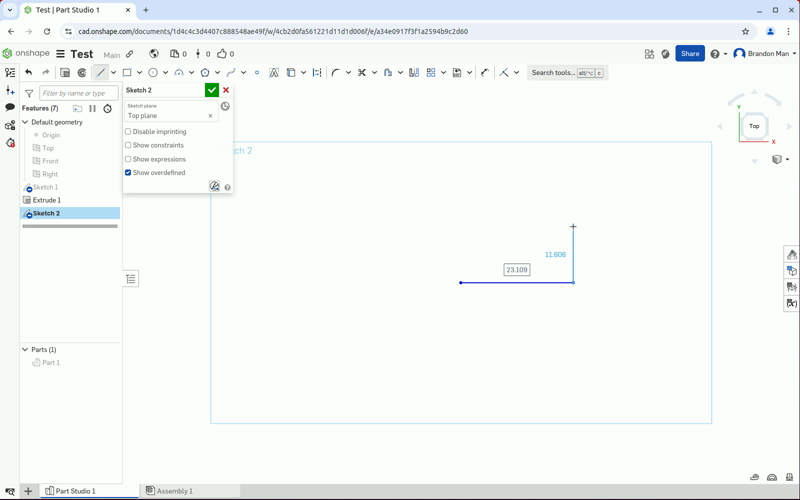
key_down(shift)
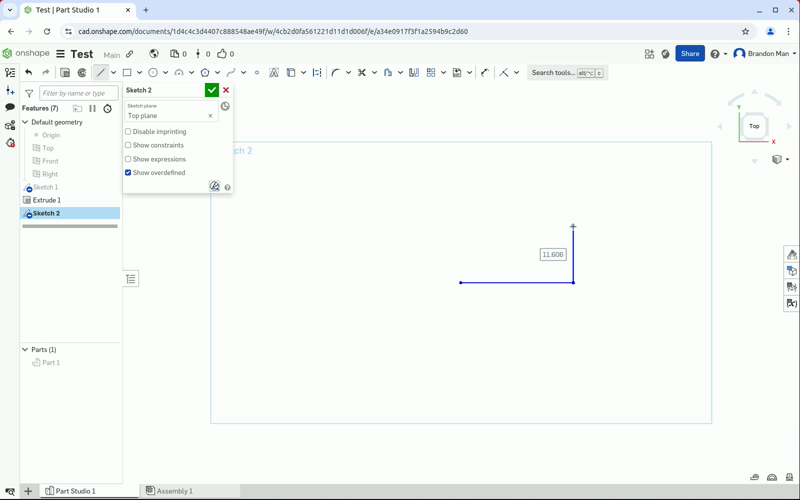
mouse_move(460, 226)
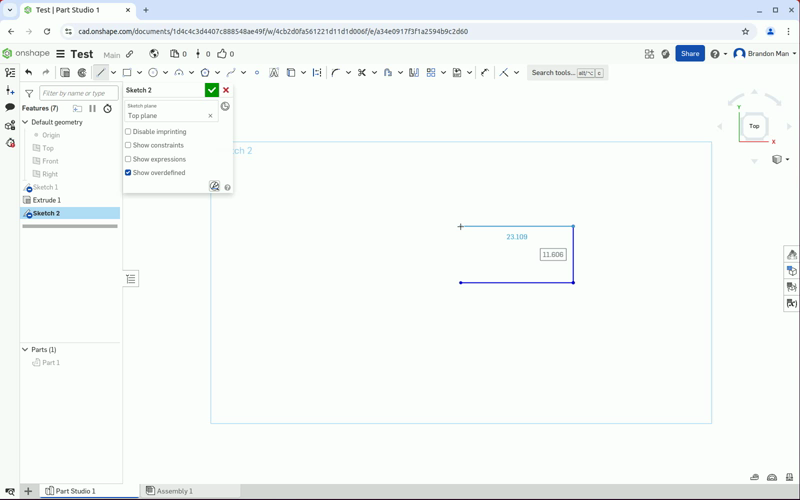
click(460, 226)
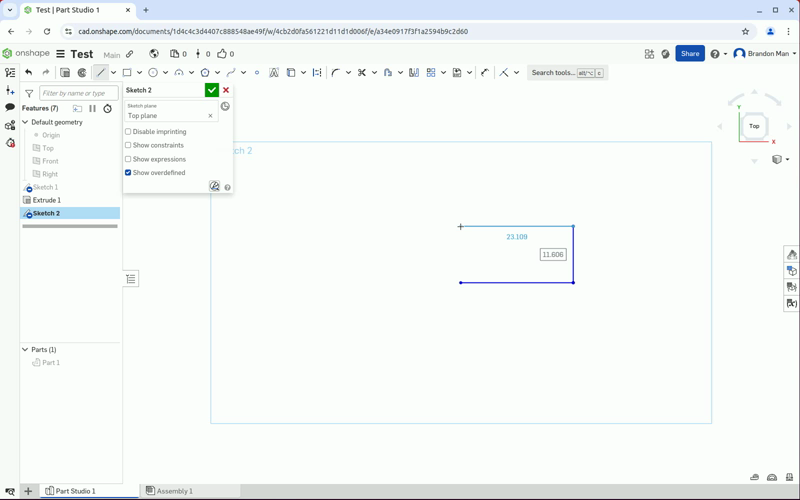
key_up(shift)
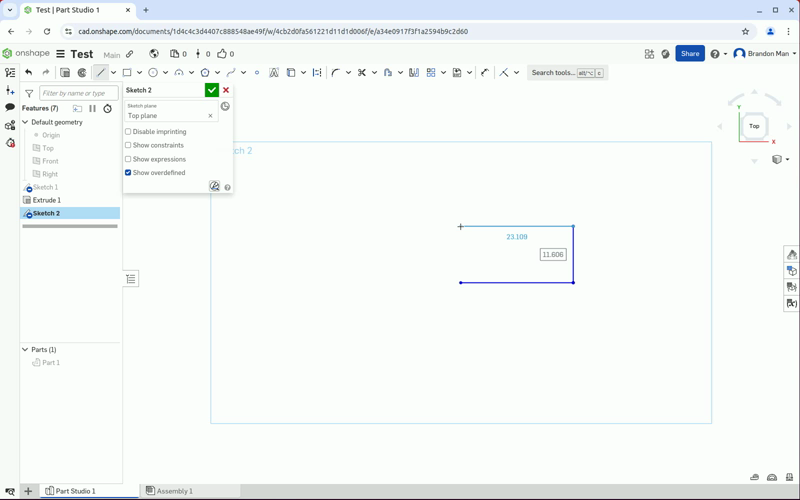
mouse_move(490, 226)
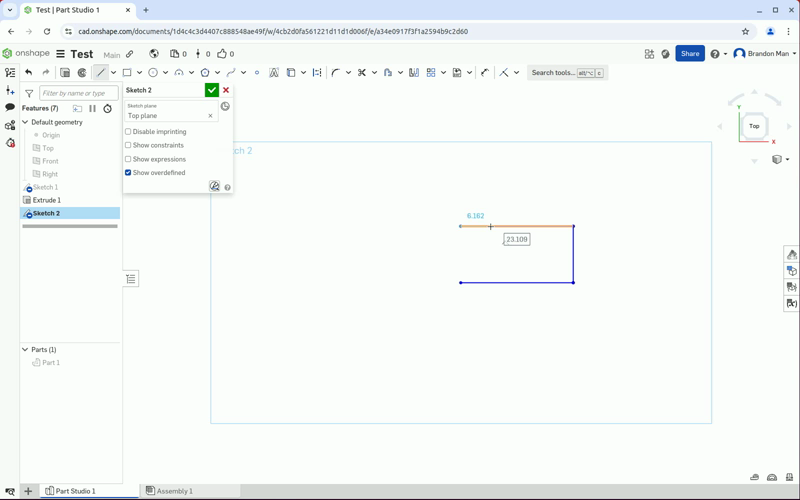
key_down(shift)
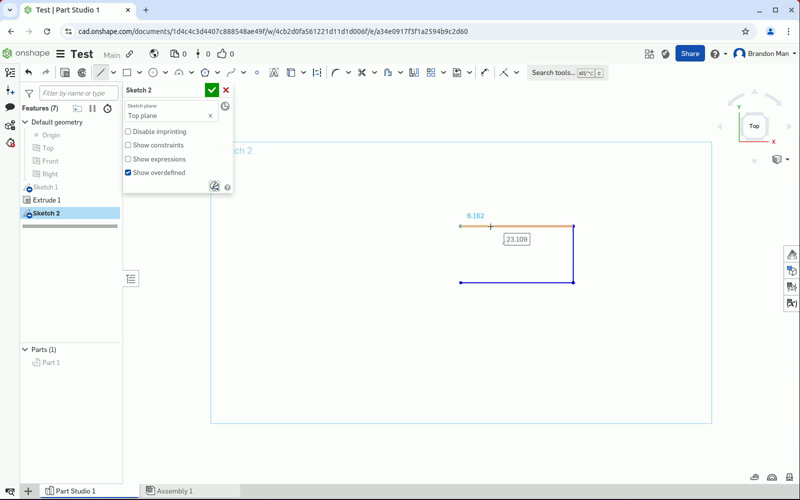
mouse_move(460, 282)
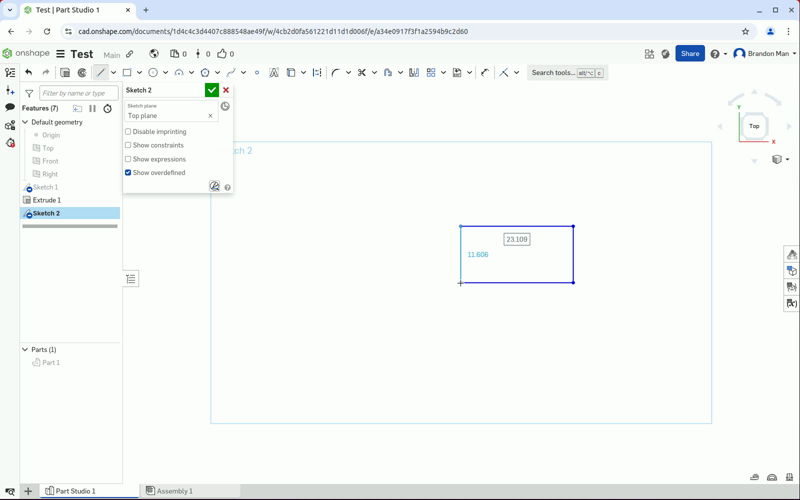
key_up(shift)
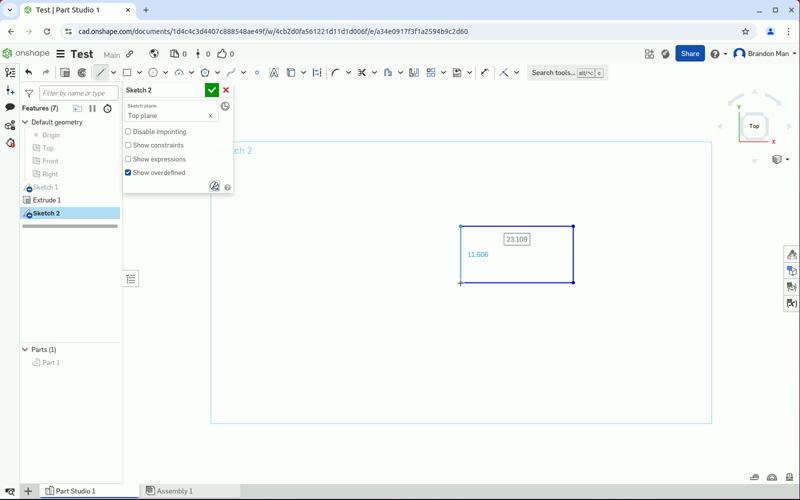
click(460, 282)
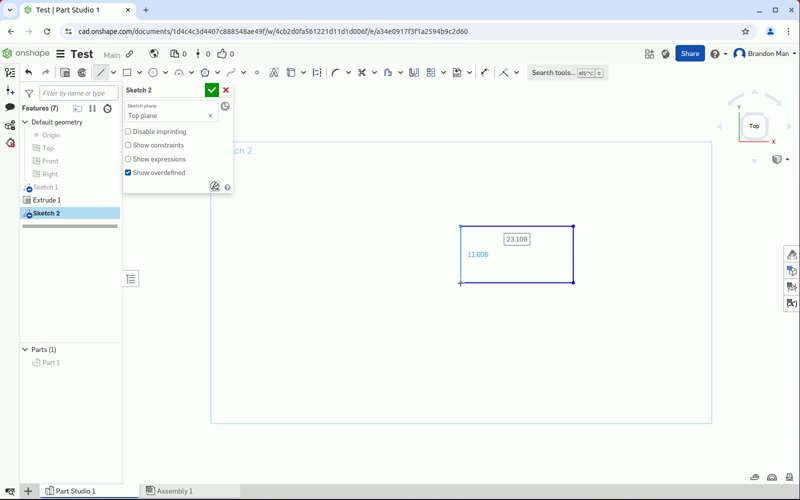
key(esc)
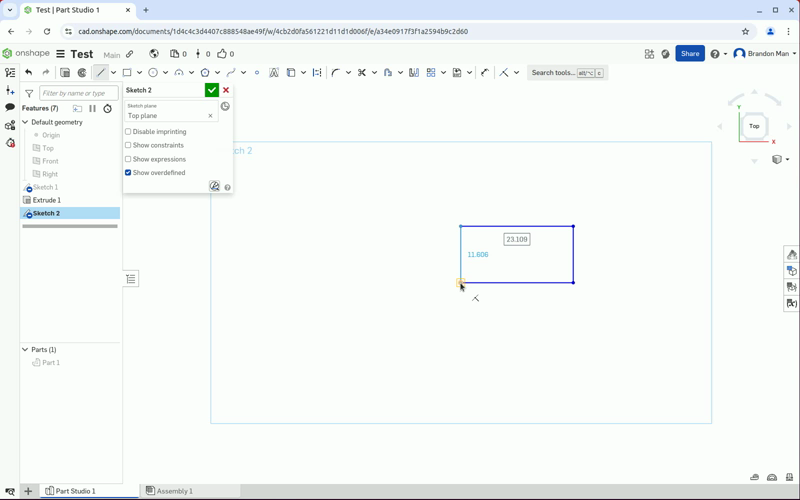
key(l)
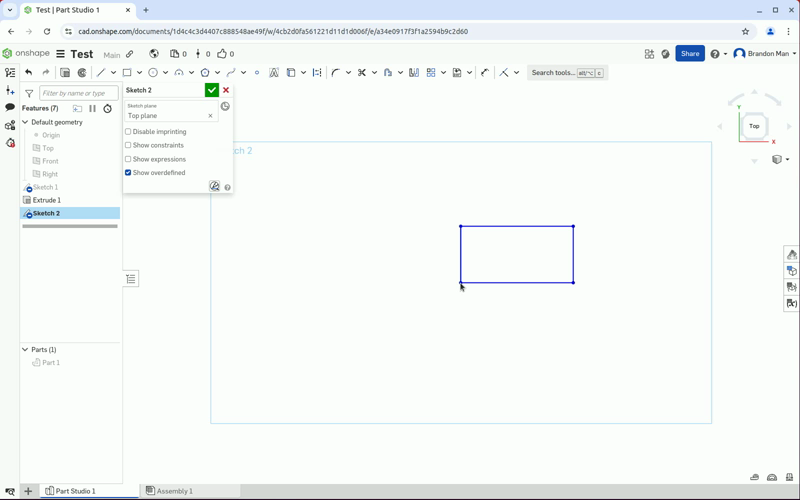
key_down(shift)
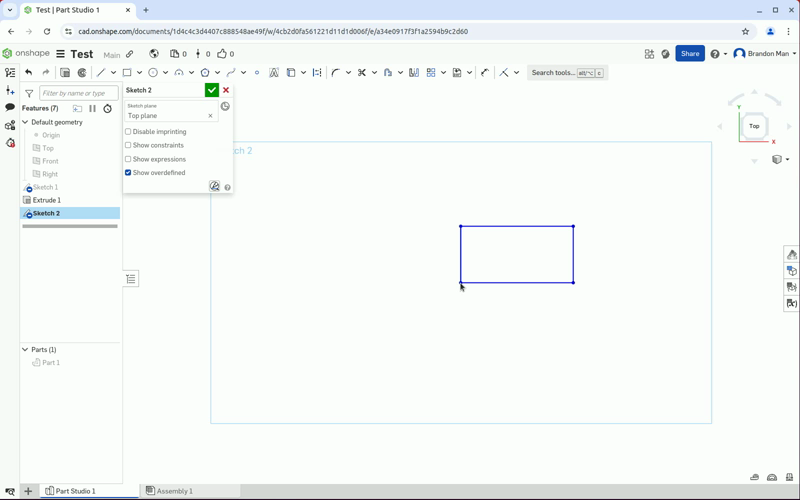
mouse_move(461, 281)
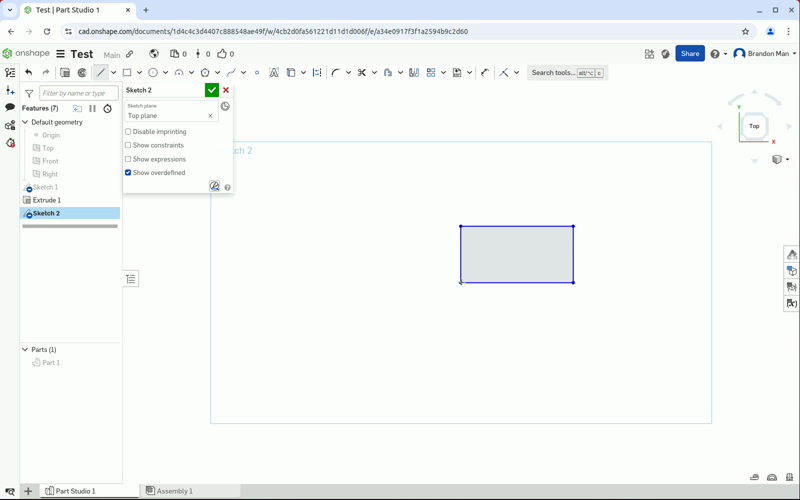
scroll(6)
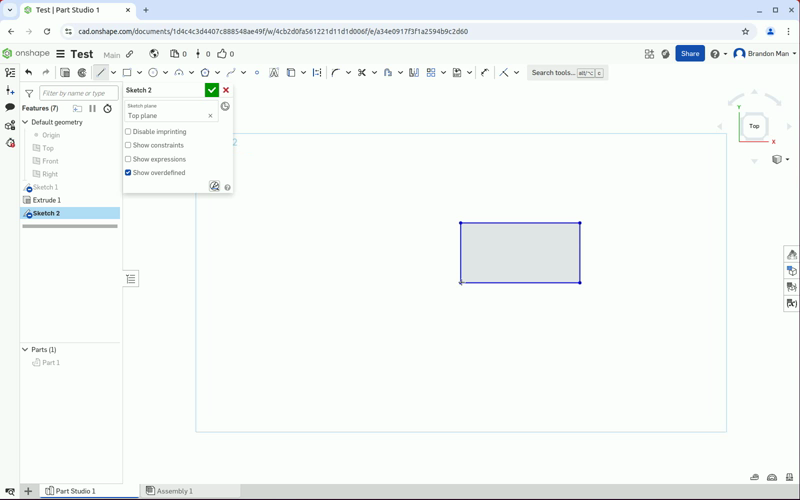
scroll(6)
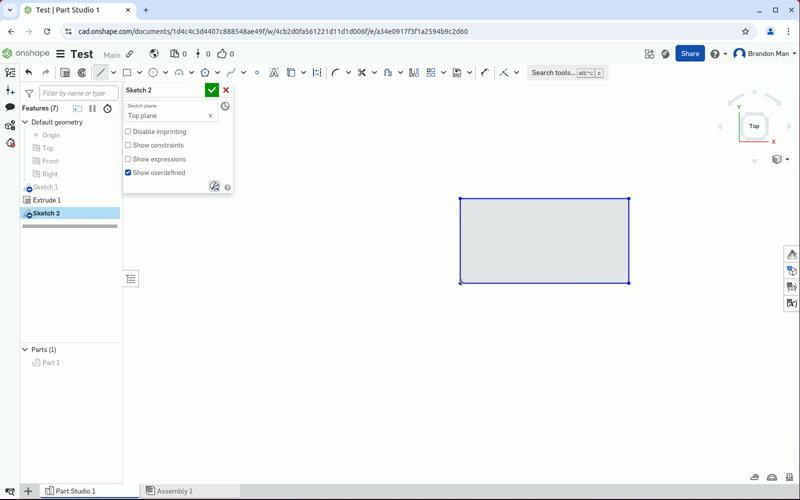
scroll(6)
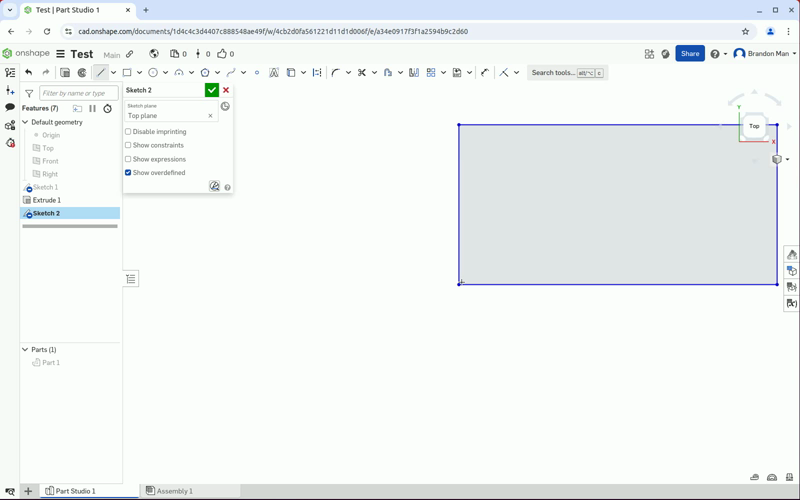
scroll(6)
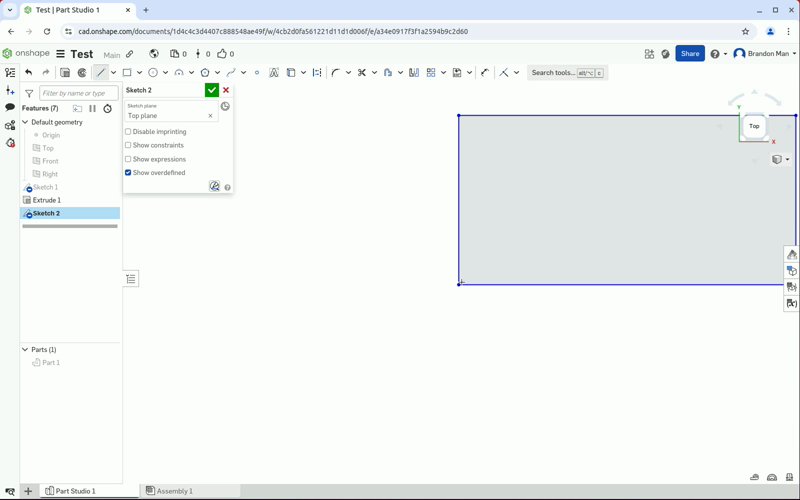
scroll(6)
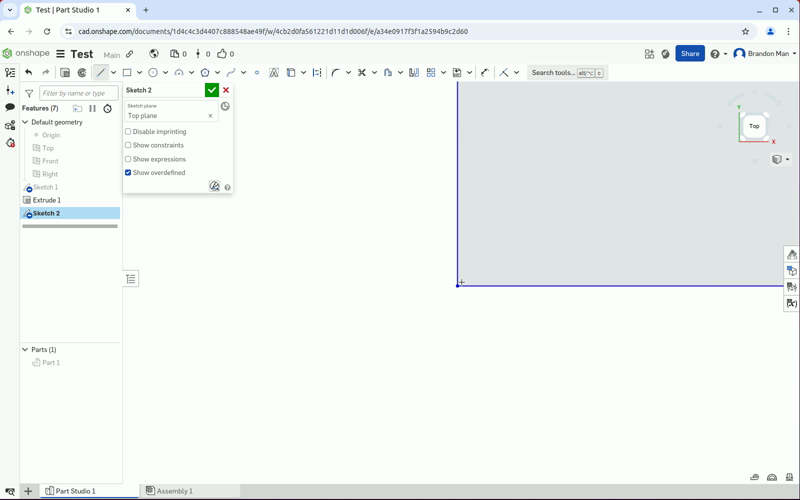
scroll(6)
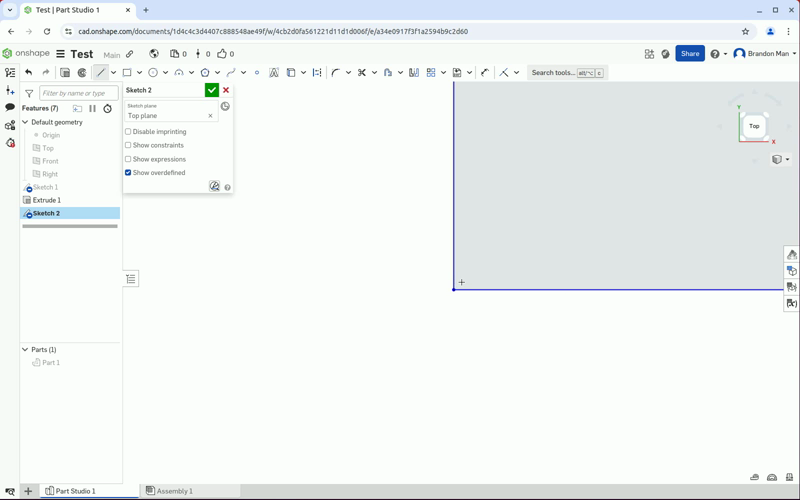
scroll(6)
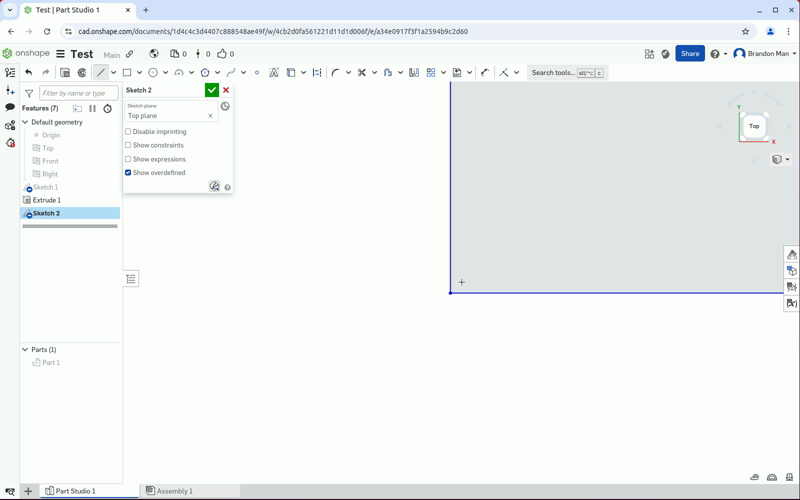
click(461, 281)
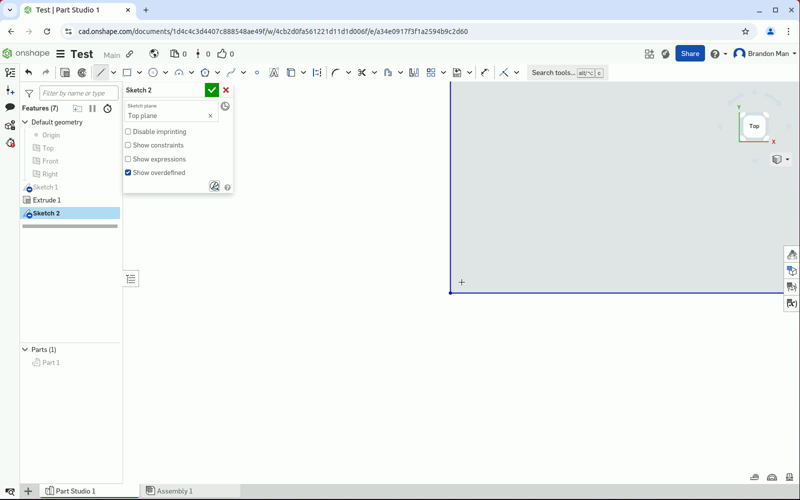
scroll(-6)
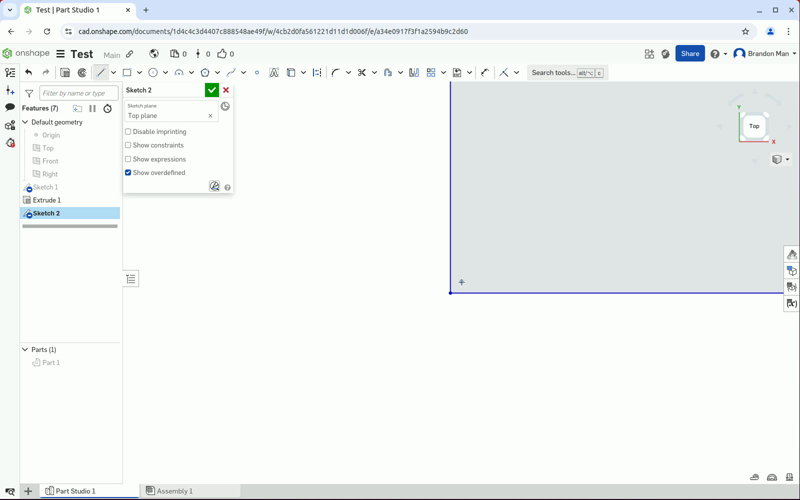
scroll(-6)
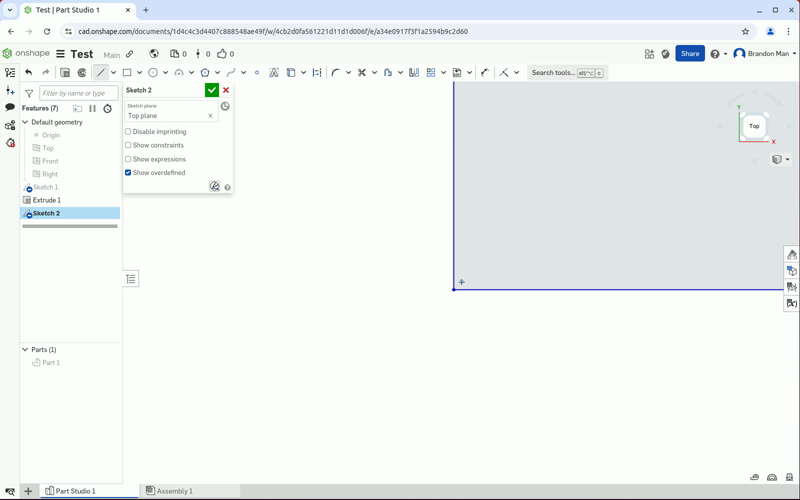
scroll(-6)
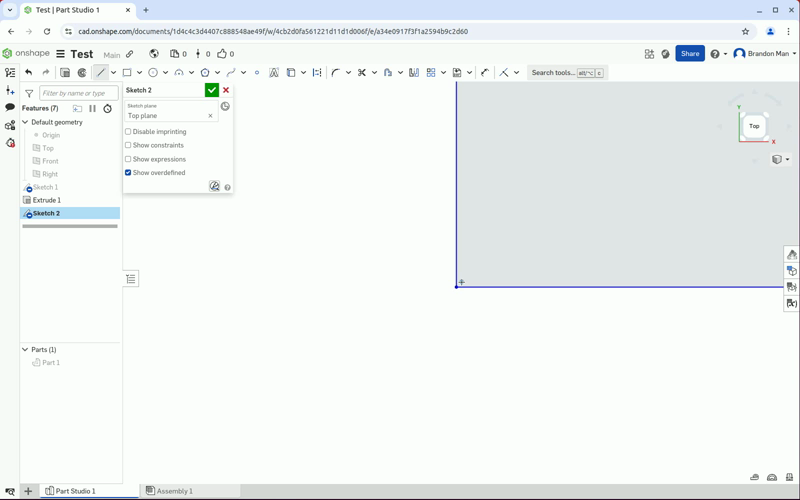
scroll(-6)
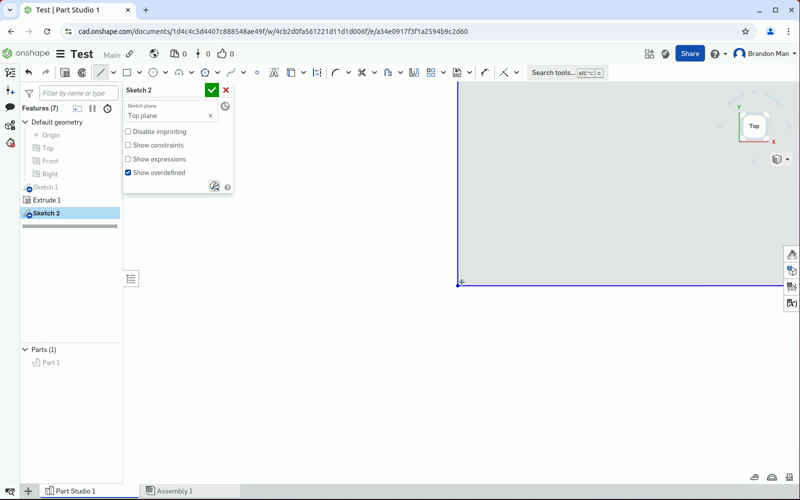
scroll(-6)
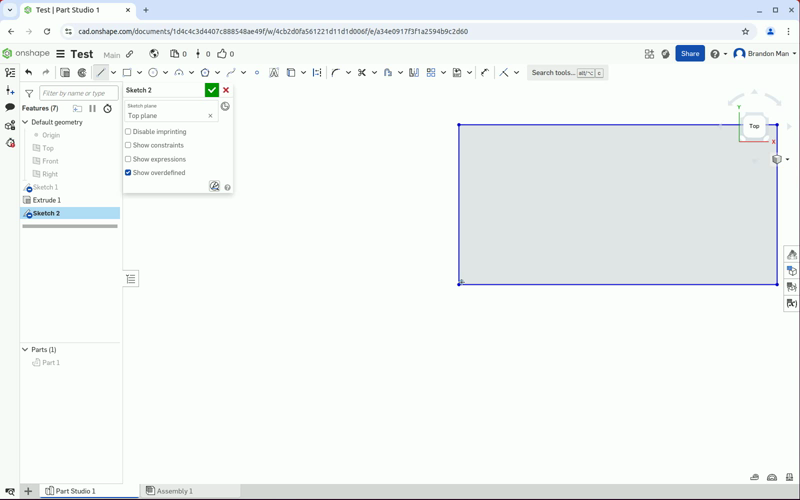
scroll(-6)
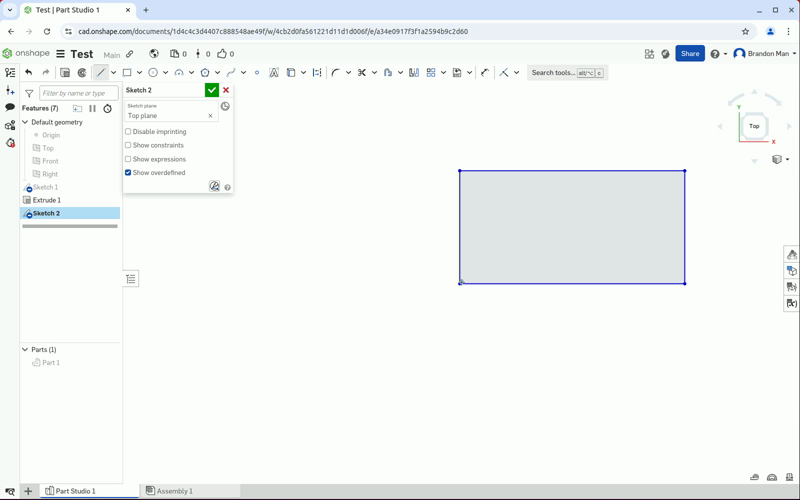
scroll(-6)
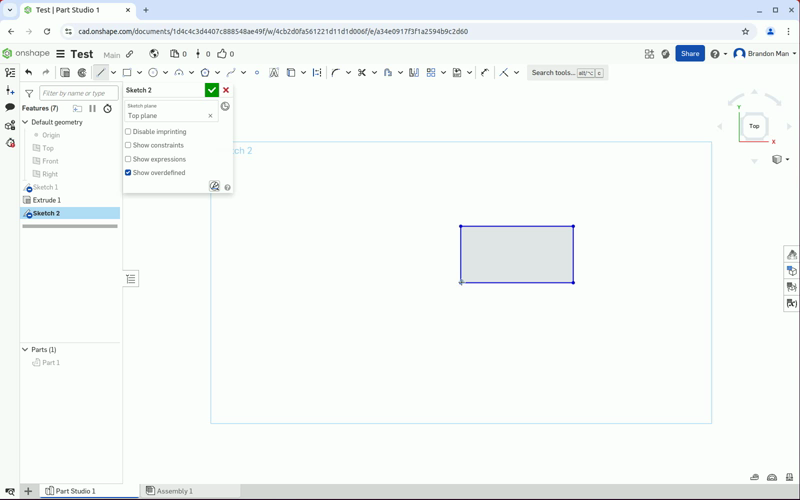
key_up(shift)
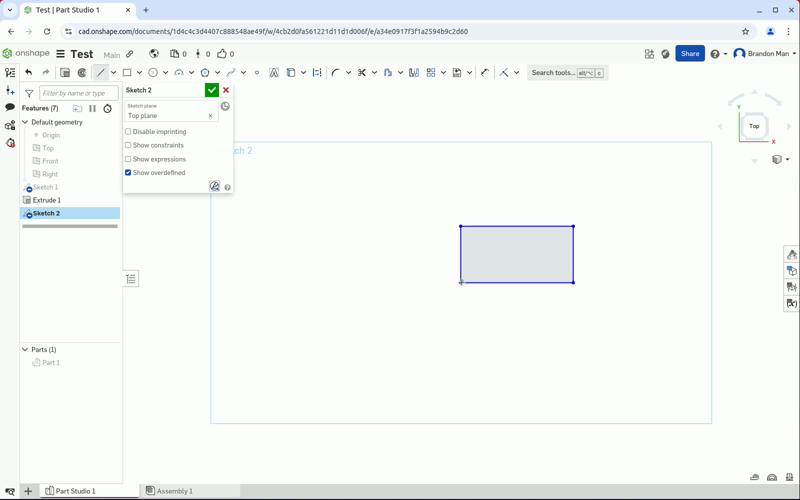
key_down(shift)
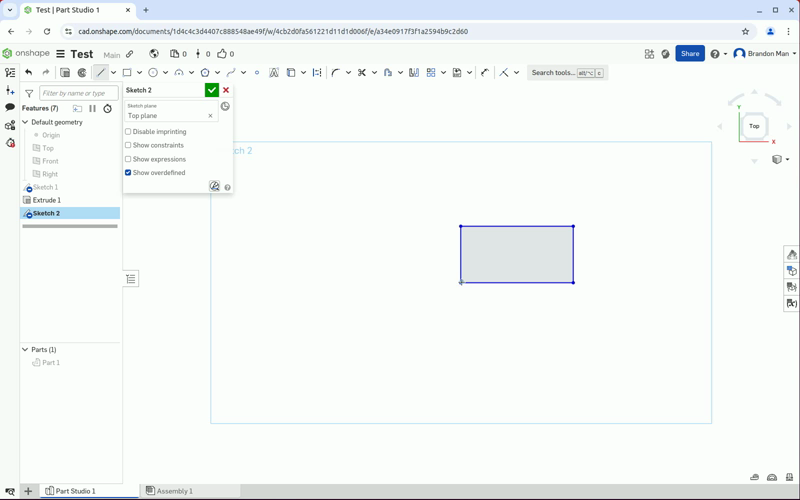
mouse_move(572, 281)
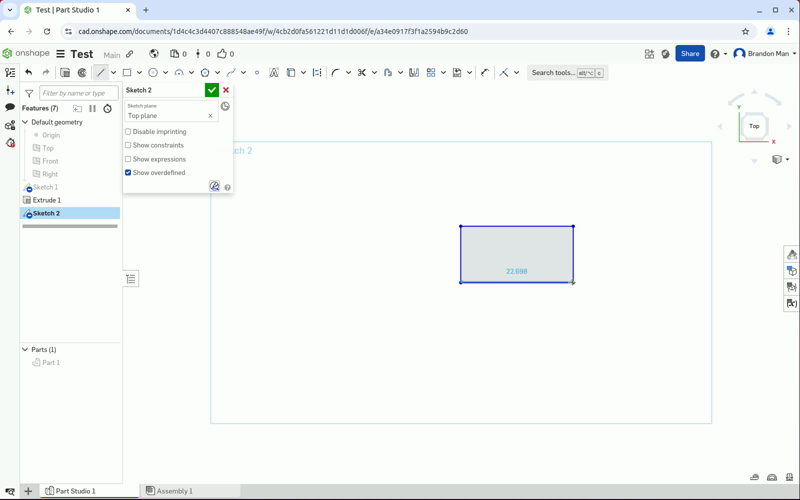
scroll(6)
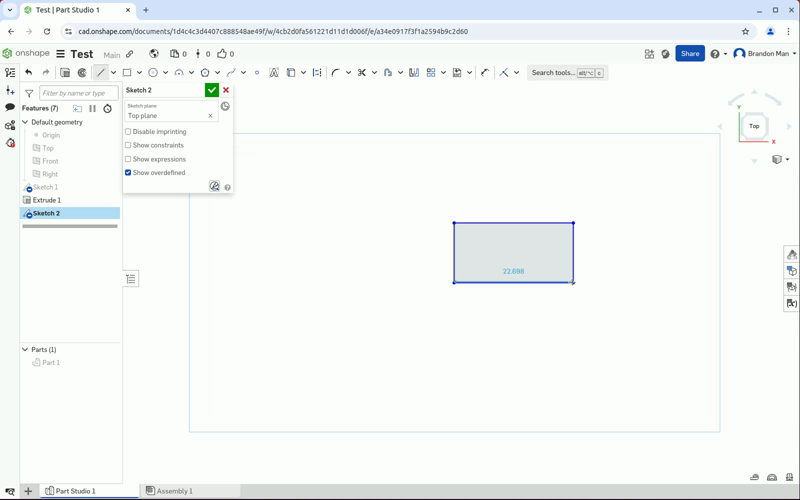
scroll(6)
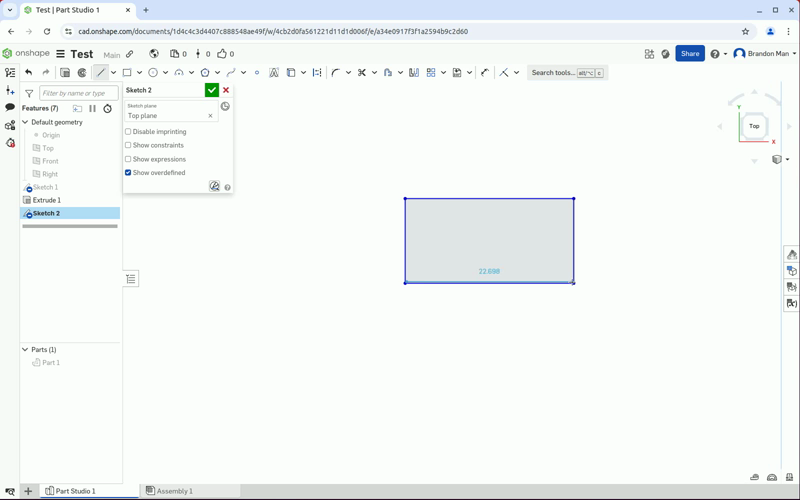
scroll(6)
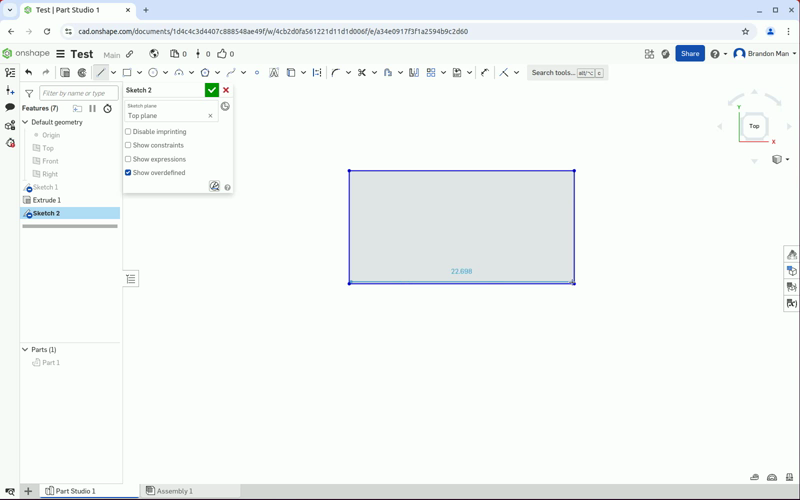
scroll(6)
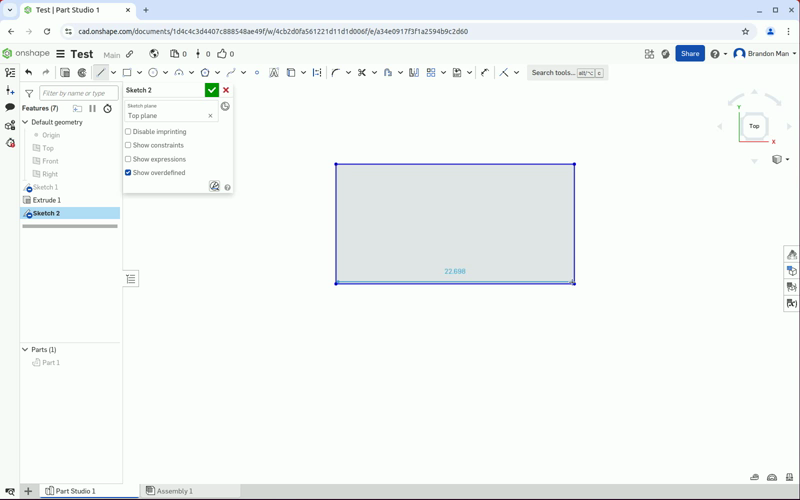
scroll(6)
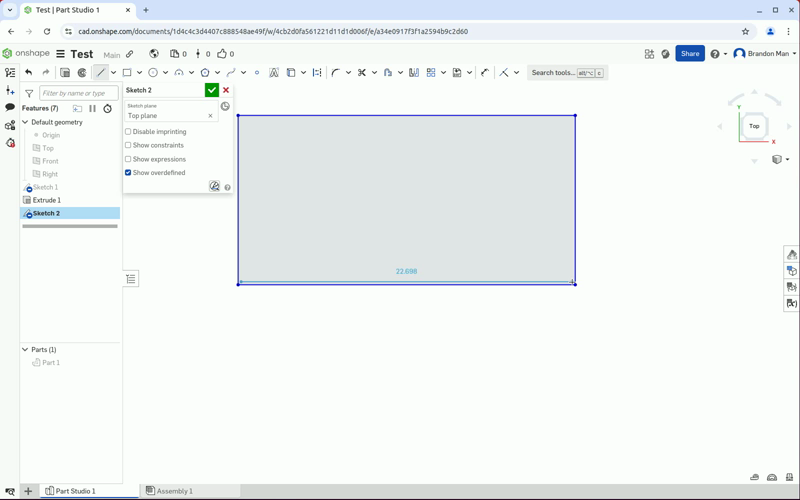
scroll(6)
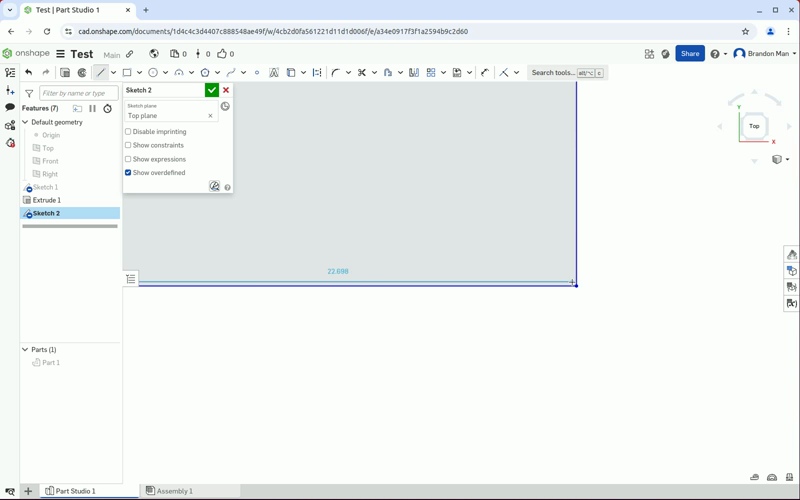
scroll(6)
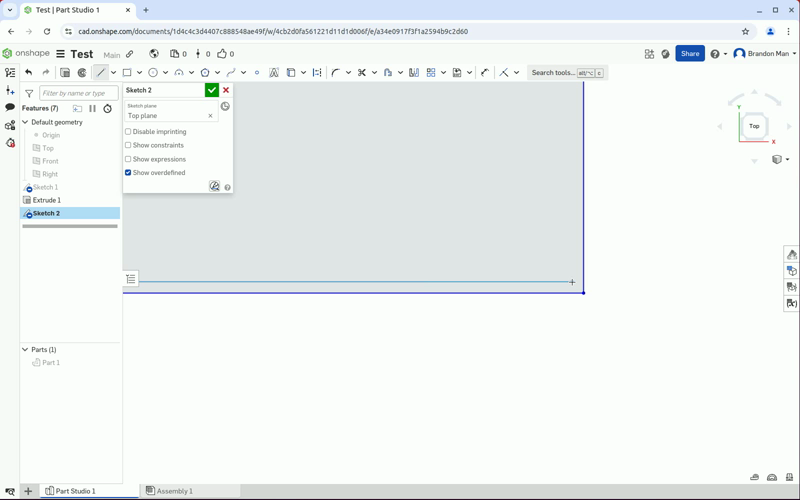
click(572, 281)
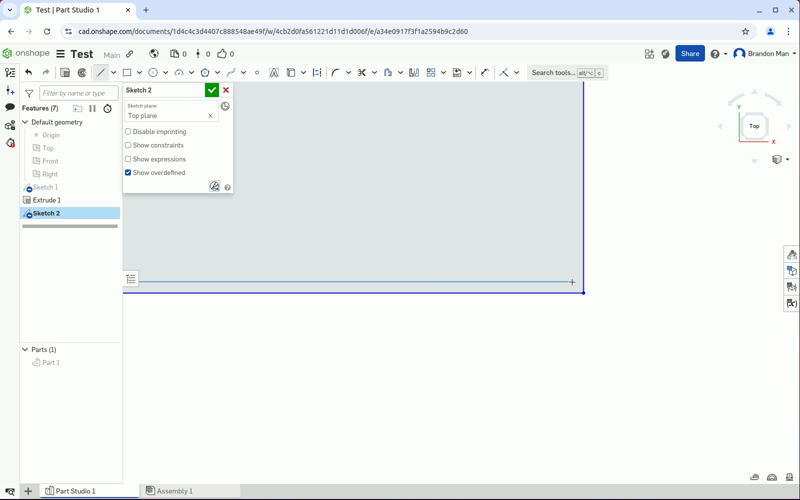
scroll(-6)
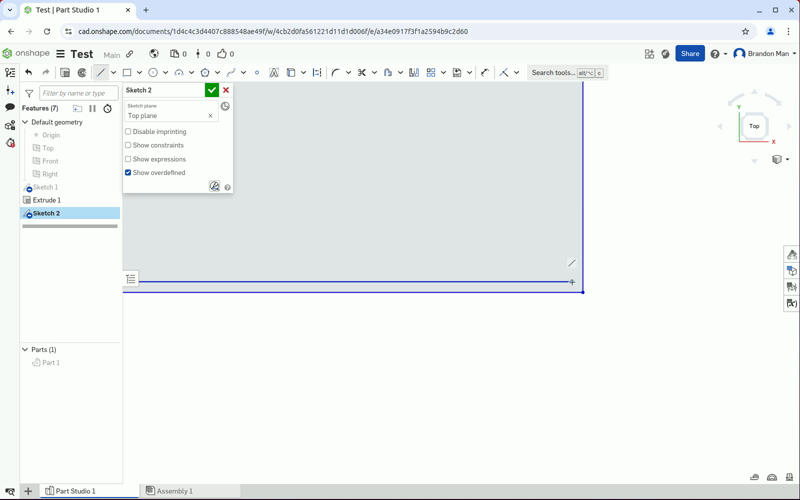
scroll(-6)
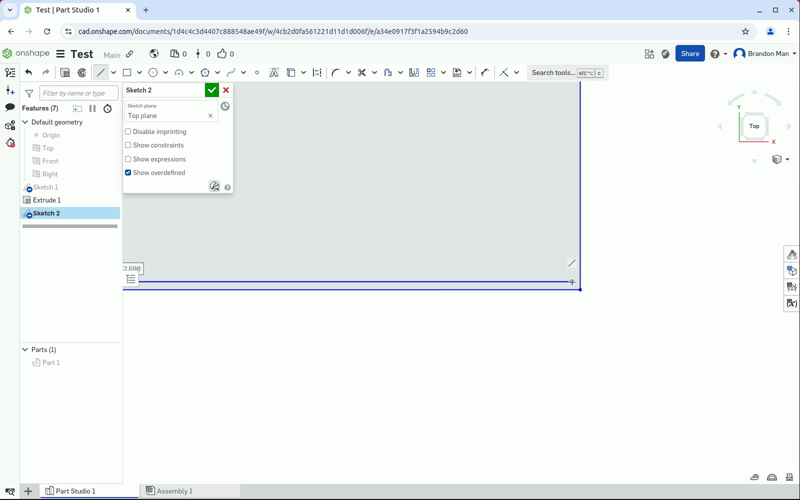
scroll(-6)
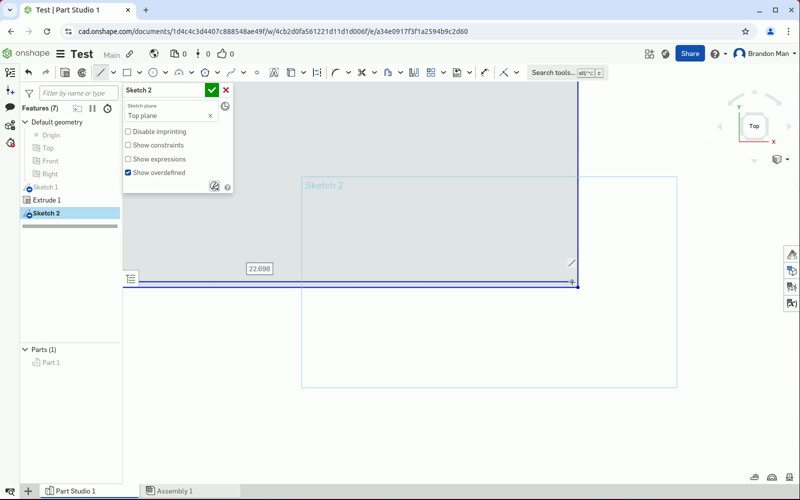
scroll(-6)
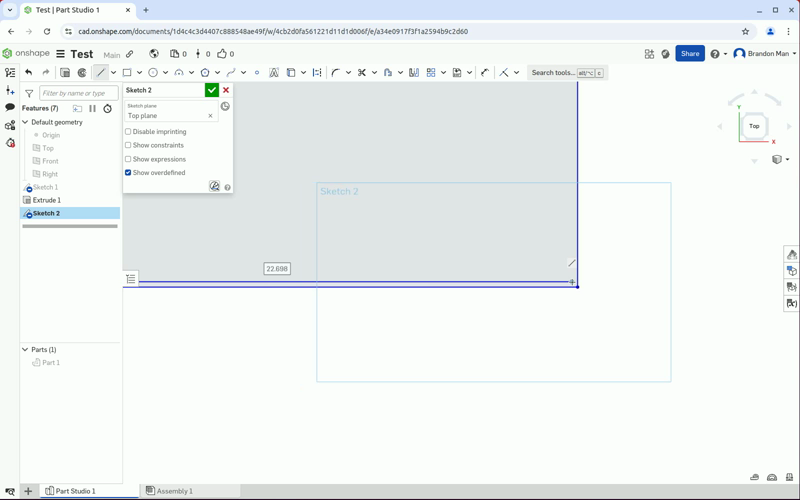
scroll(-6)
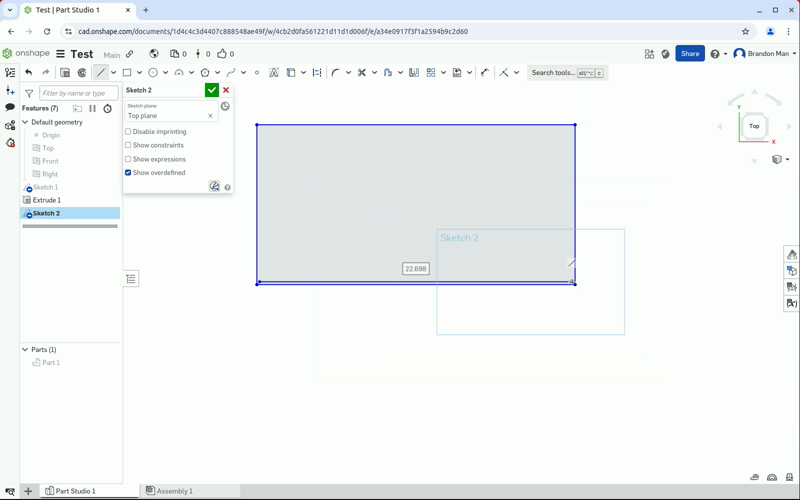
scroll(-6)
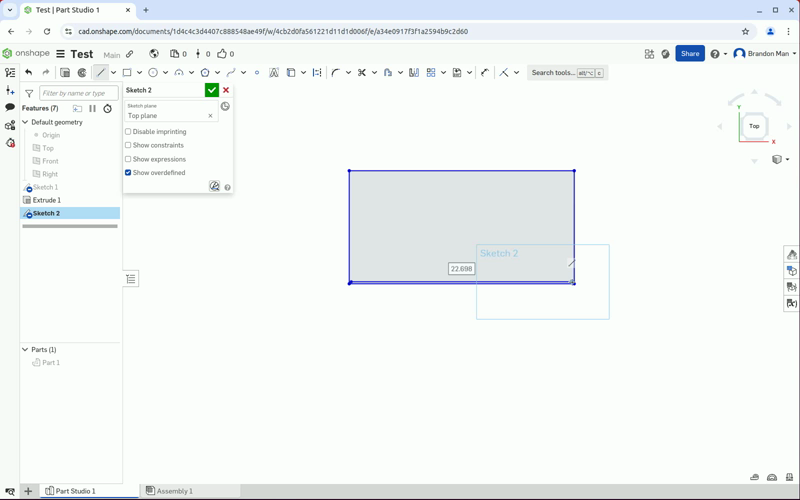
scroll(-6)
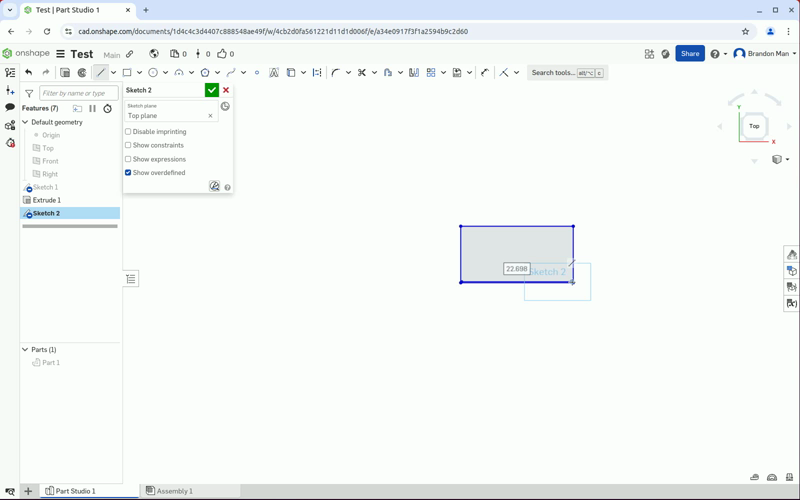
key_up(shift)
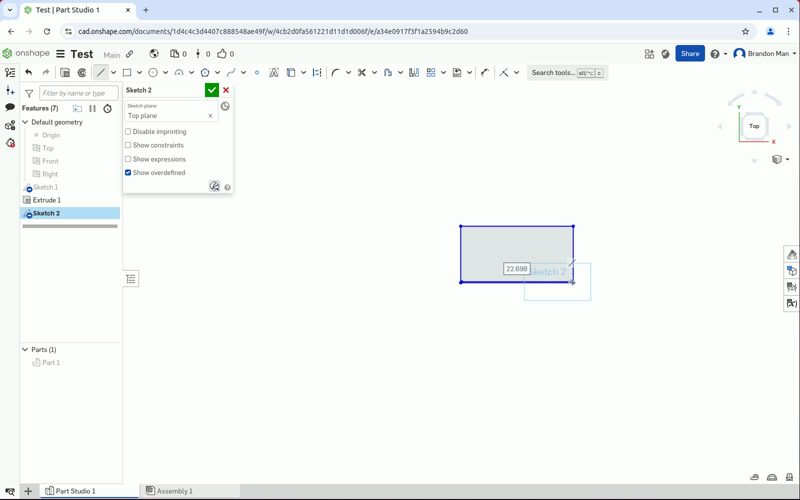
key_down(shift)
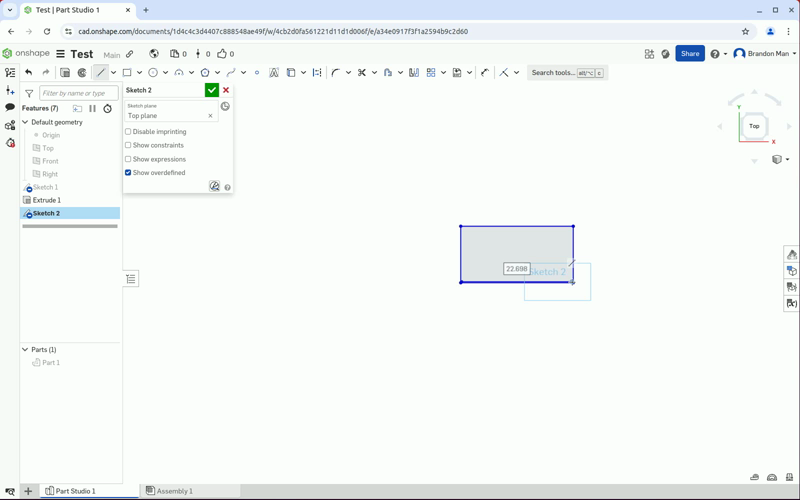
mouse_move(589, 281)
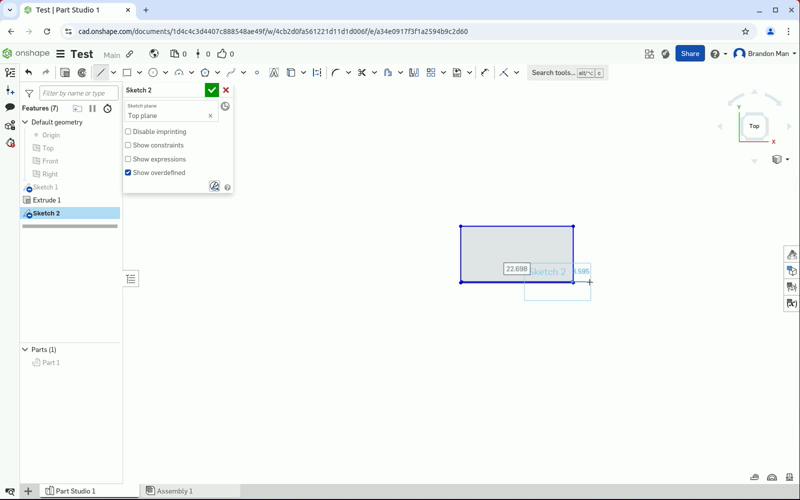
mouse_move(572, 228)
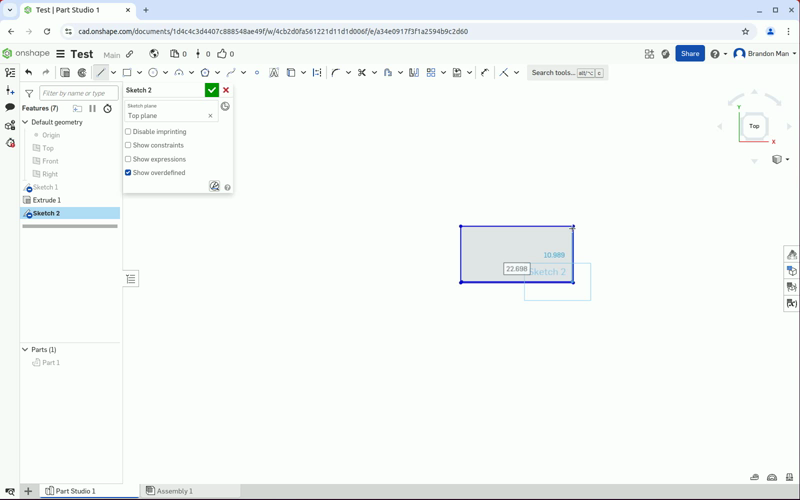
scroll(6)
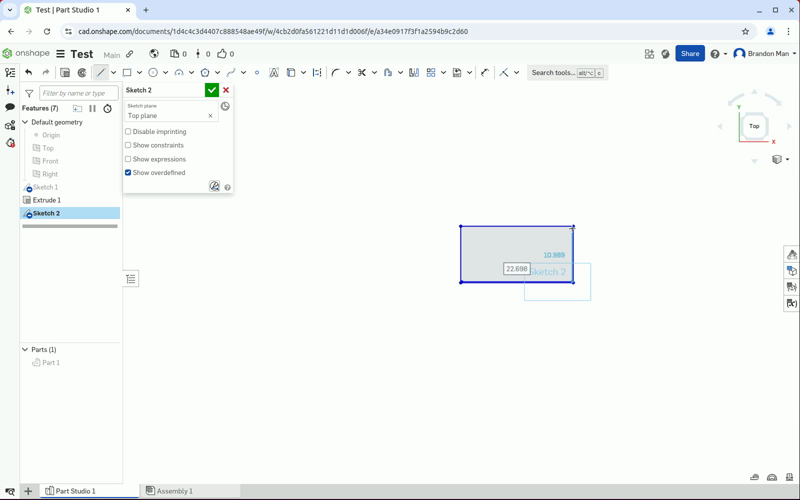
scroll(6)
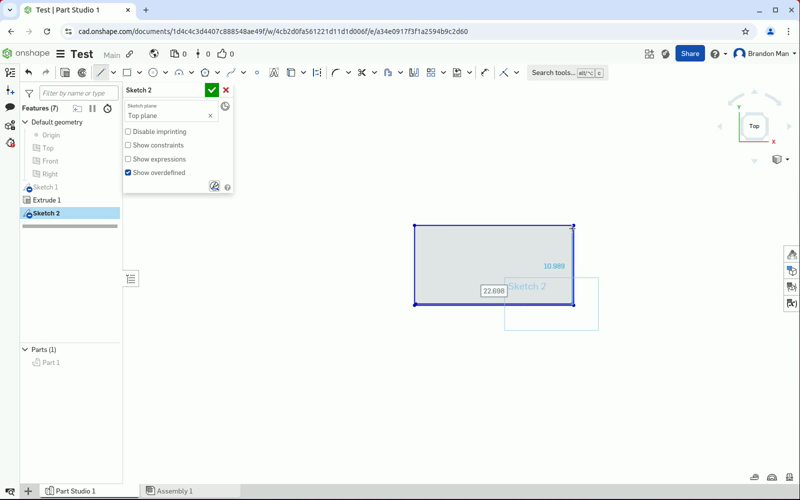
scroll(6)
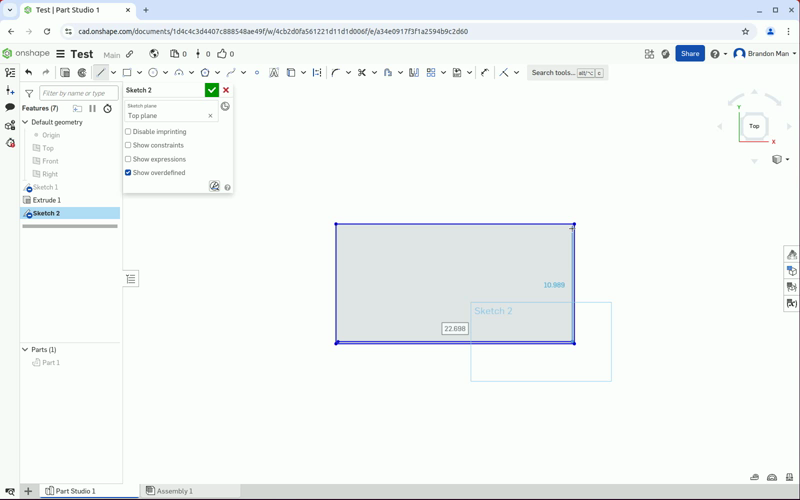
scroll(6)
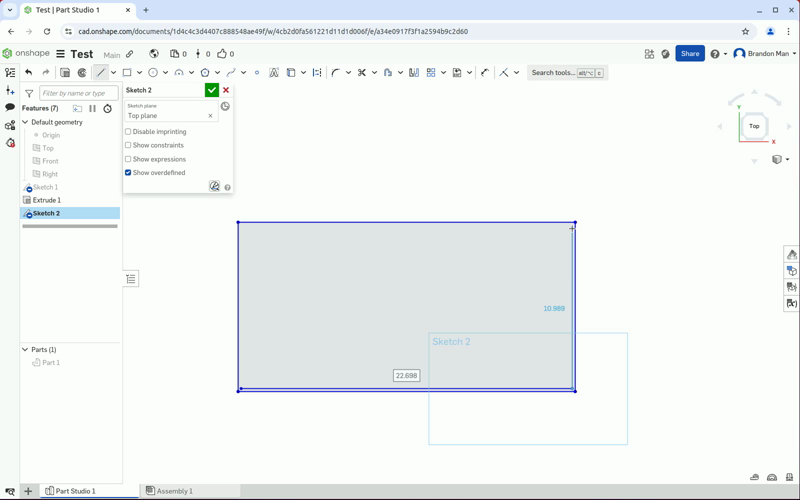
scroll(6)
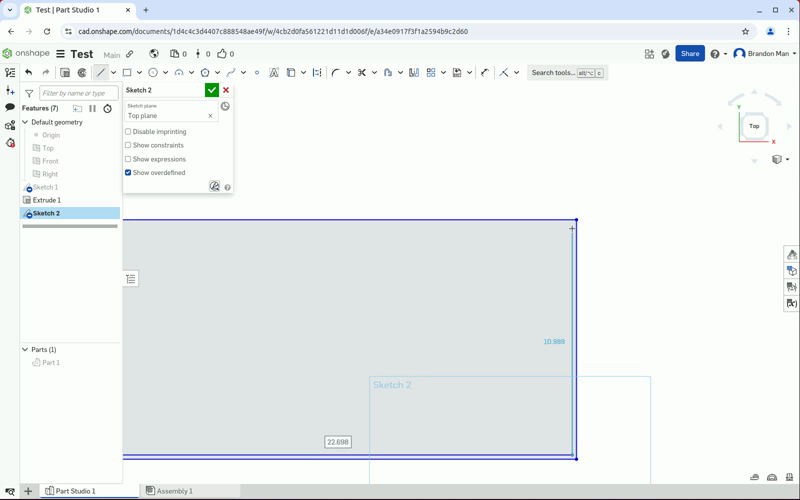
scroll(6)
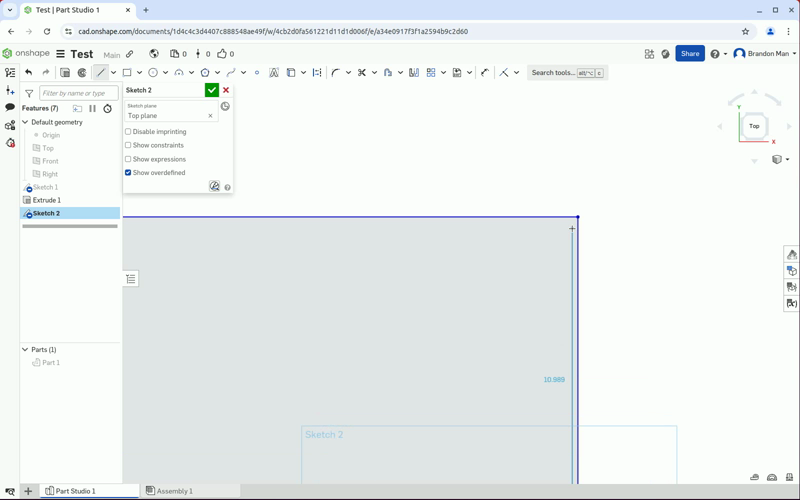
scroll(6)
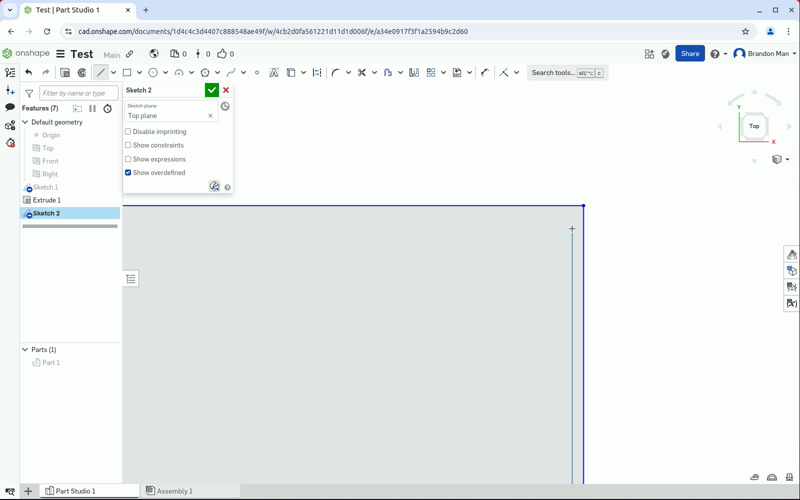
click(572, 228)
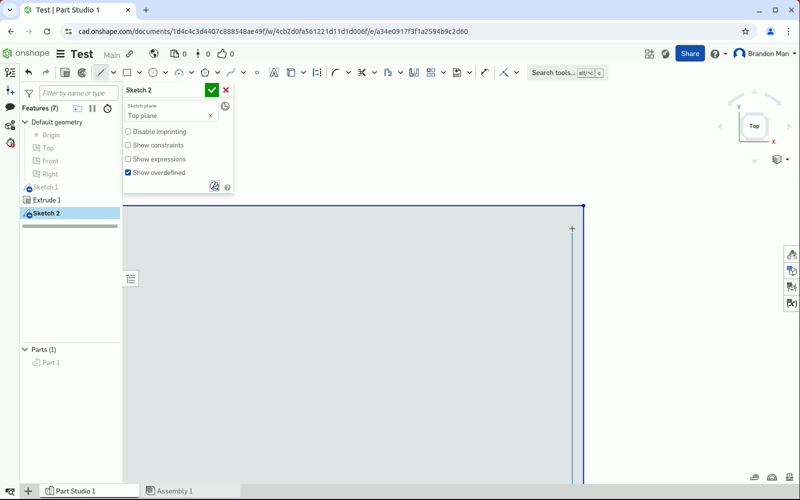
scroll(-6)
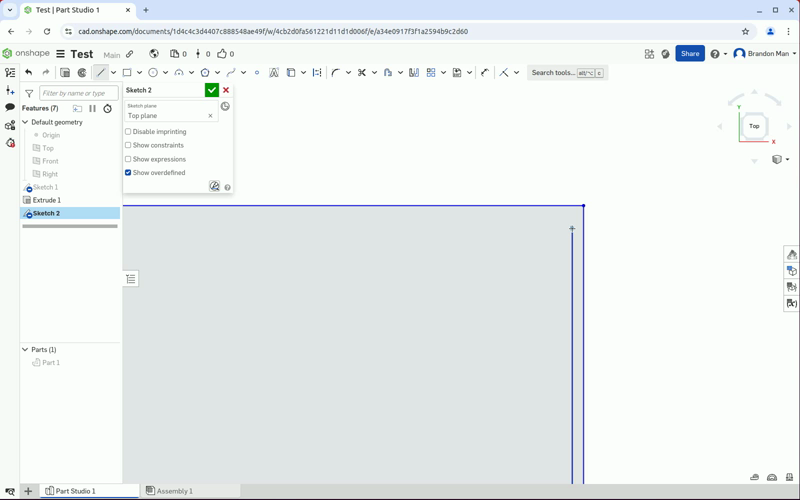
scroll(-6)
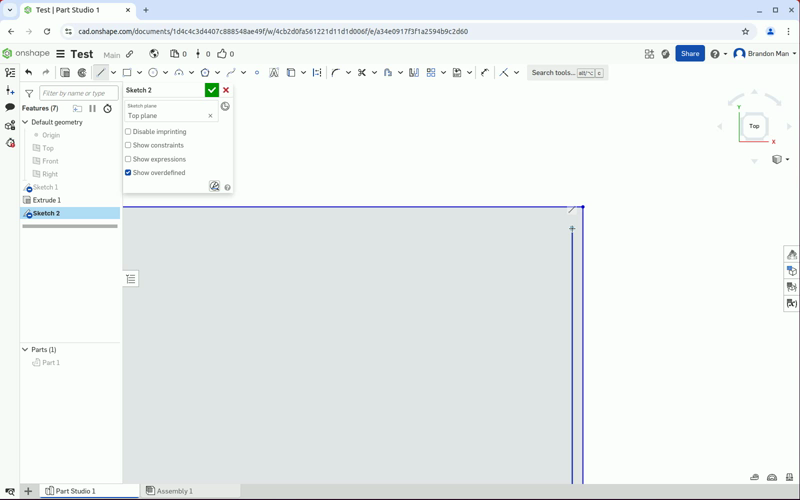
scroll(-6)
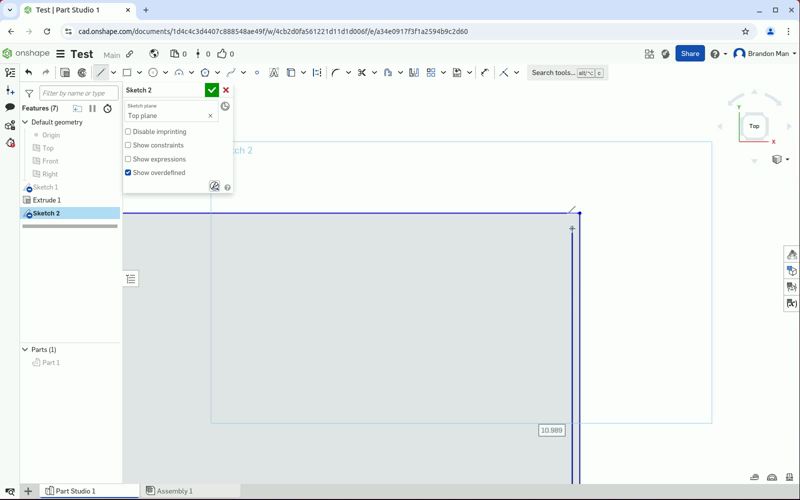
scroll(-6)
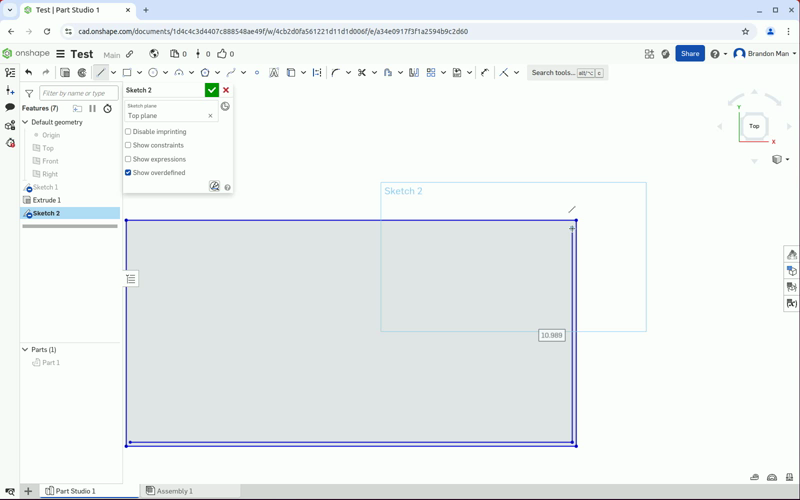
scroll(-6)
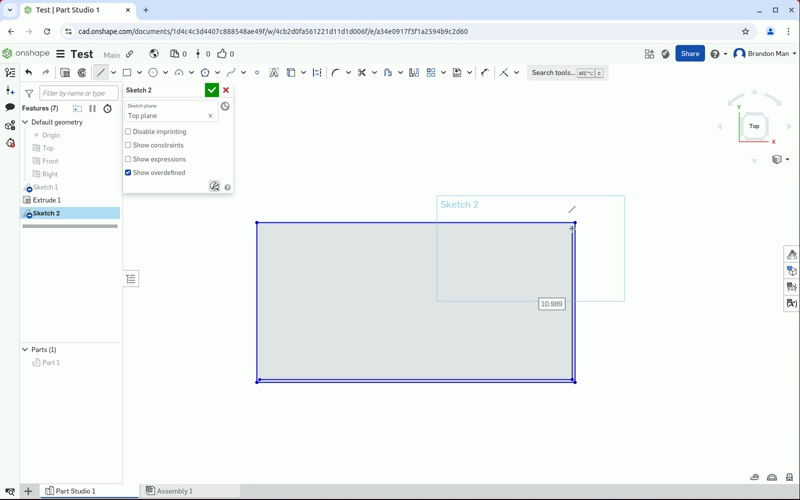
scroll(-6)
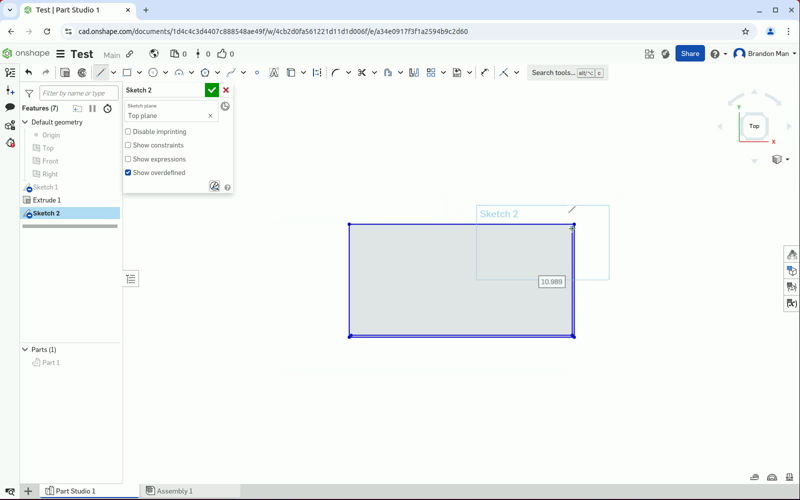
scroll(-6)
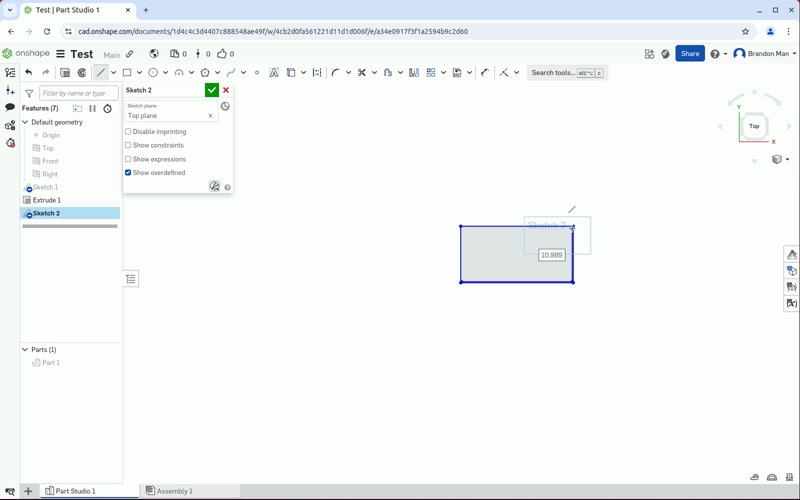
key_up(shift)
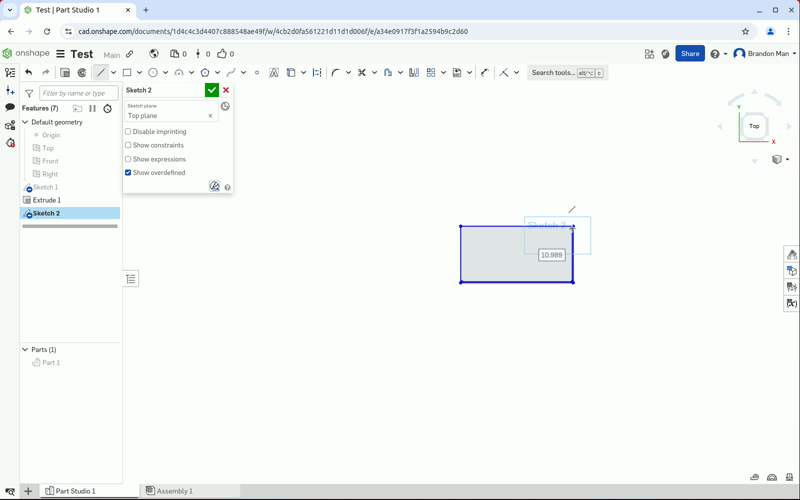
key_down(shift)
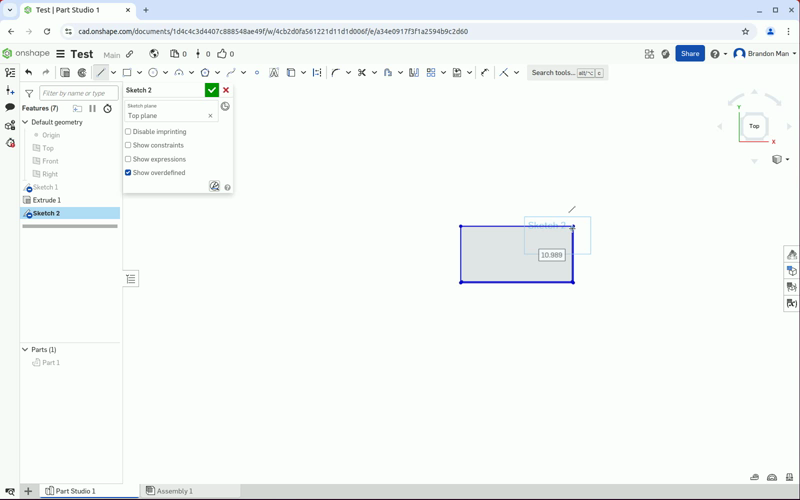
mouse_move(461, 228)
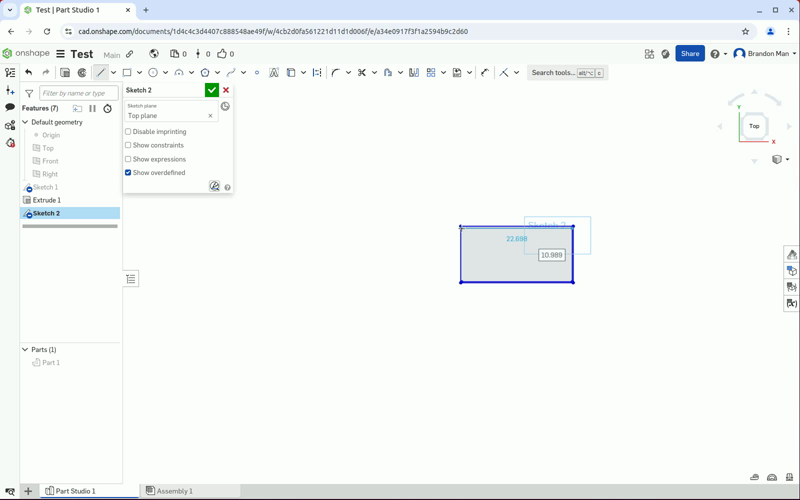
scroll(6)
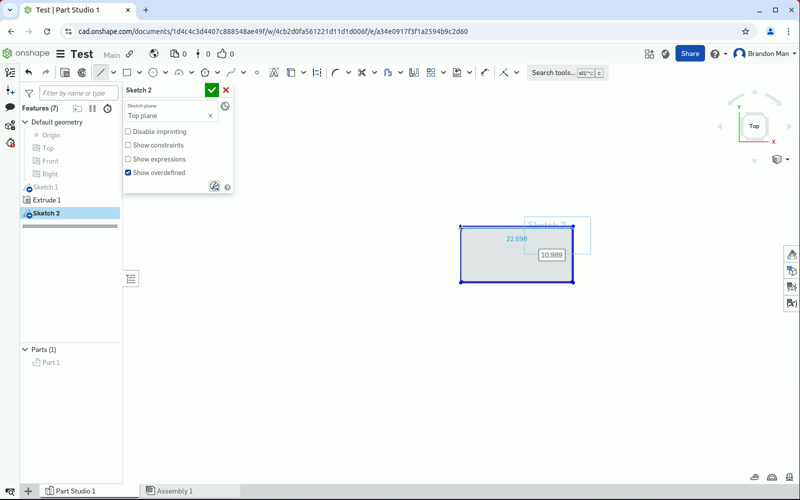
scroll(6)
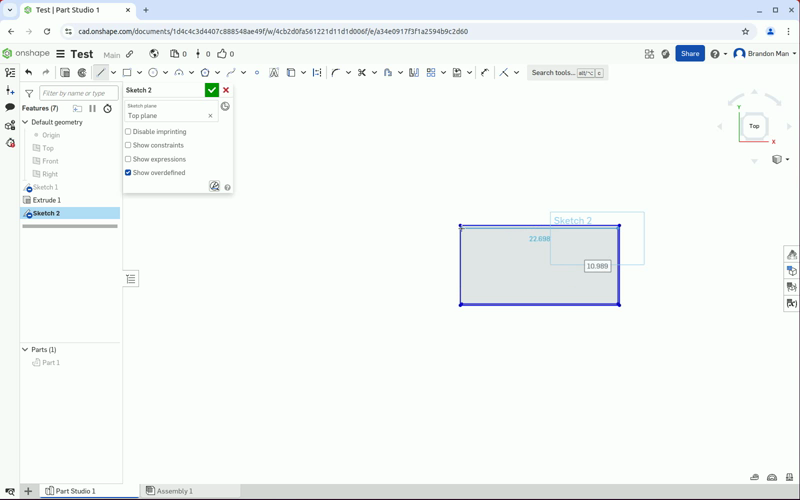
scroll(6)
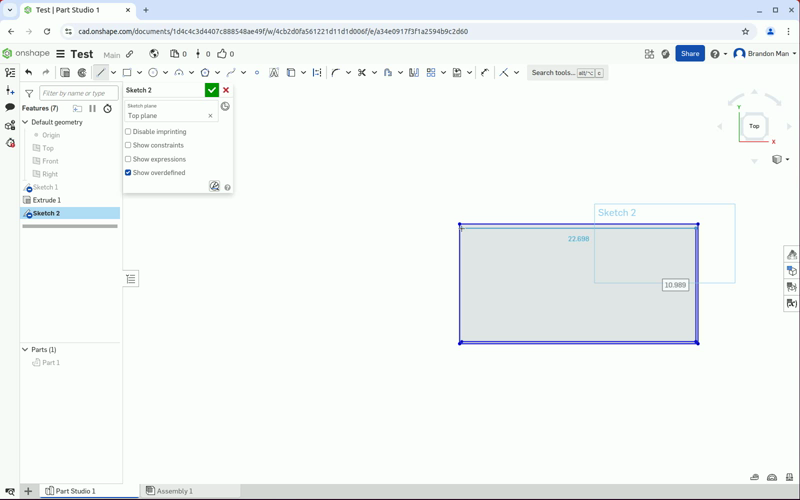
scroll(6)
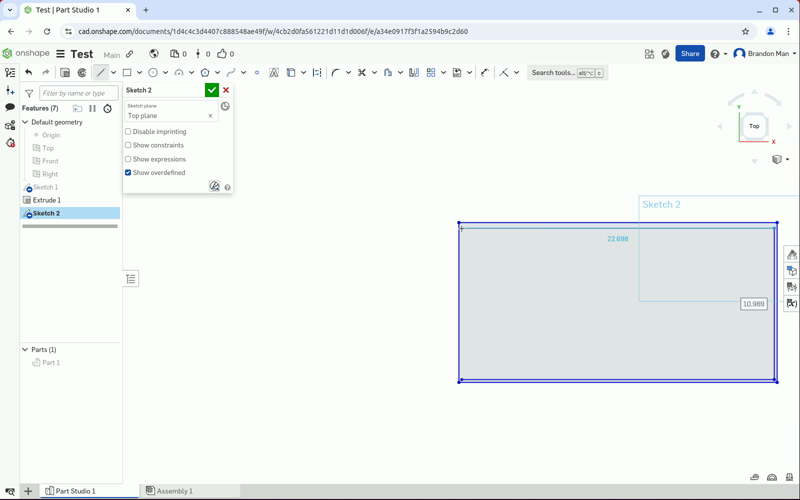
scroll(6)
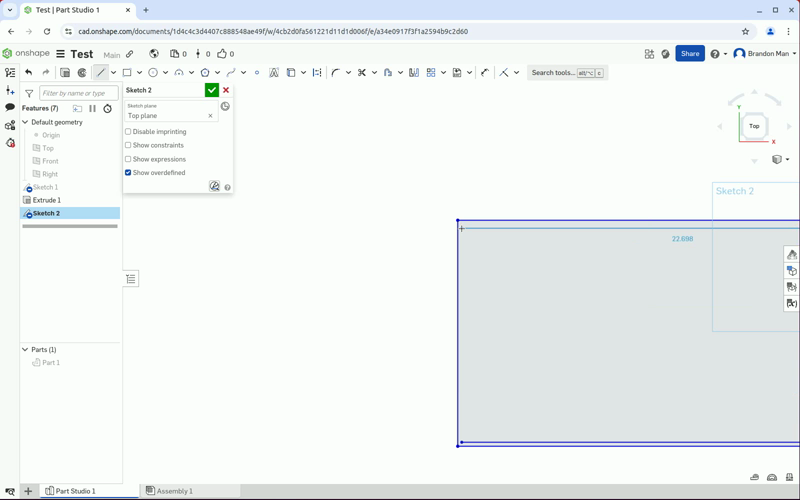
scroll(6)
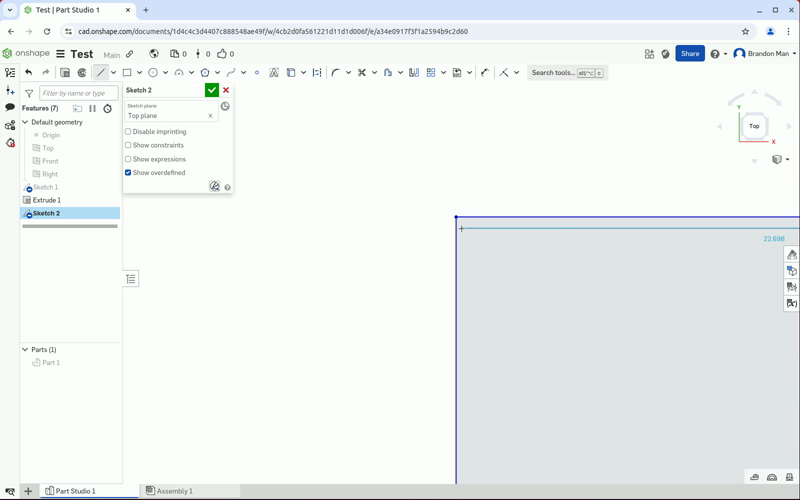
scroll(6)
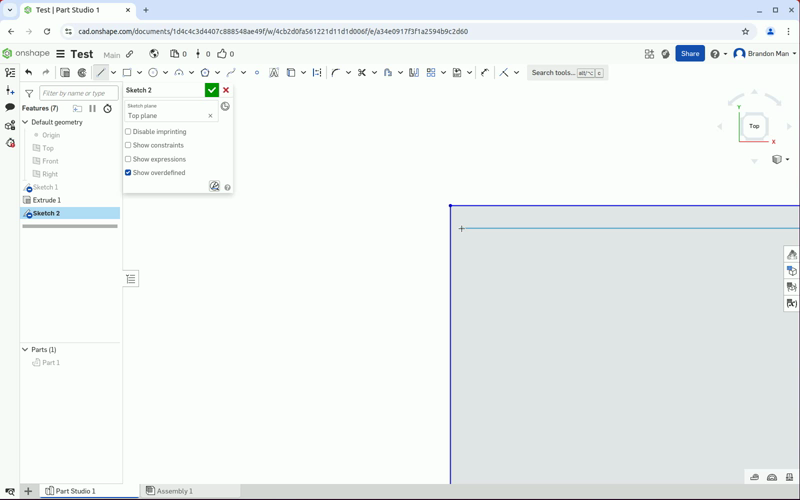
click(461, 228)
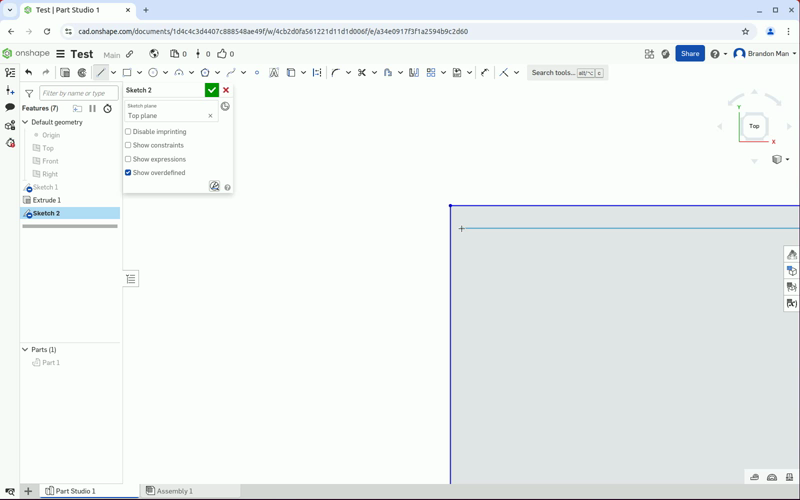
scroll(-6)
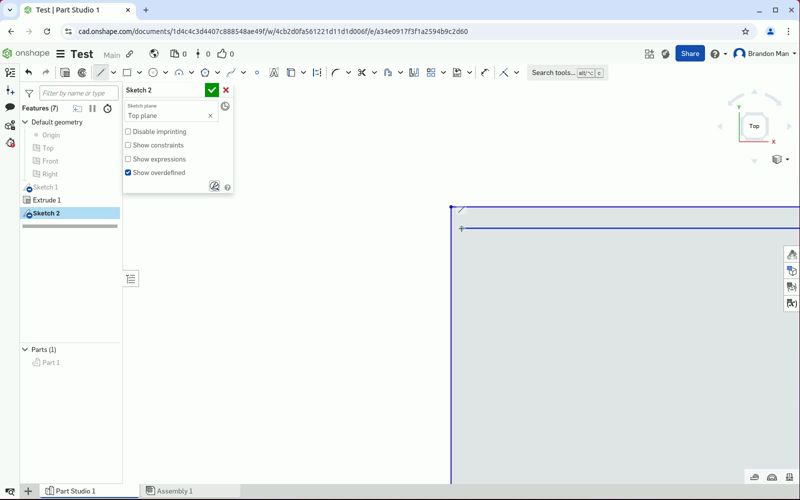
scroll(-6)
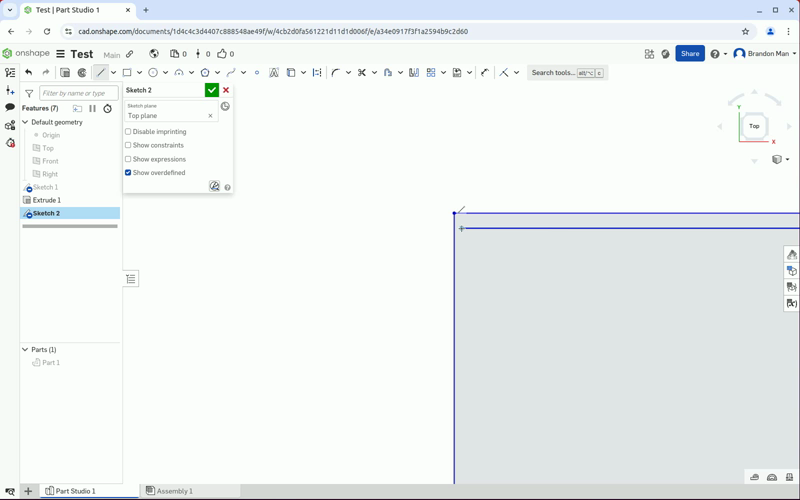
scroll(-6)
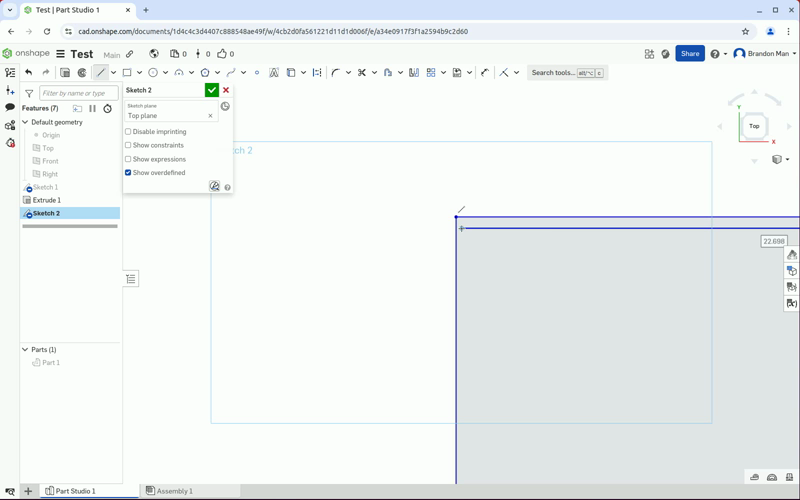
scroll(-6)
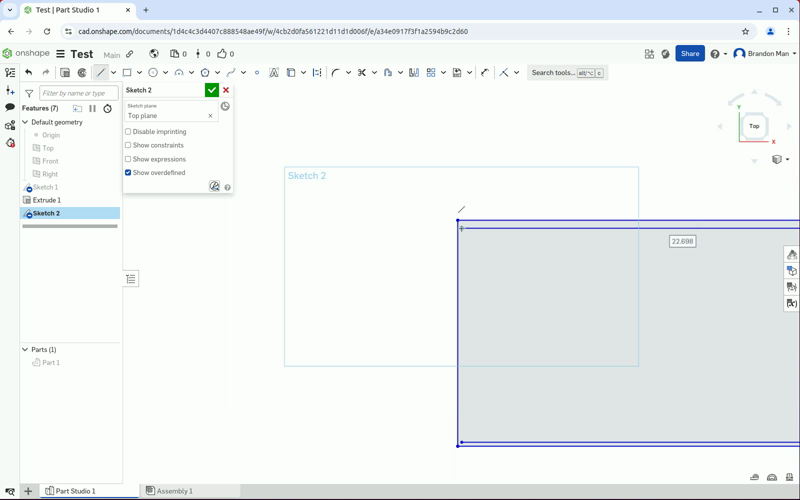
scroll(-6)
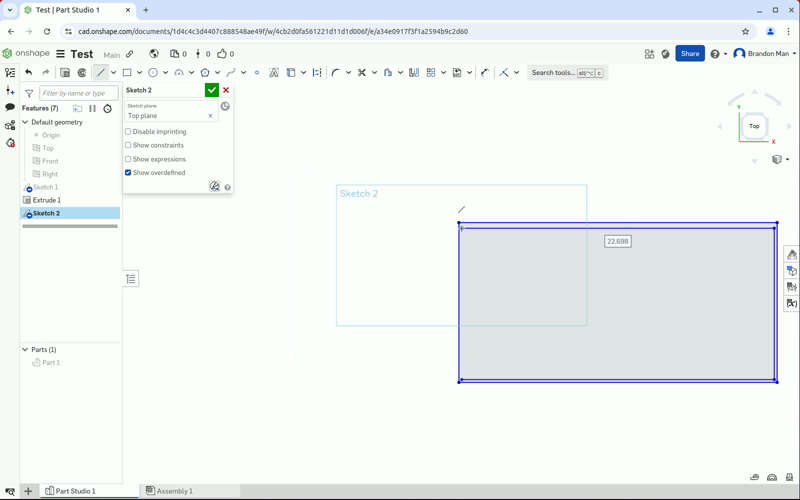
scroll(-6)
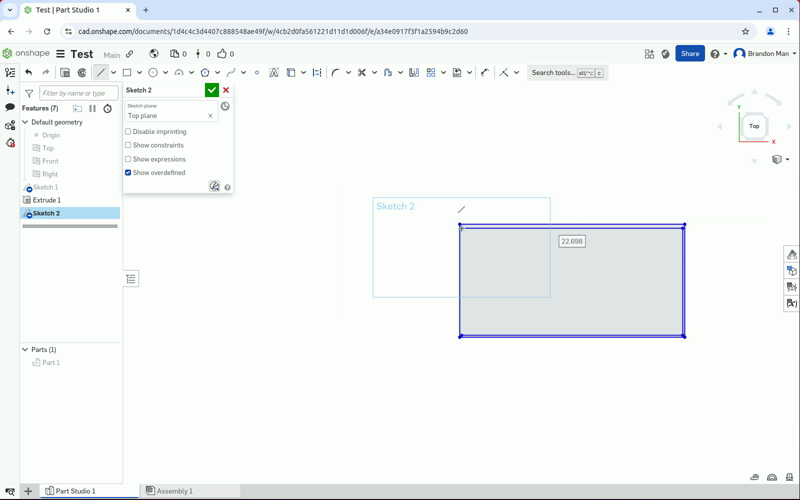
scroll(-6)
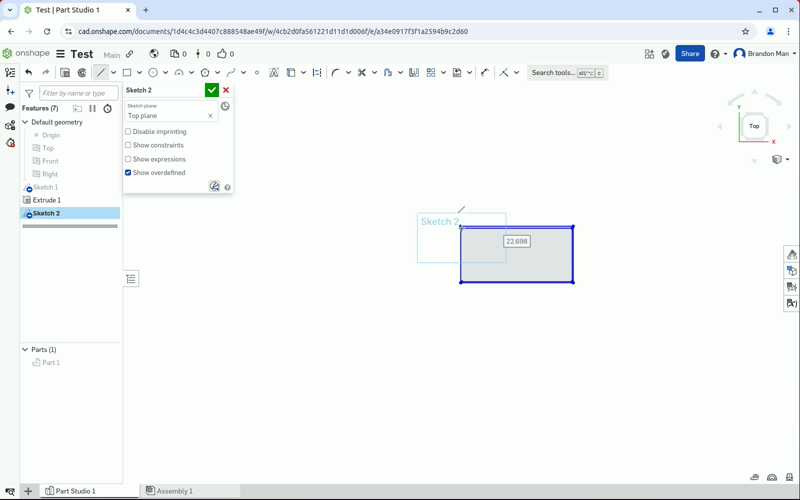
key_up(shift)
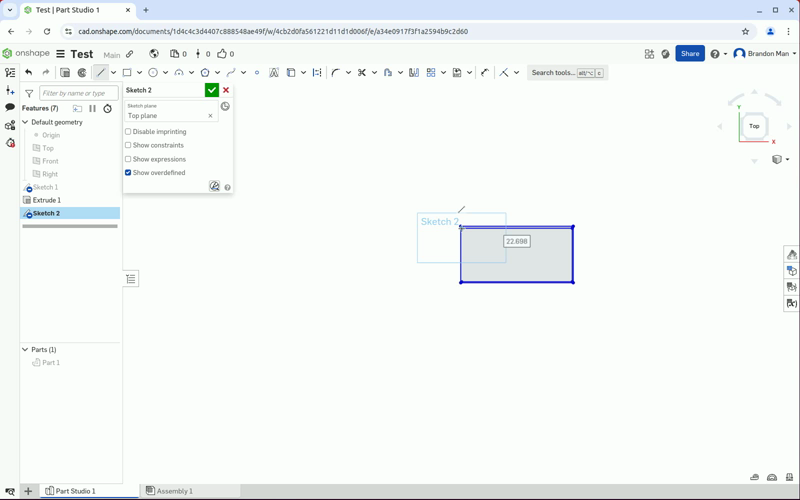
mouse_move(492, 228)
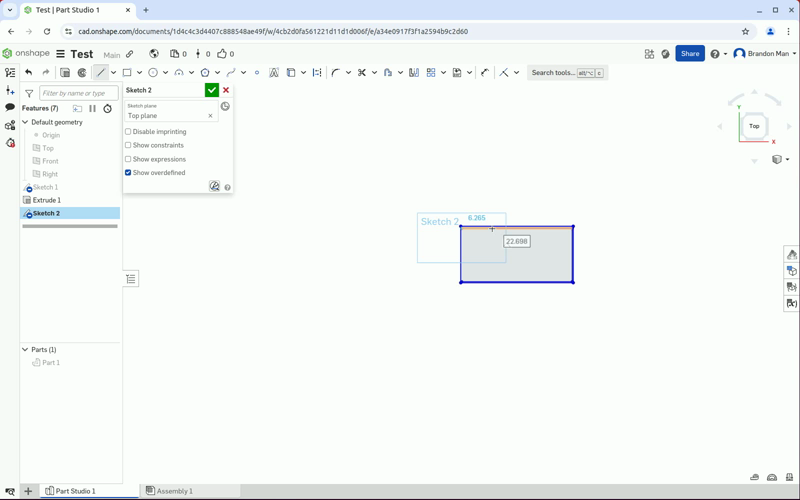
key_down(shift)
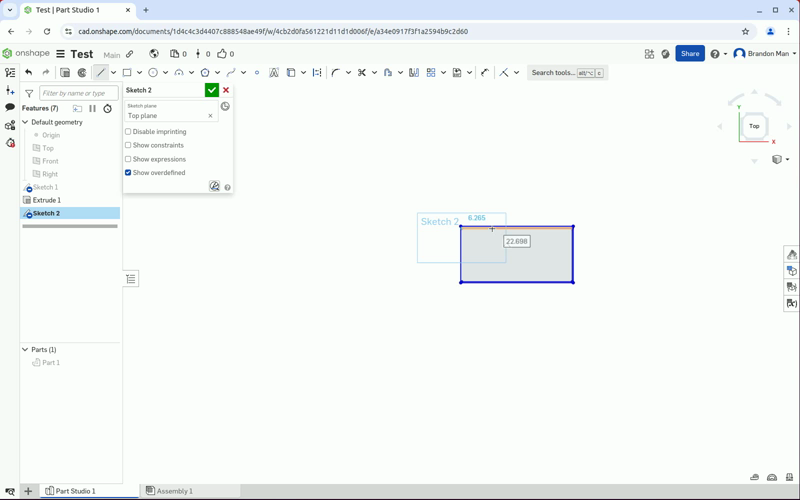
mouse_move(461, 281)
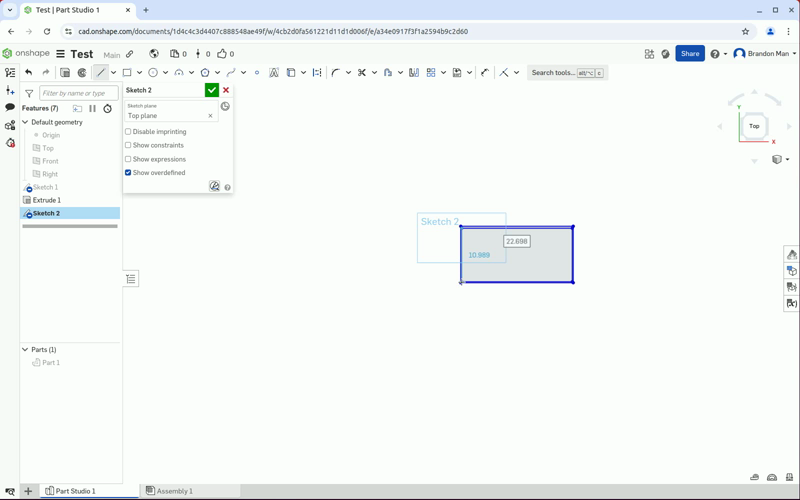
scroll(6)
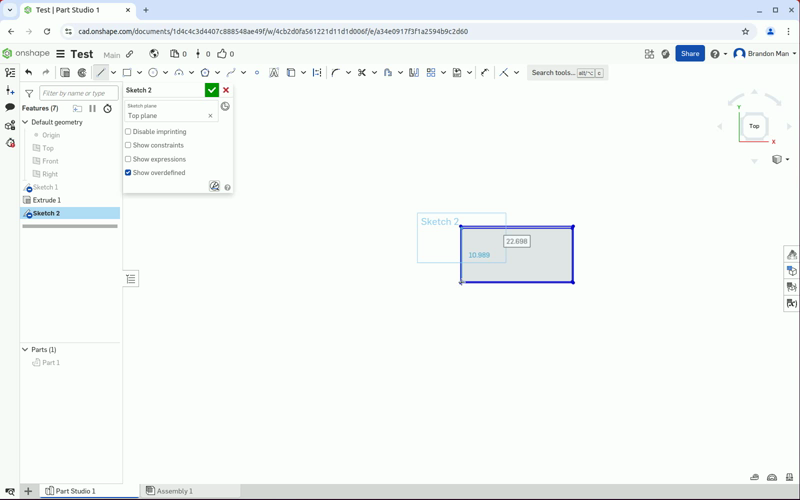
scroll(6)
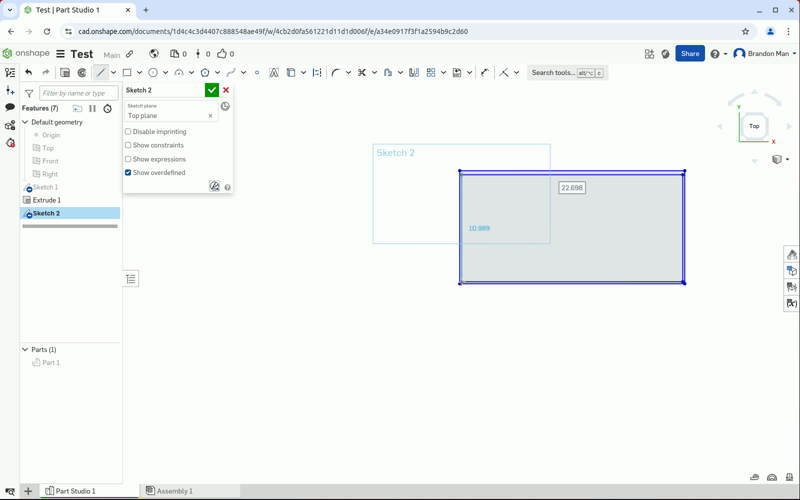
scroll(6)
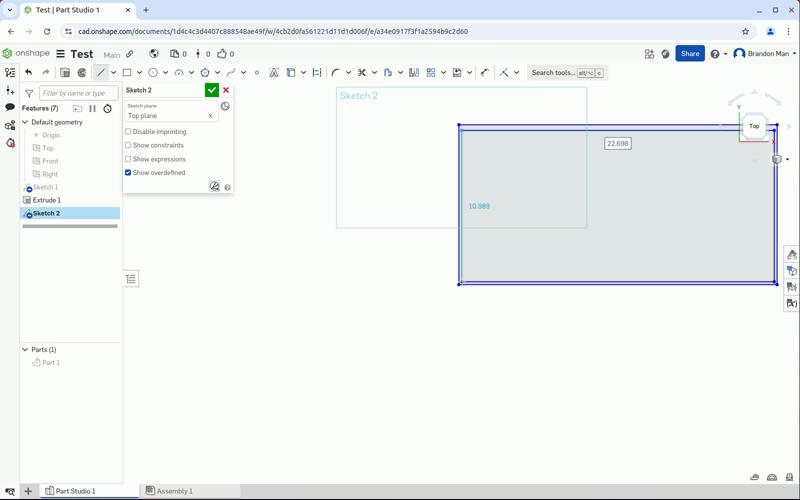
scroll(6)
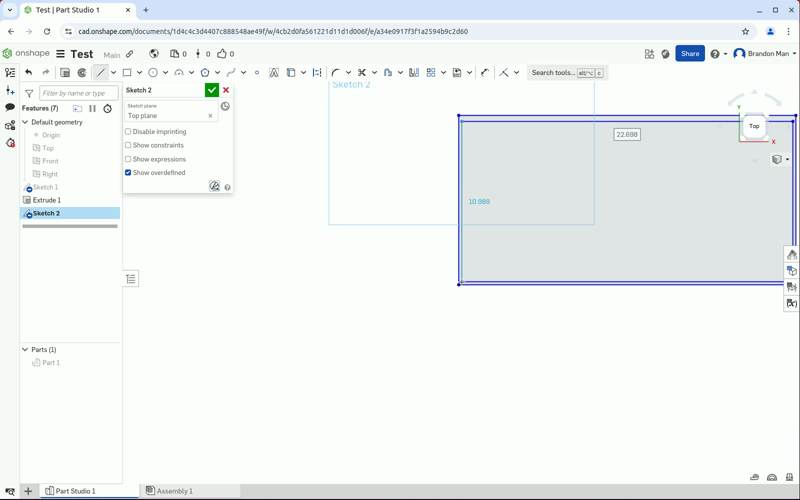
scroll(6)
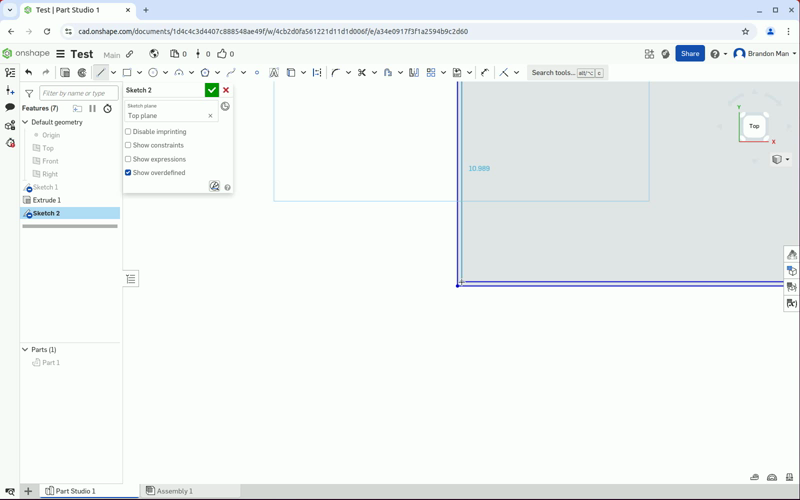
scroll(6)
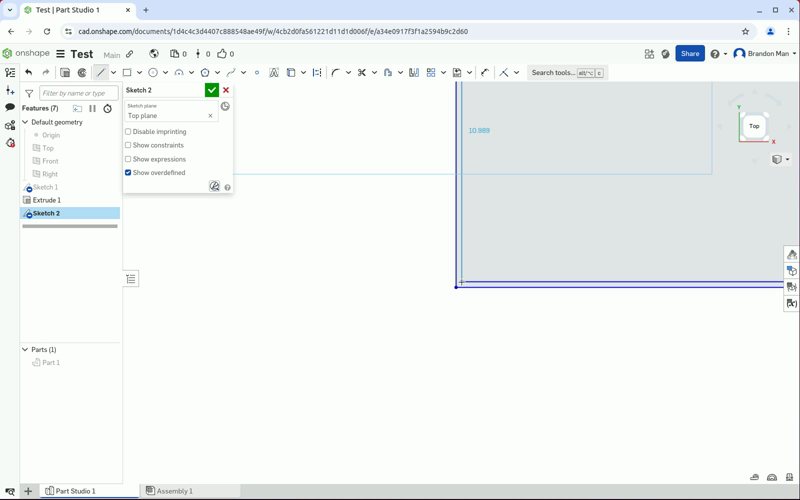
scroll(6)
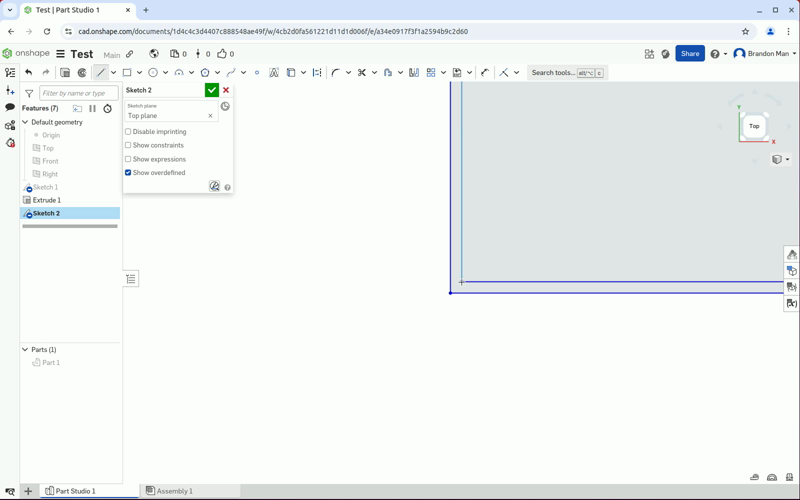
key_up(shift)
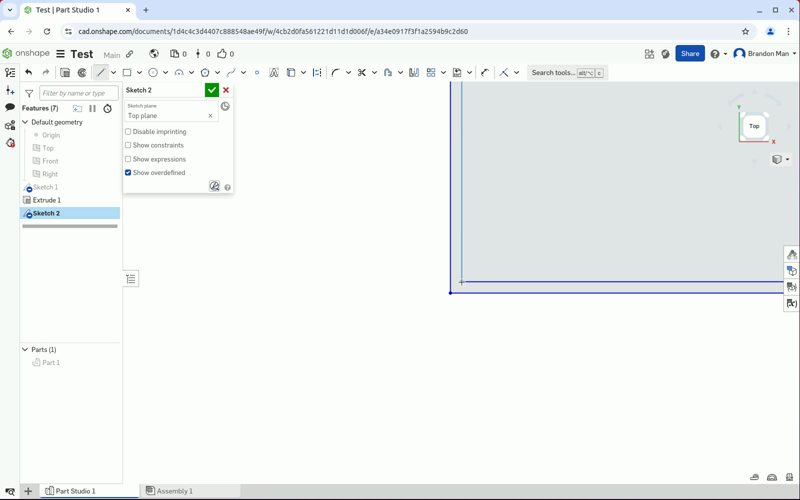
click(461, 281)
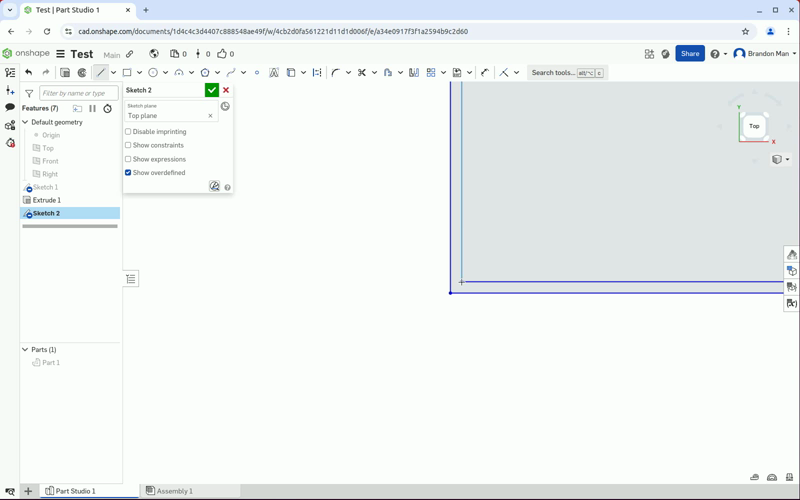
scroll(-6)
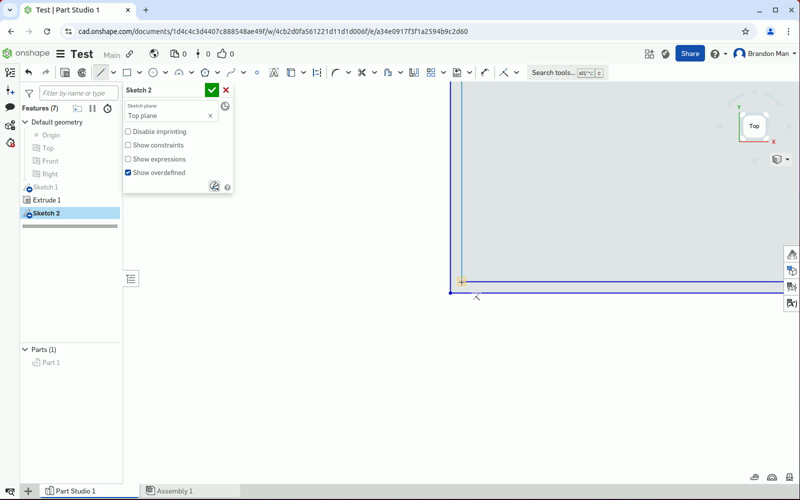
scroll(-6)
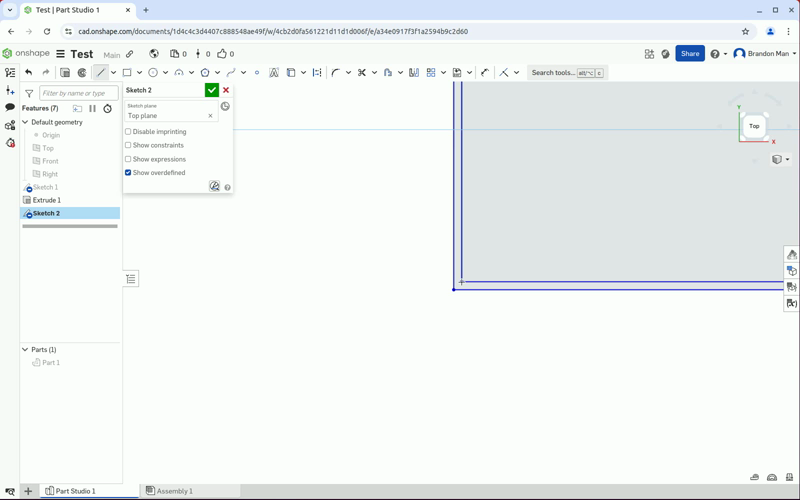
scroll(-6)
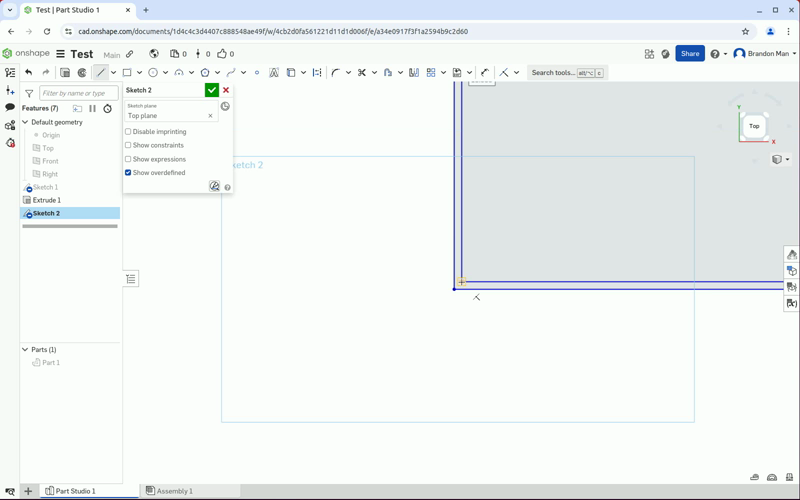
scroll(-6)
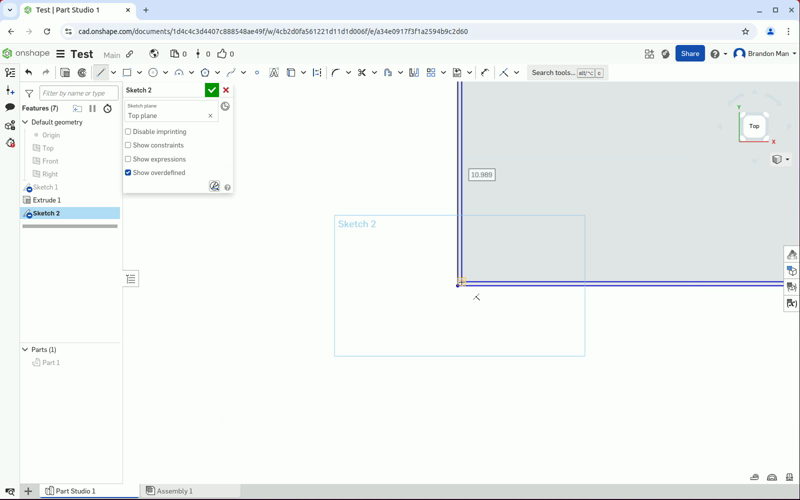
scroll(-6)
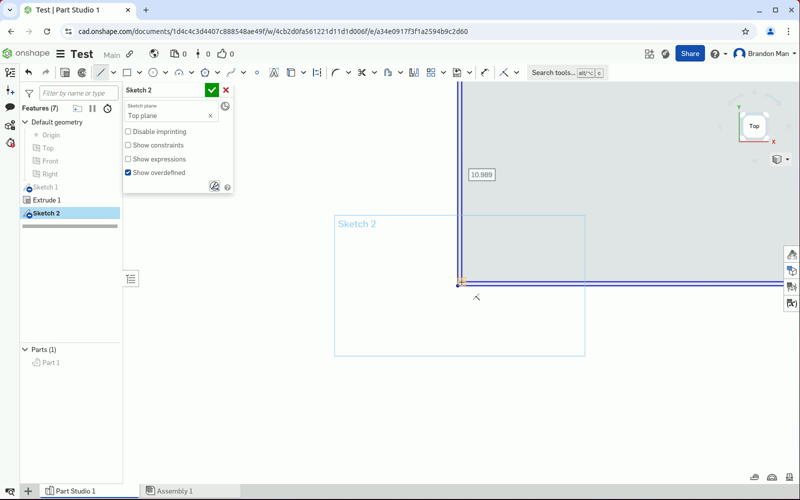
scroll(-6)
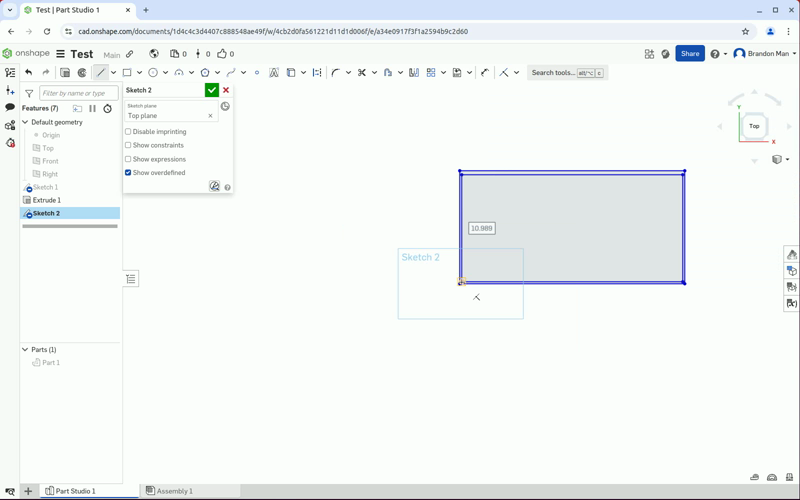
scroll(-6)
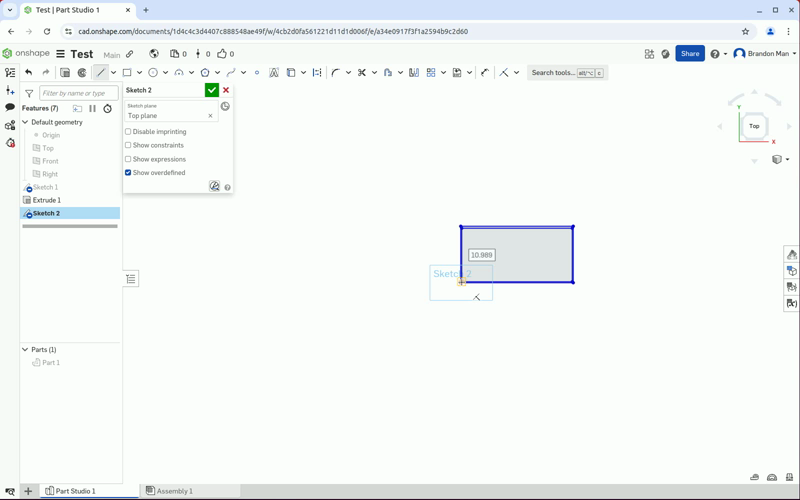
key(esc)
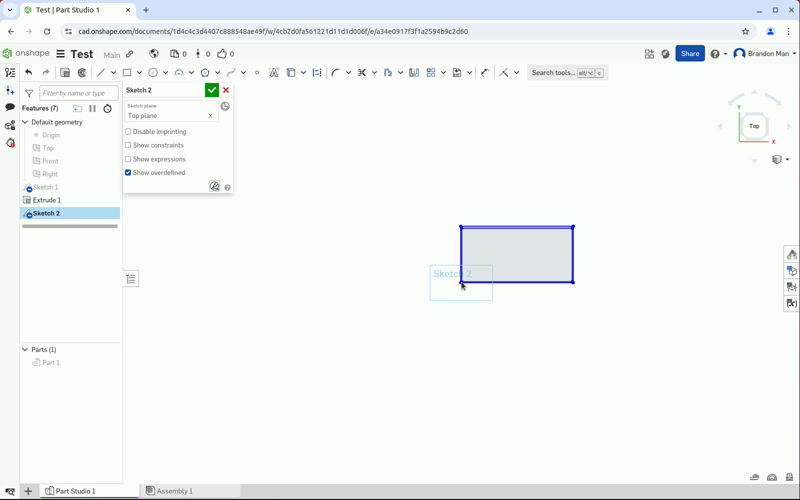
mouse_move(553, 227)
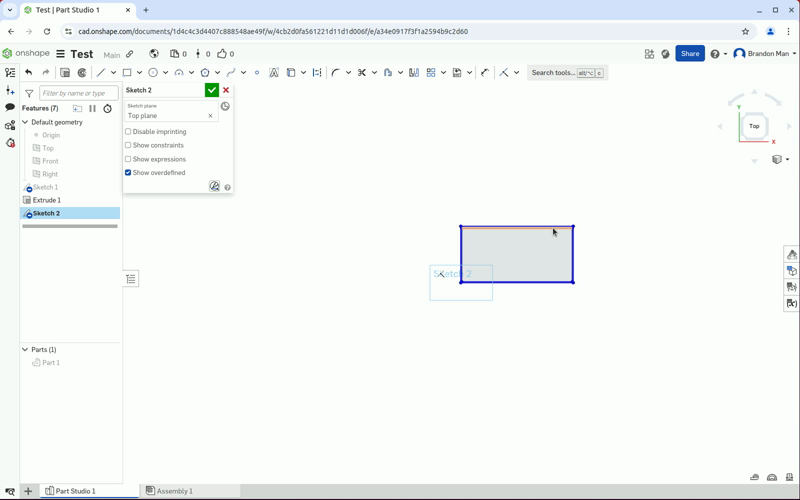
scroll(6)
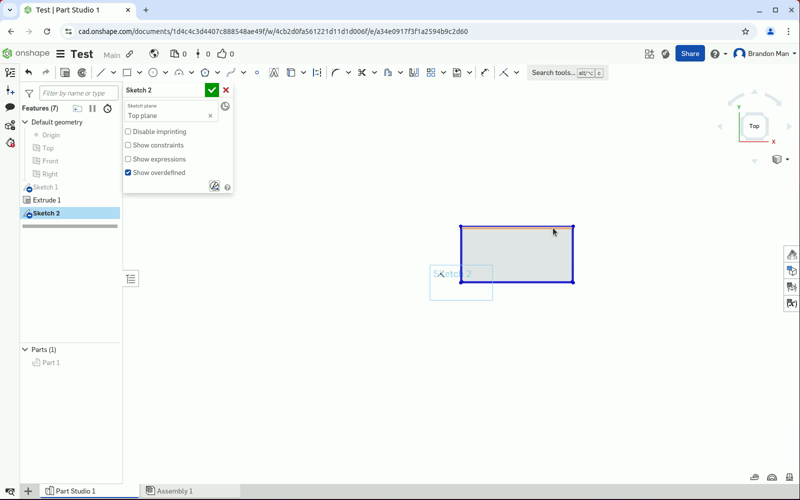
scroll(6)
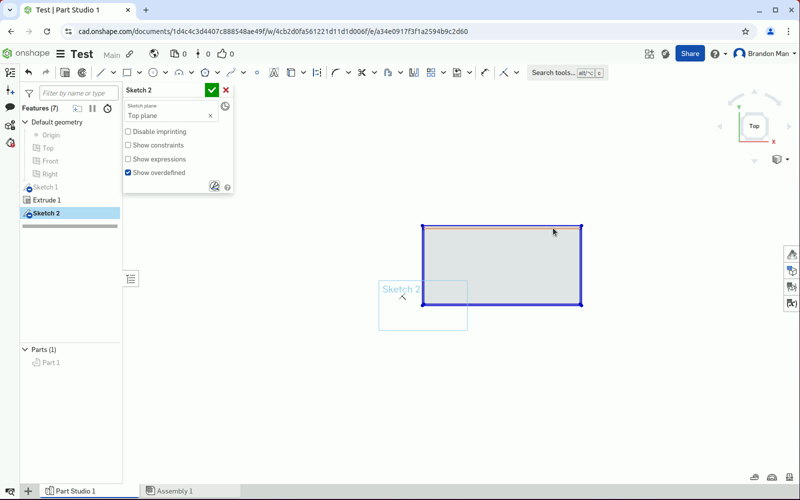
scroll(6)
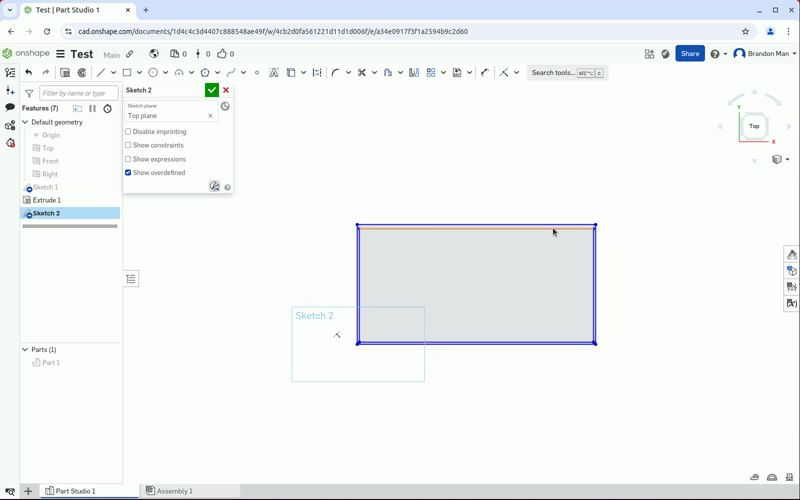
scroll(6)
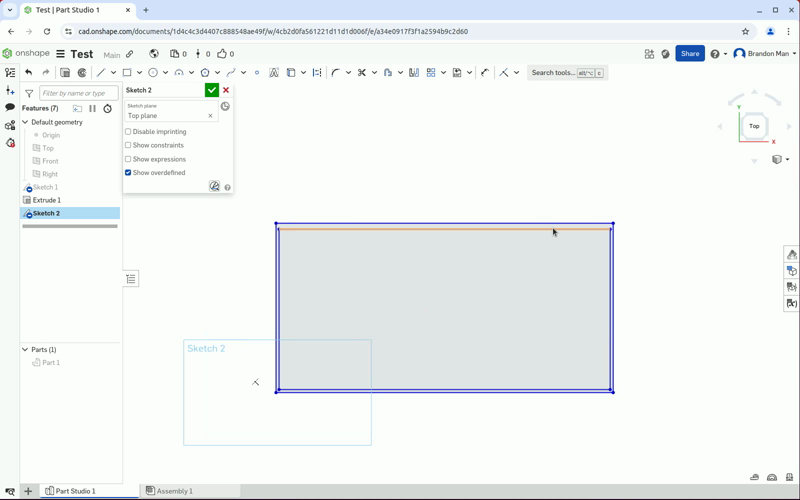
scroll(6)
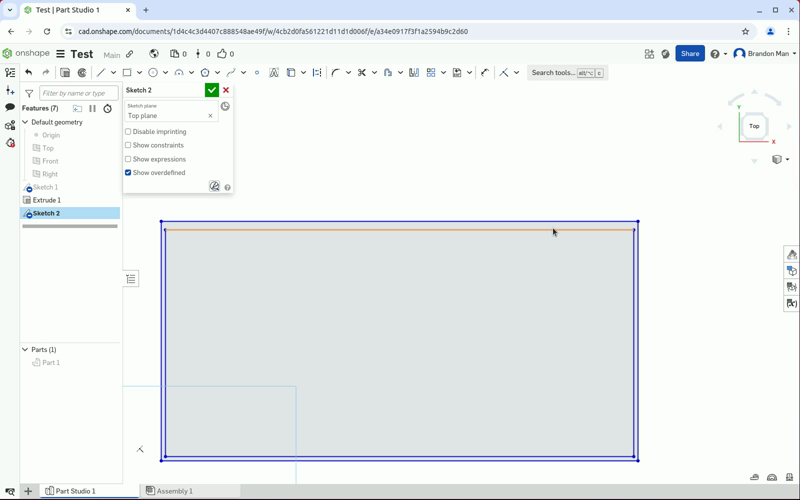
scroll(6)
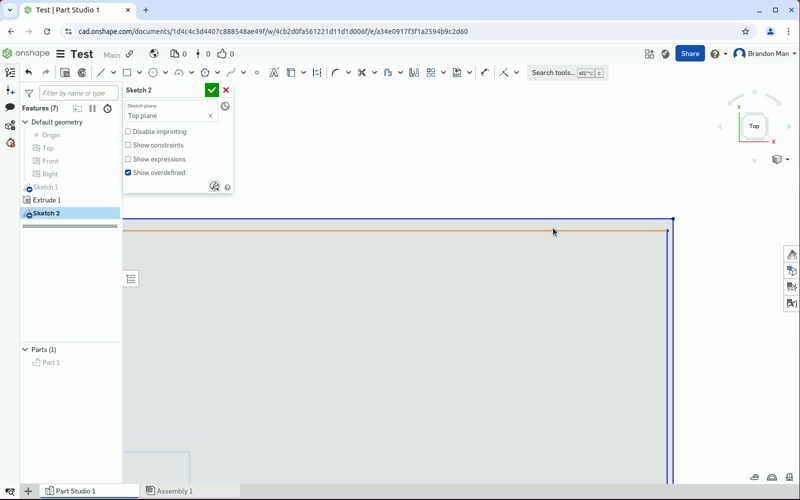
scroll(6)
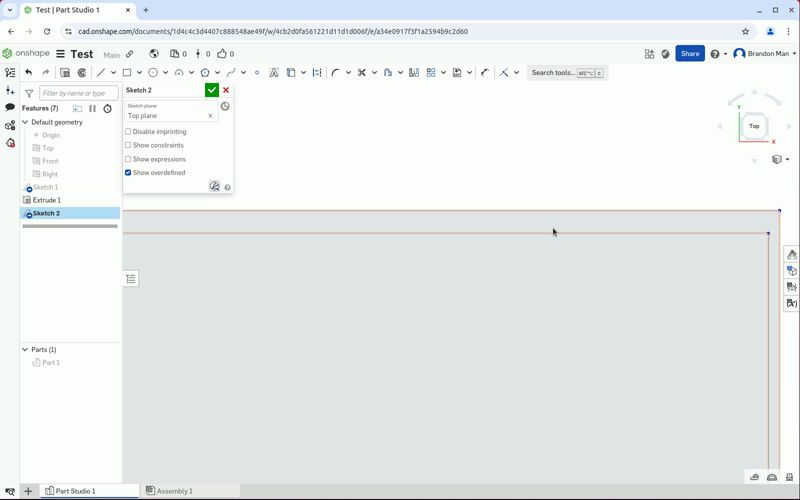
click(553, 227)
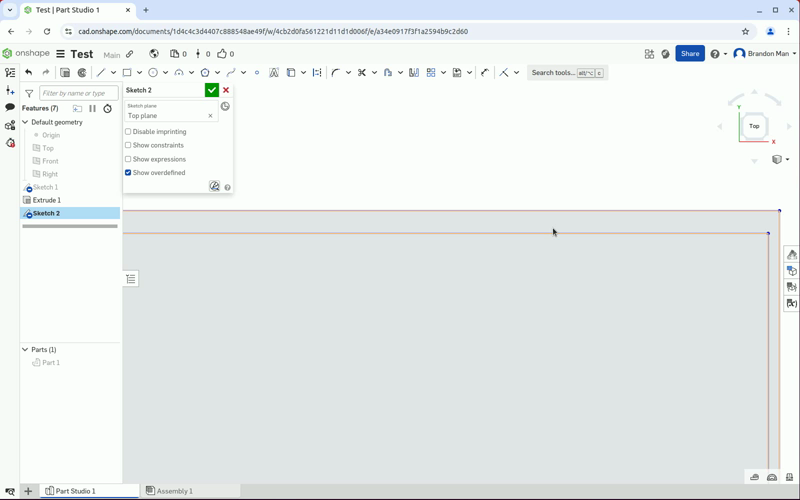
scroll(-6)
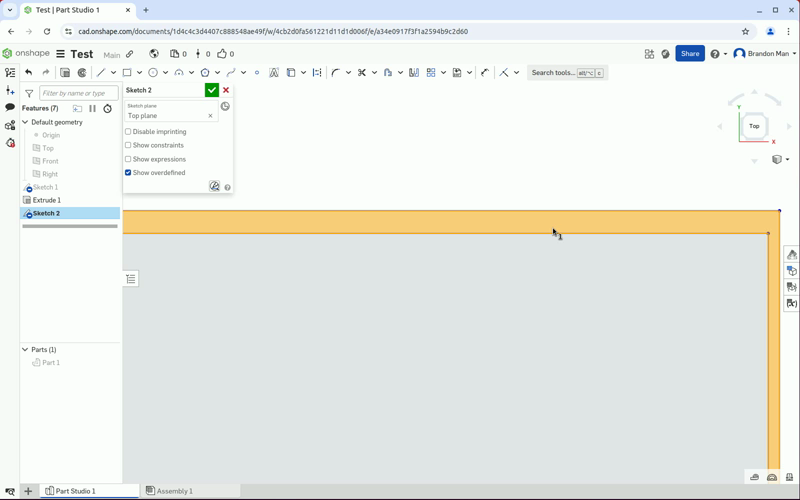
scroll(-6)
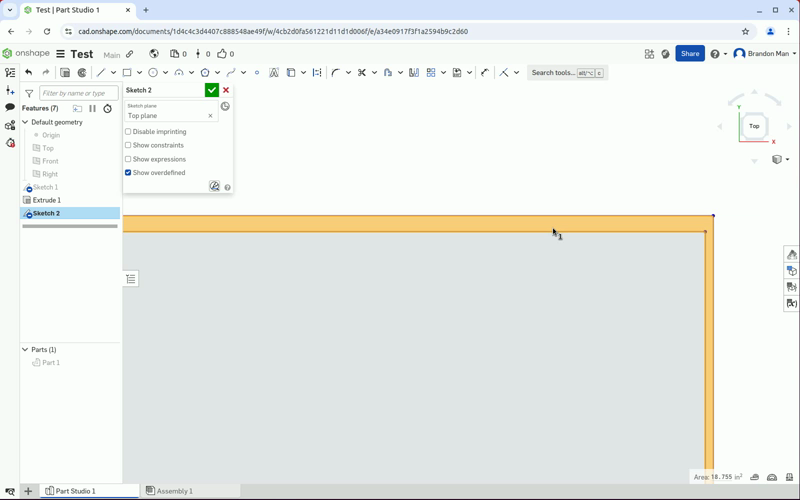
scroll(-6)
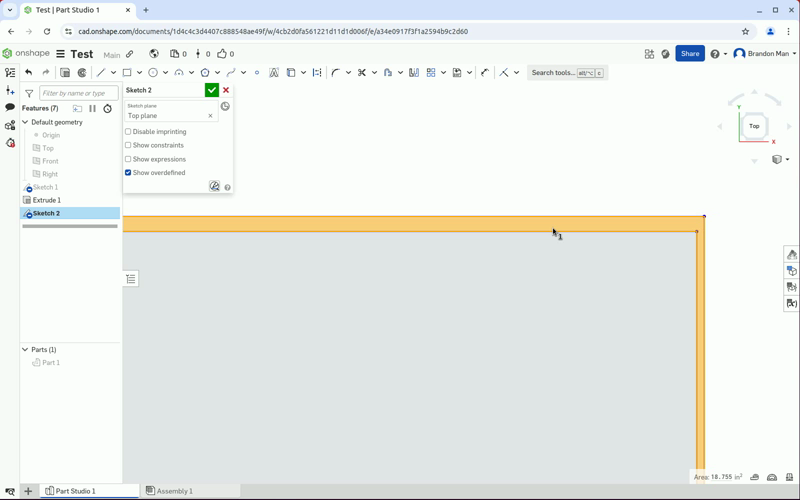
scroll(-6)
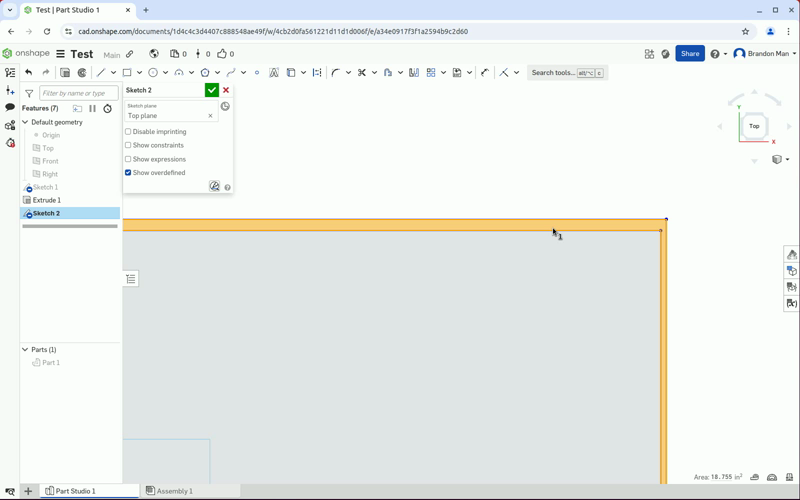
scroll(-6)
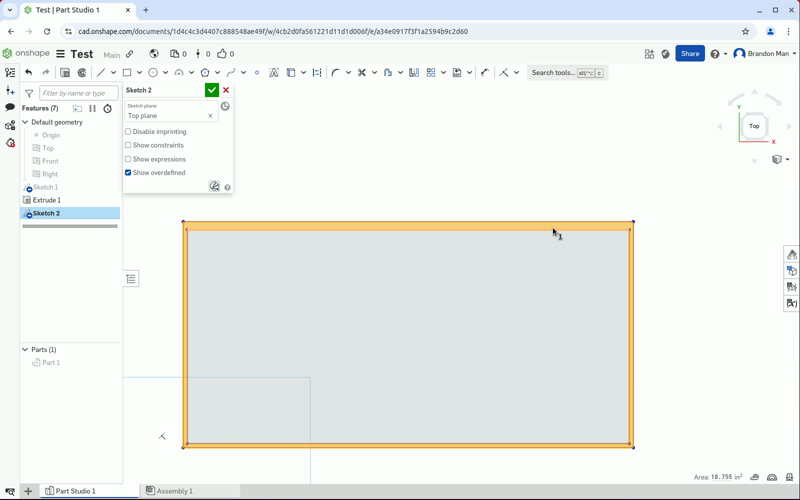
scroll(-6)
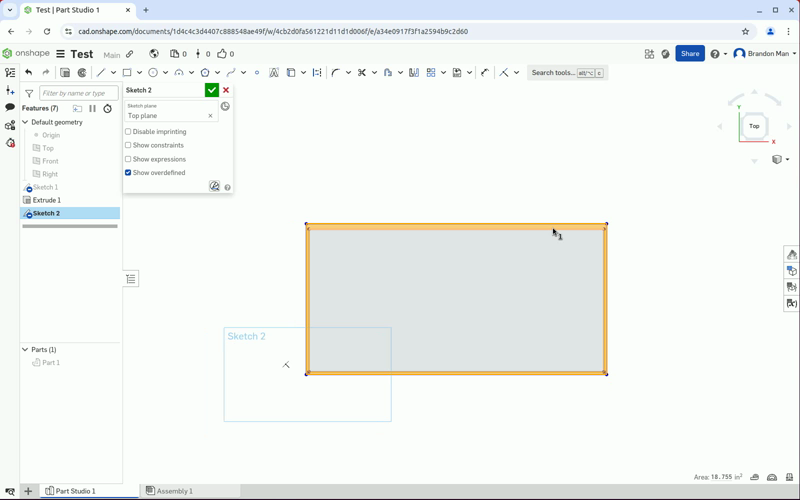
scroll(-6)
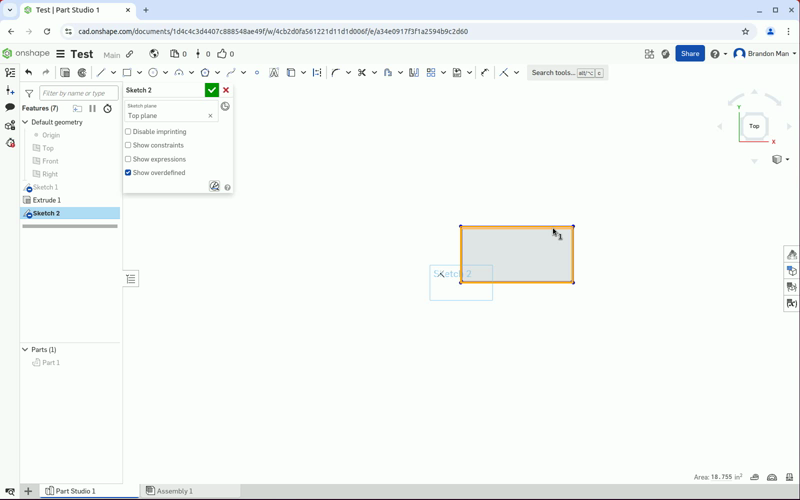
mouse_move(73, 352)
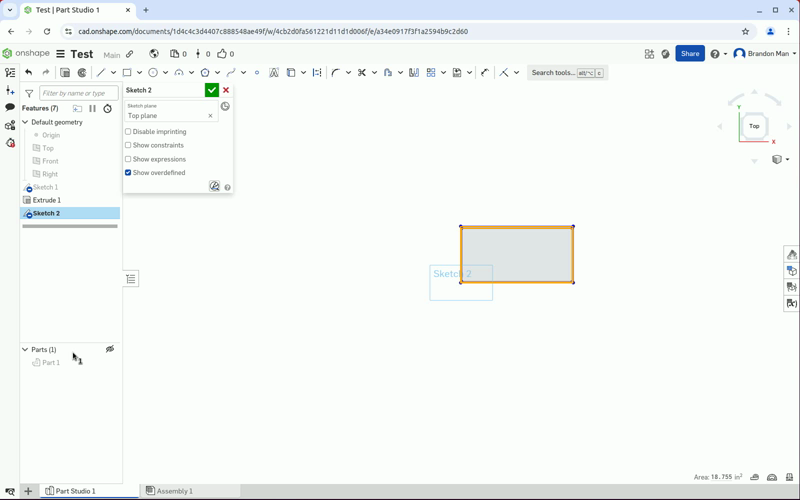
key(shift+y)
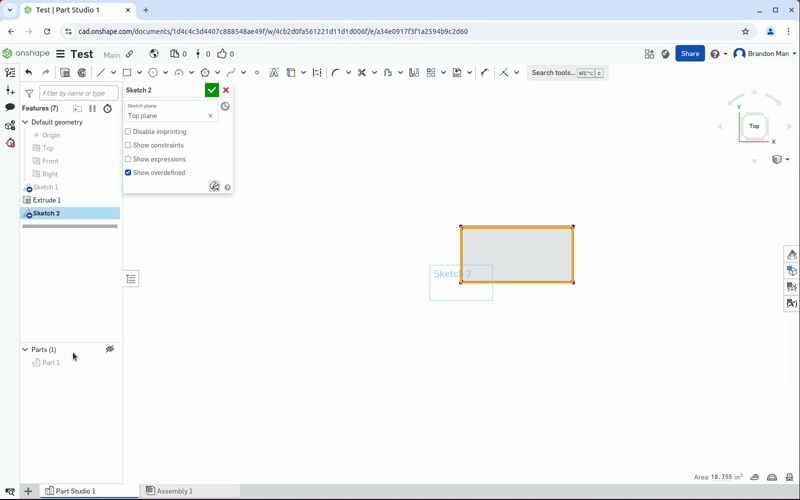
key(shift+e)
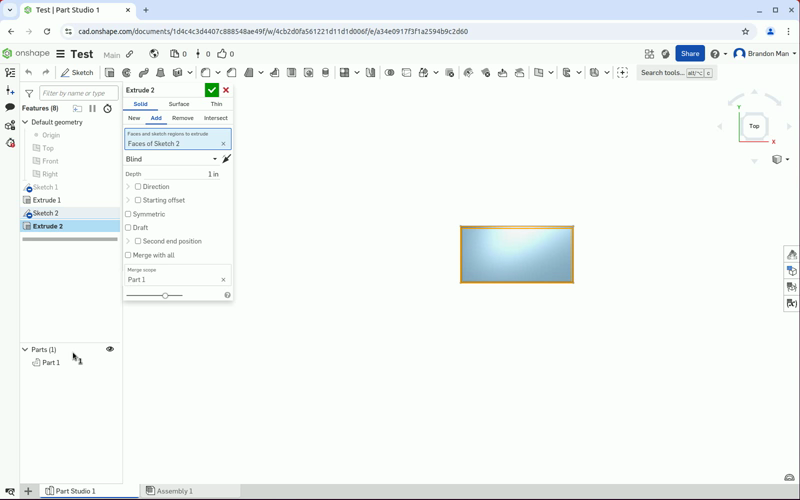
mouse_move(143, 106)
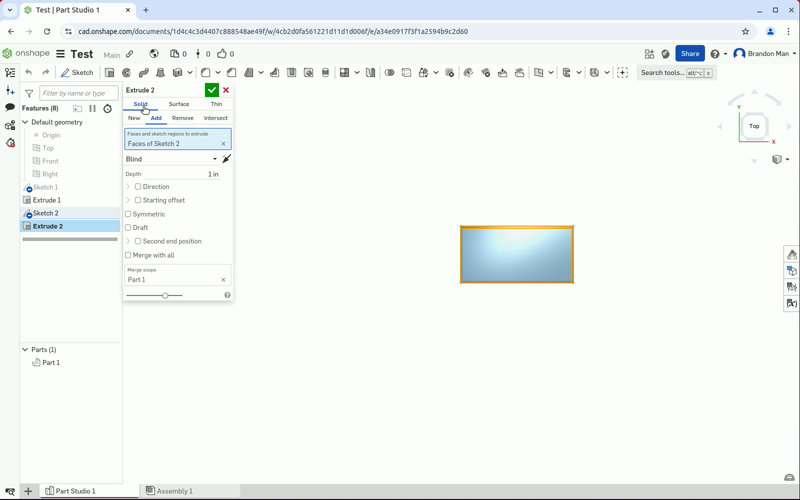
click(143, 106)
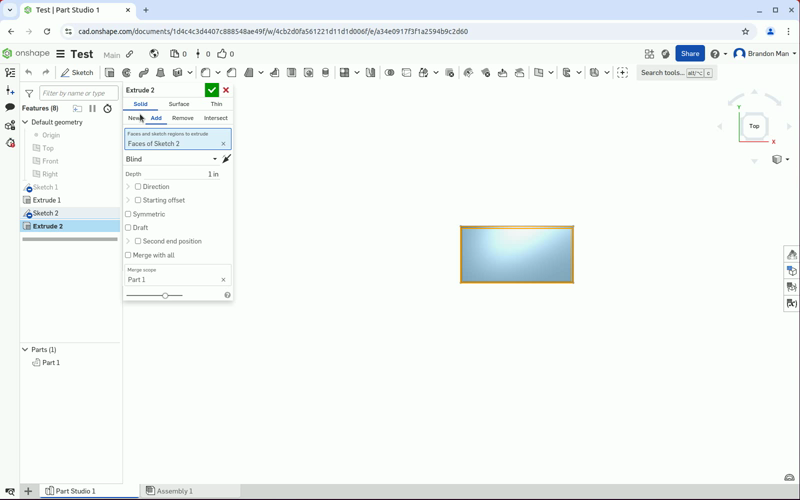
mouse_move(137, 120)
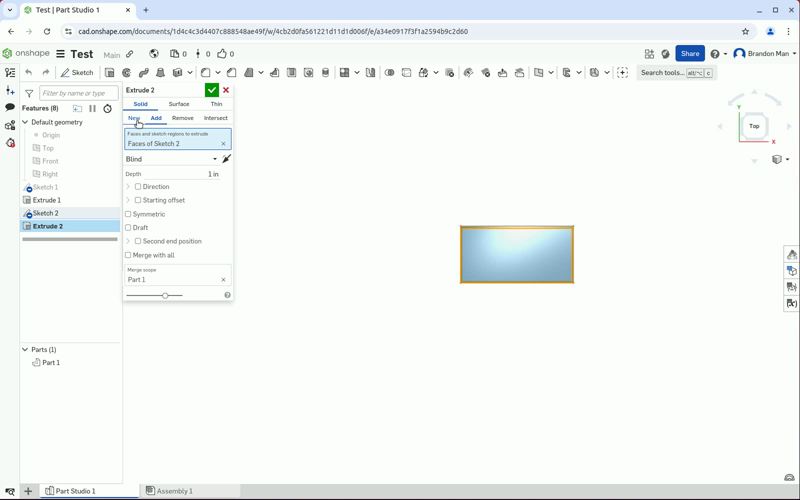
click(137, 120)
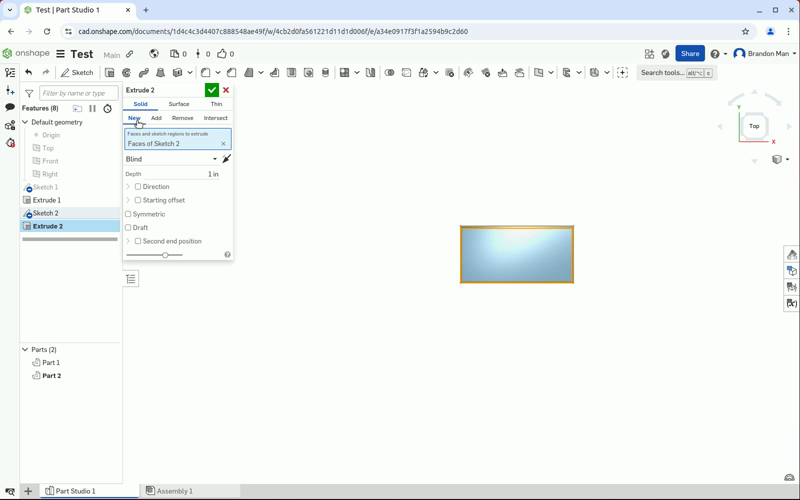
key(tab, 4)
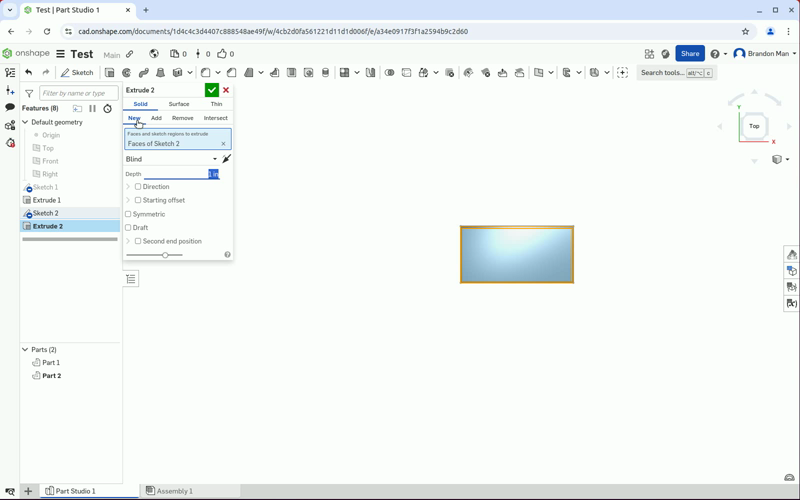
text(11.554)
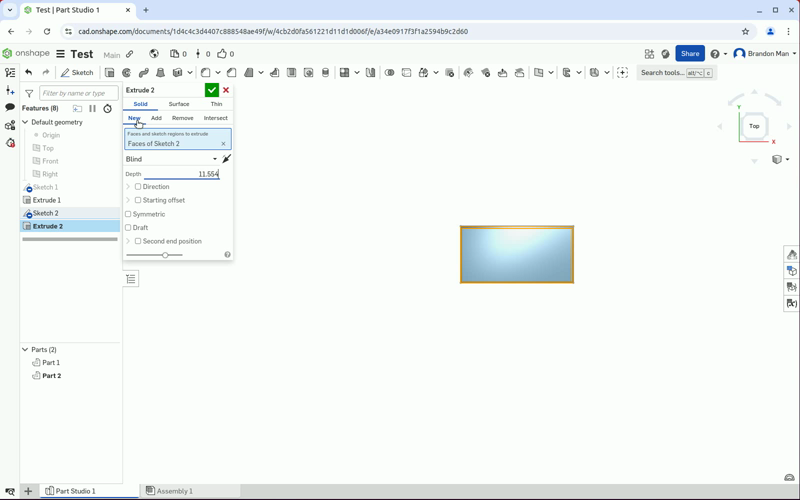
key(enter)
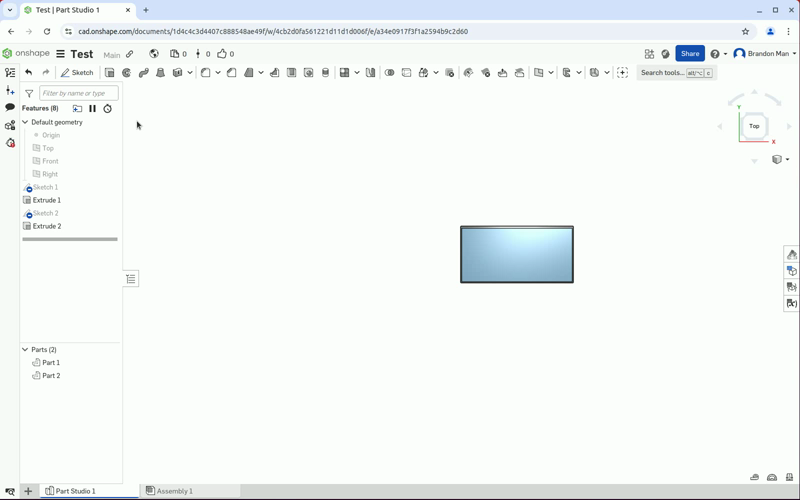
key(shift+h)
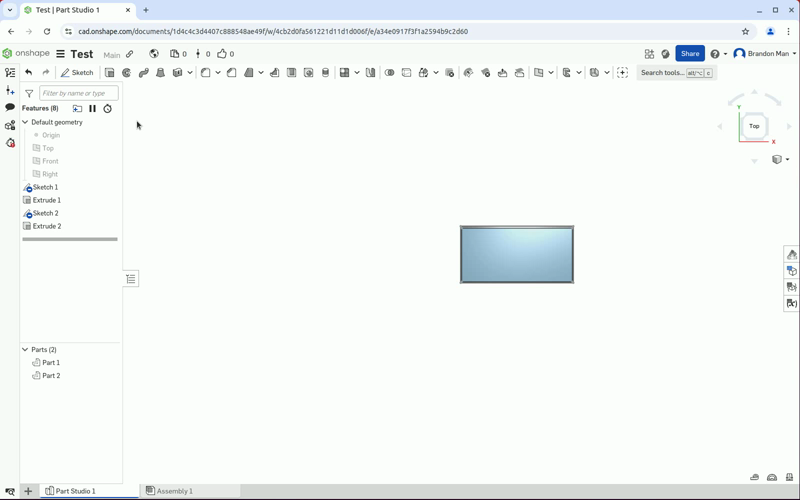
key(shift+h)
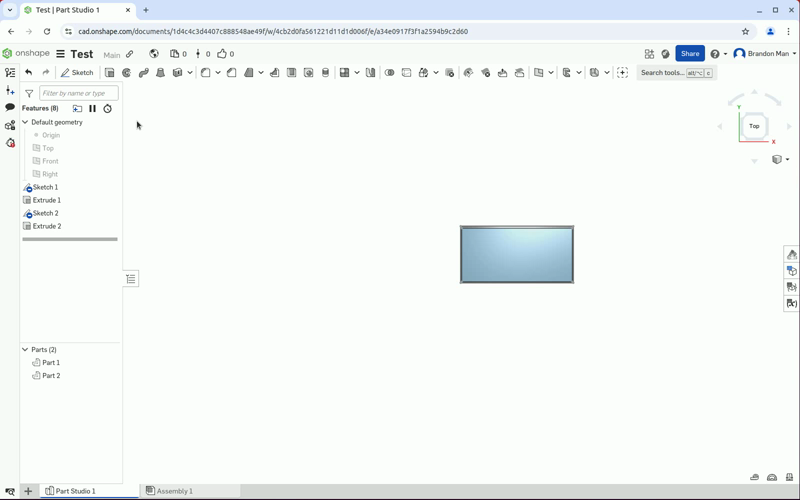
key(shift+7)
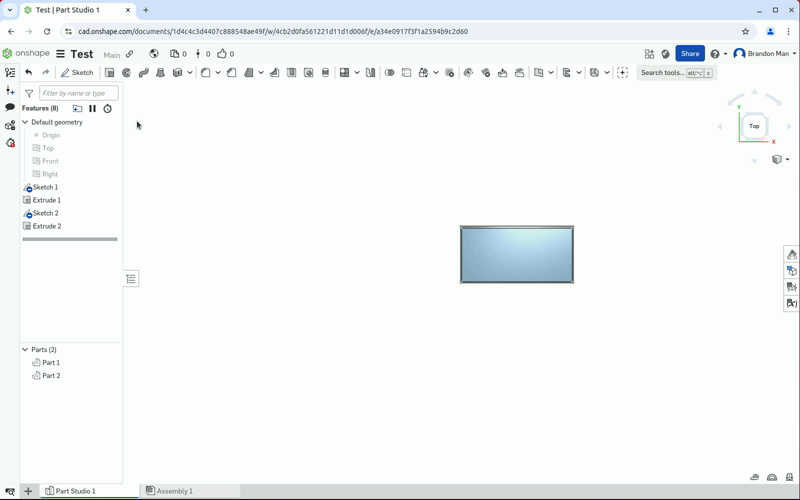
key(up, 3)
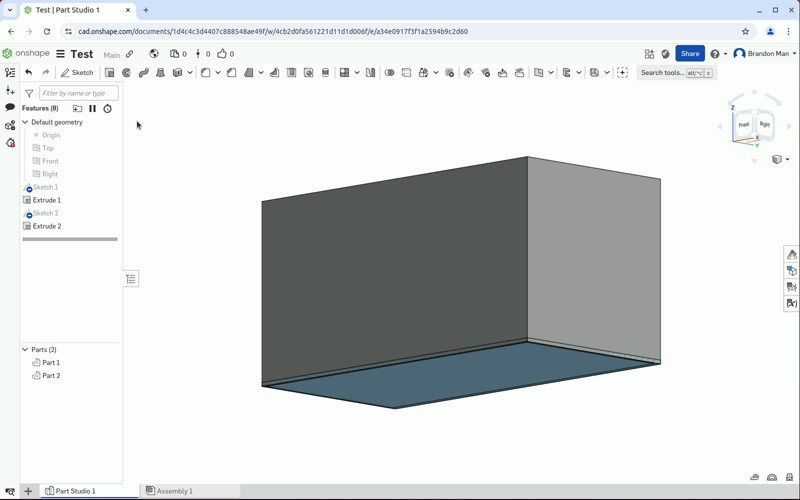
key(left, 3)
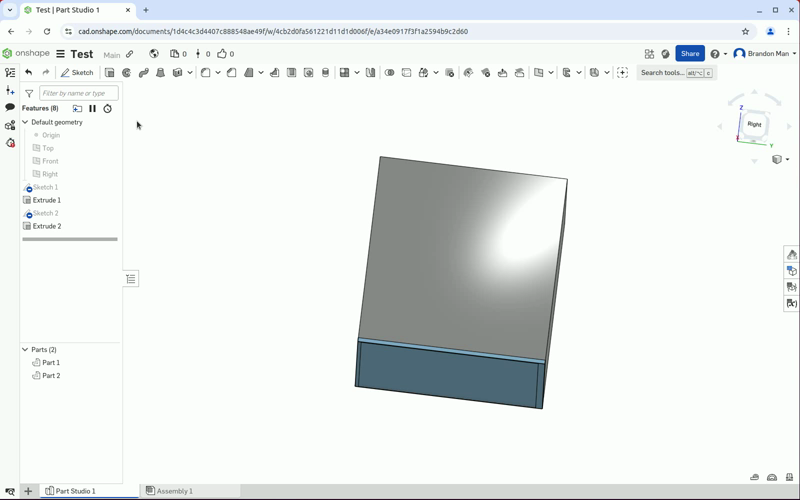
key(right, 3)
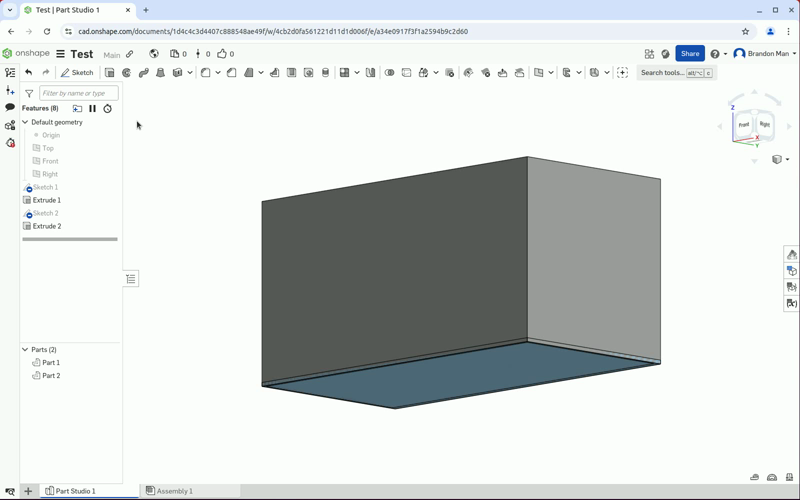
key(down, 3)
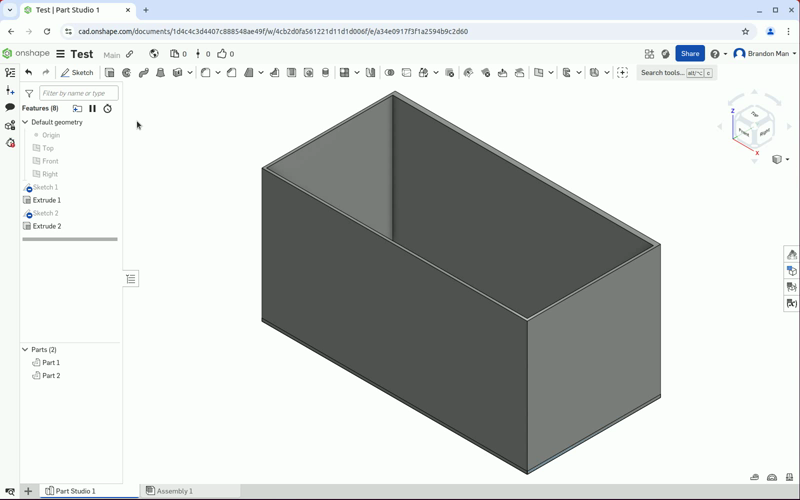
mouse_move(73, 189)
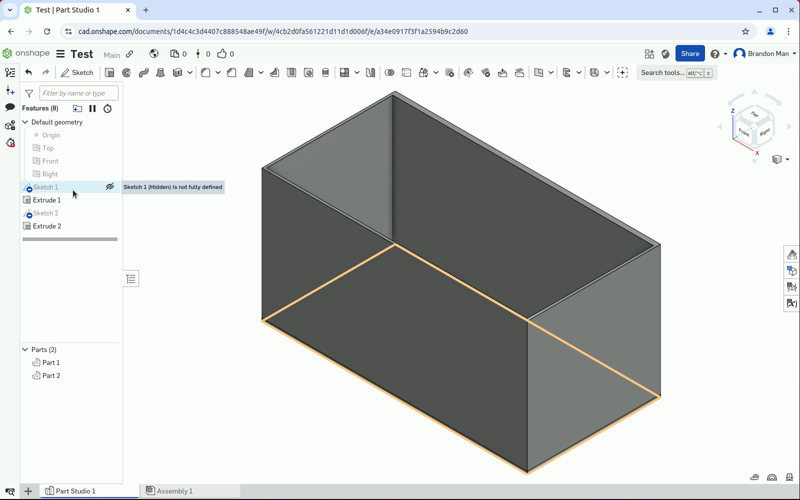
click(73, 189)